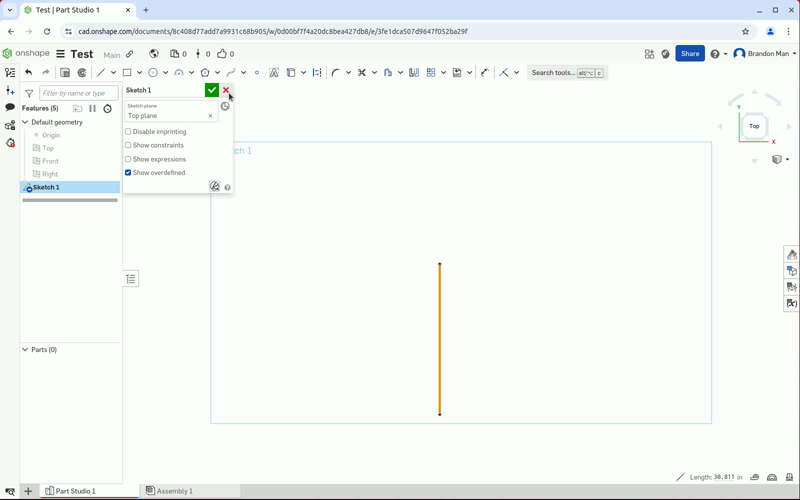
key(shift+h)
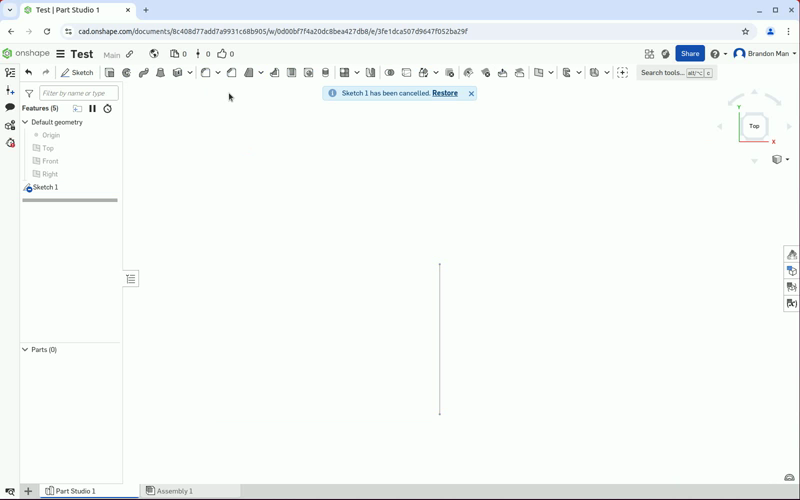
key(shift+s)
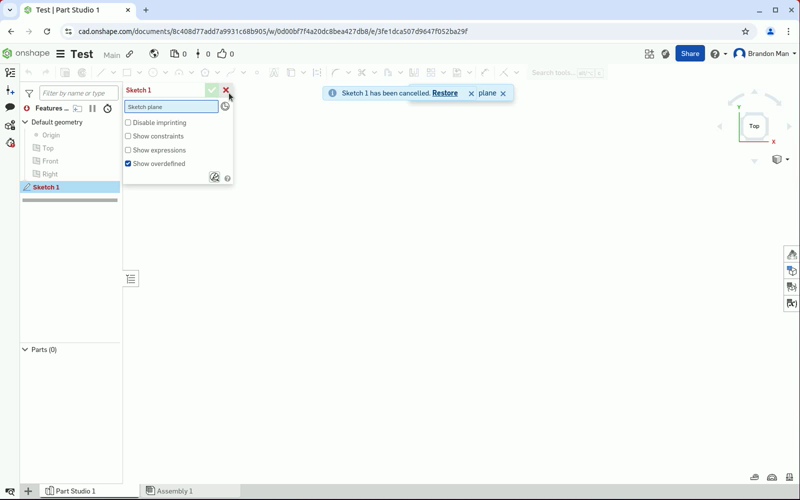
mouse_move(73, 150)
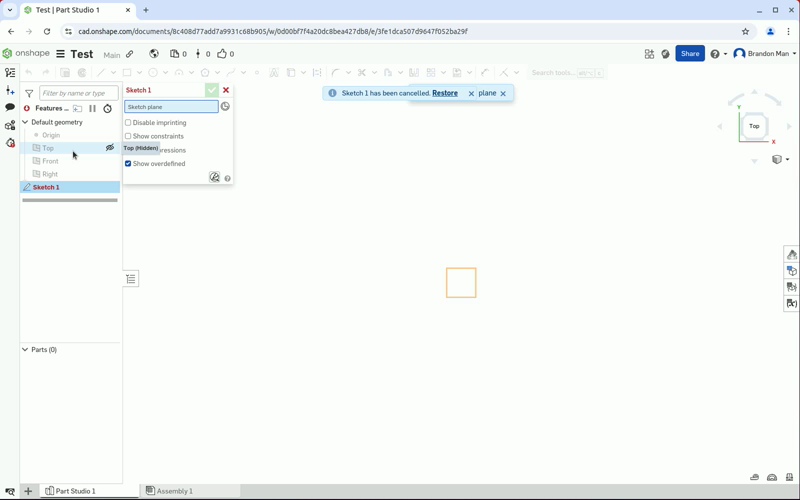
click(73, 150)
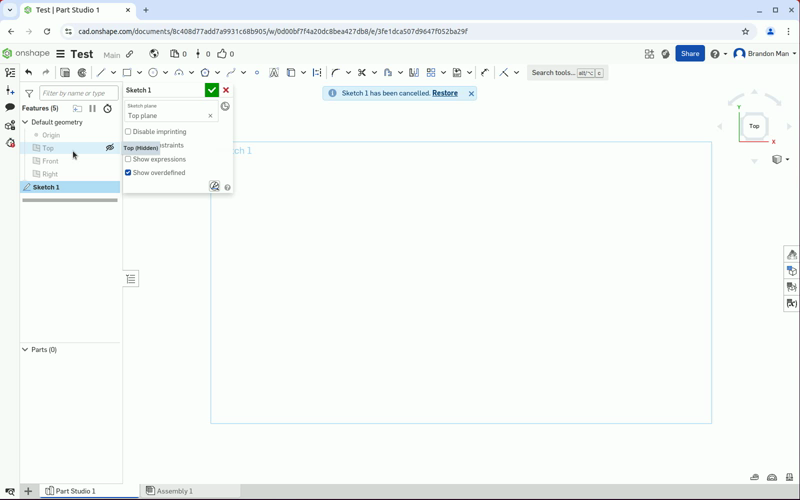
mouse_move(73, 352)
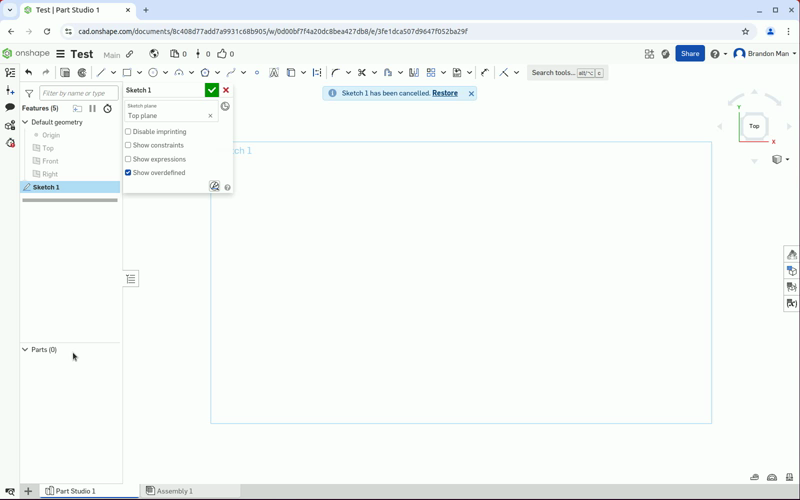
key(y)
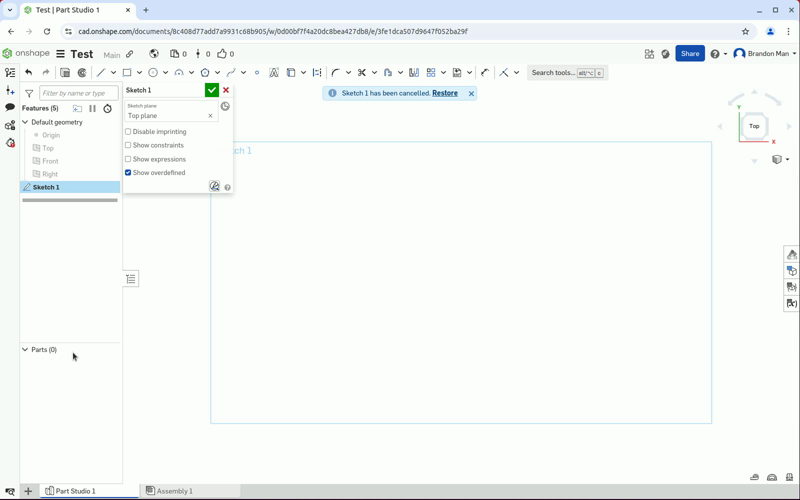
key(c)
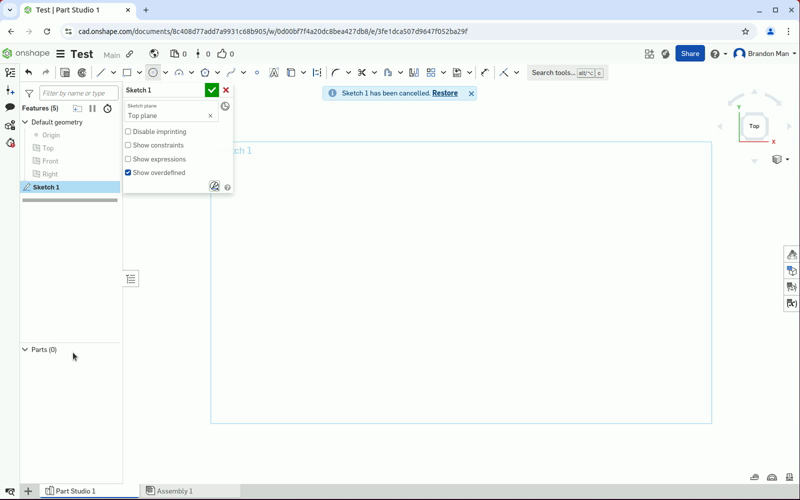
key_down(shift)
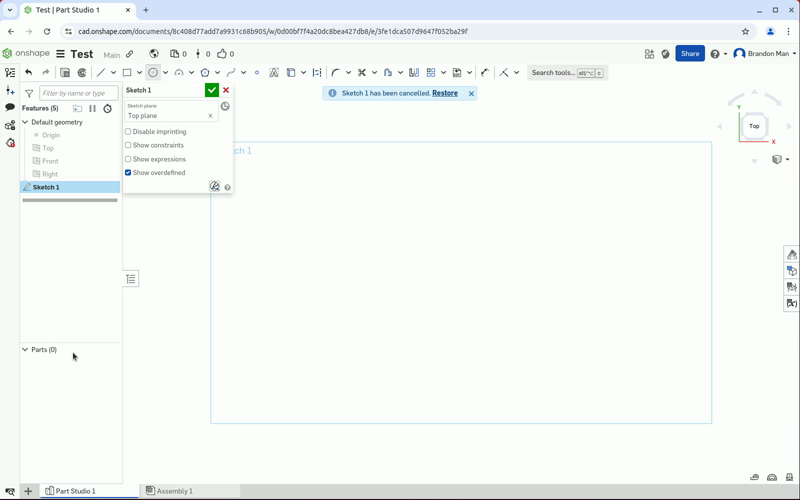
mouse_move(461, 282)
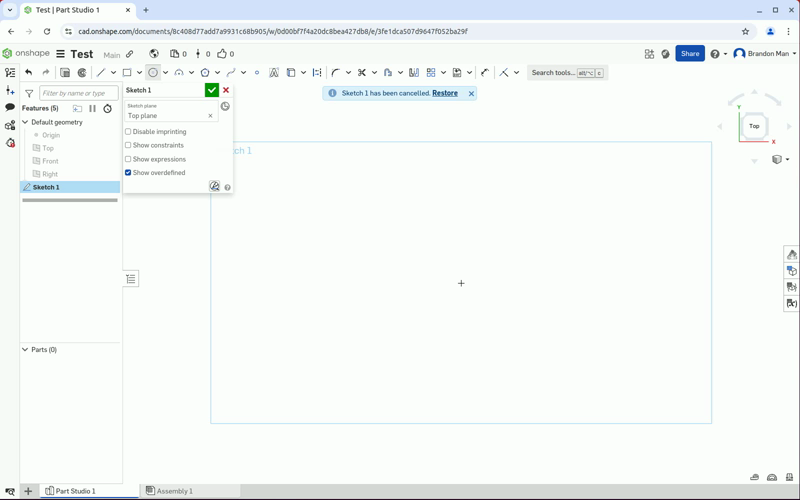
click(461, 282)
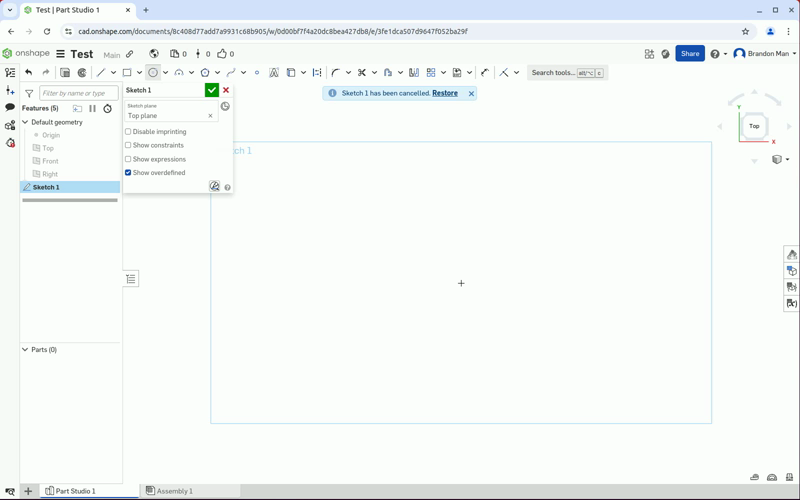
key_up(shift)
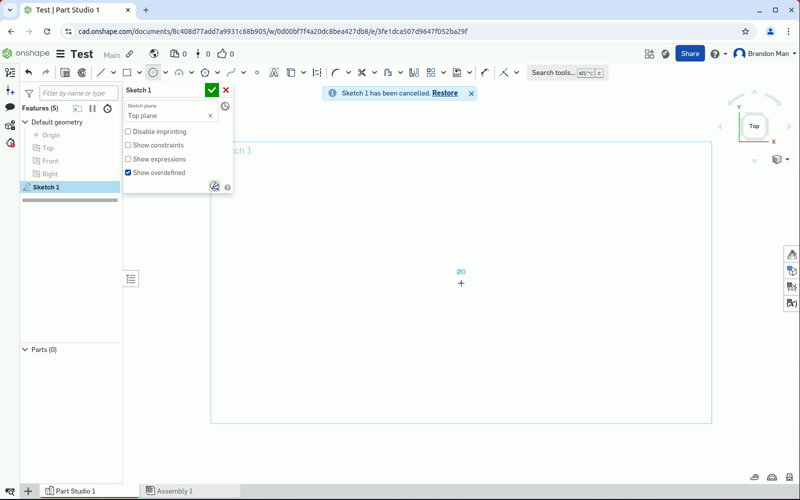
mouse_move(552, 282)
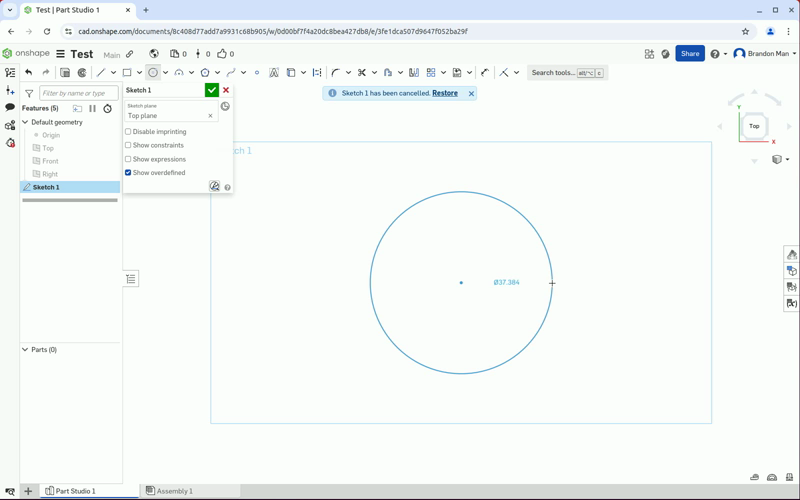
click(552, 282)
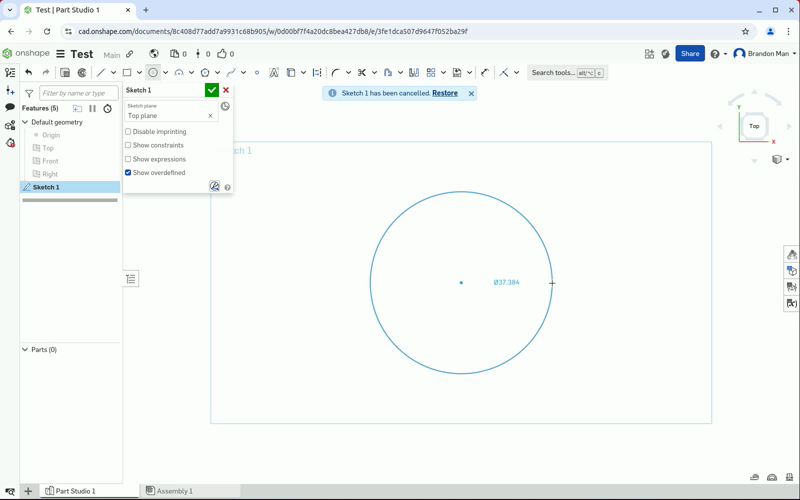
key(esc)
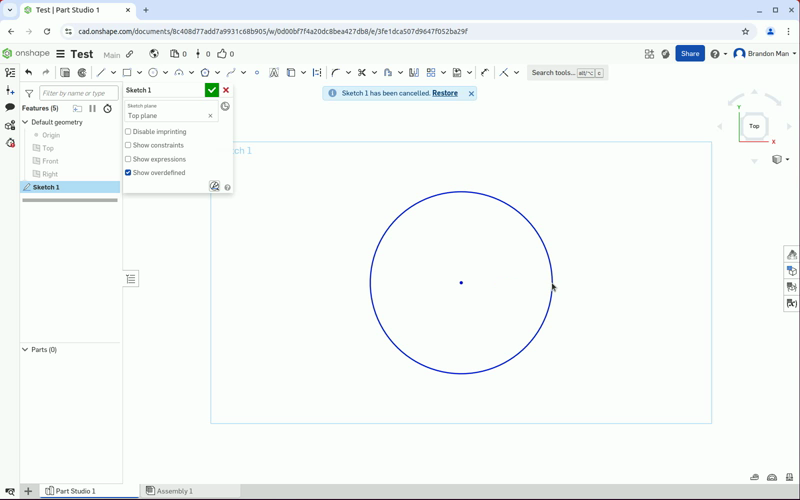
key(c)
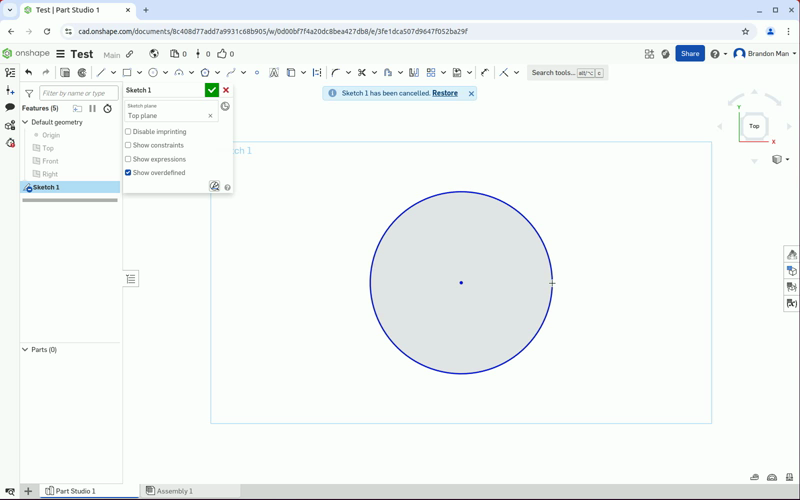
key_down(shift)
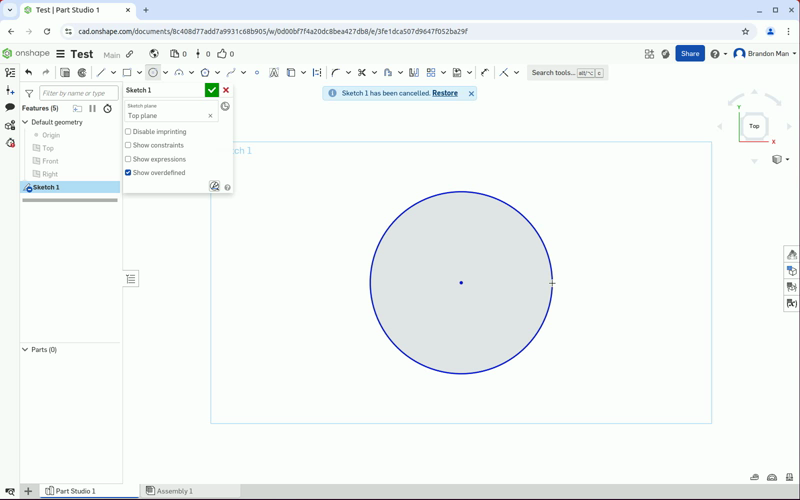
mouse_move(461, 282)
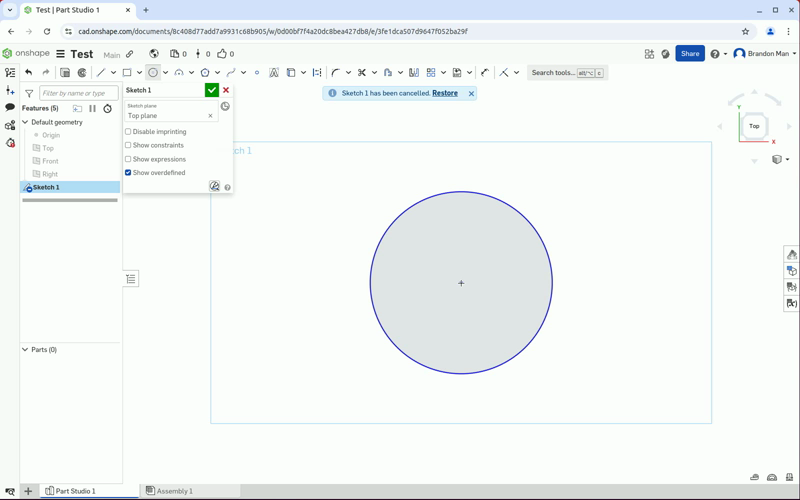
click(461, 282)
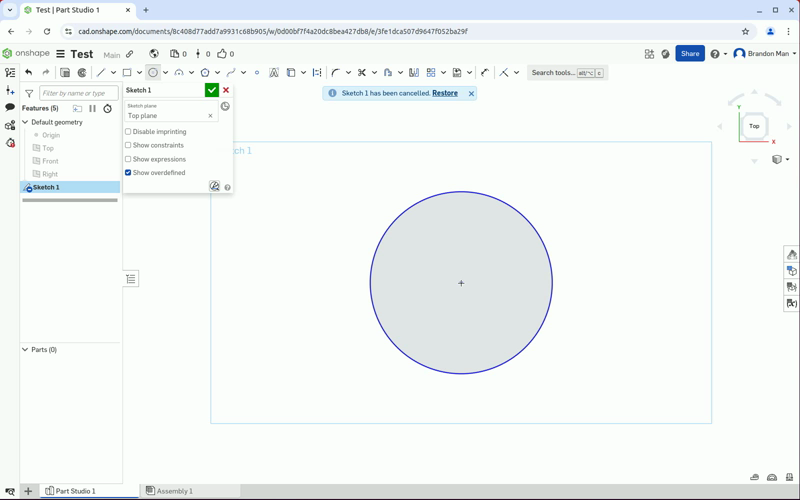
key_up(shift)
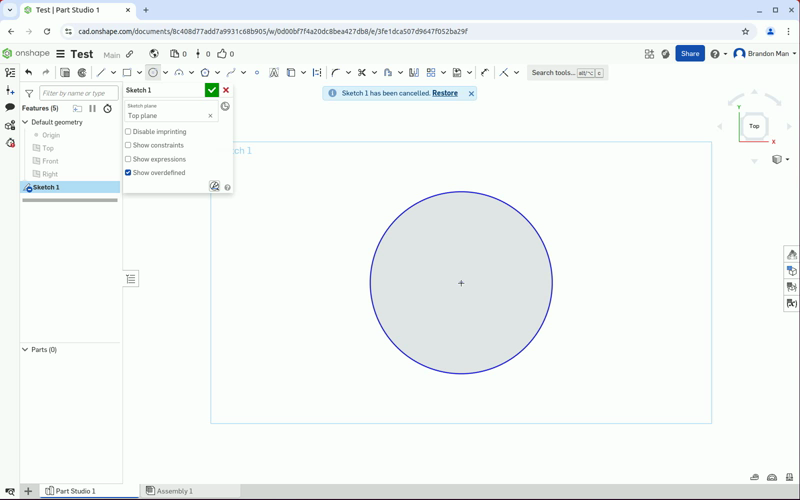
mouse_move(503, 282)
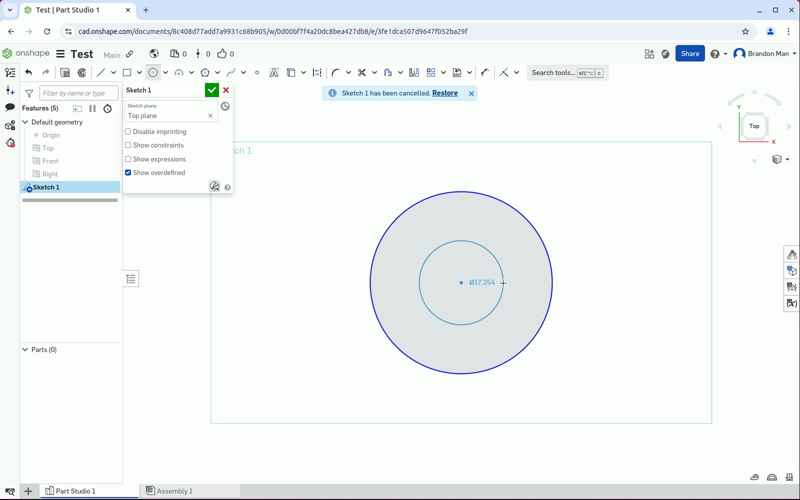
click(503, 282)
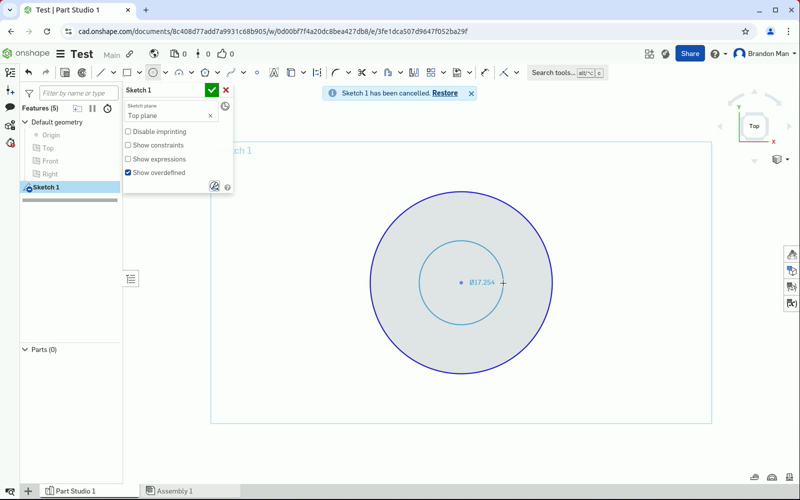
key(esc)
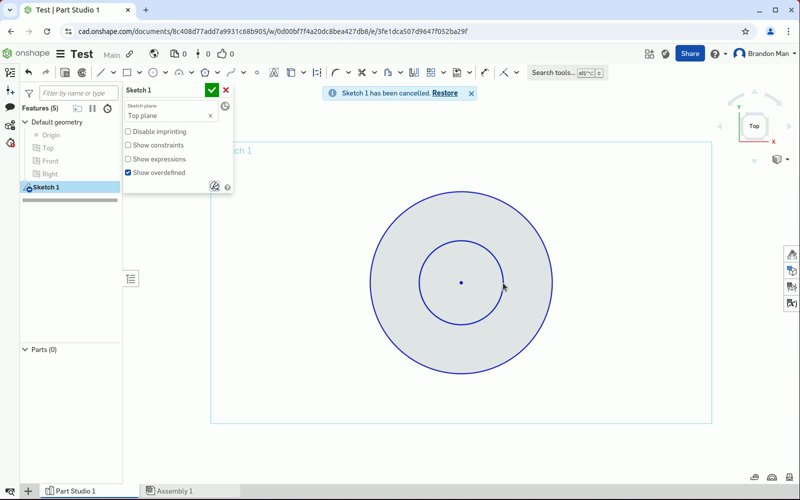
mouse_move(419, 333)
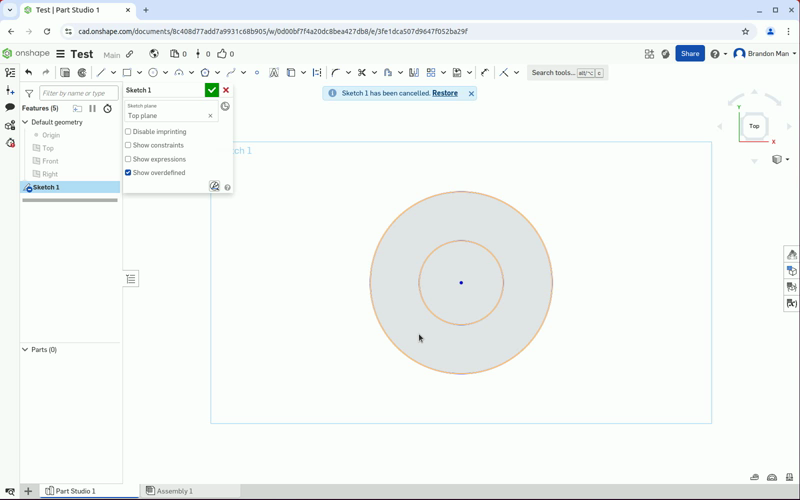
click(419, 333)
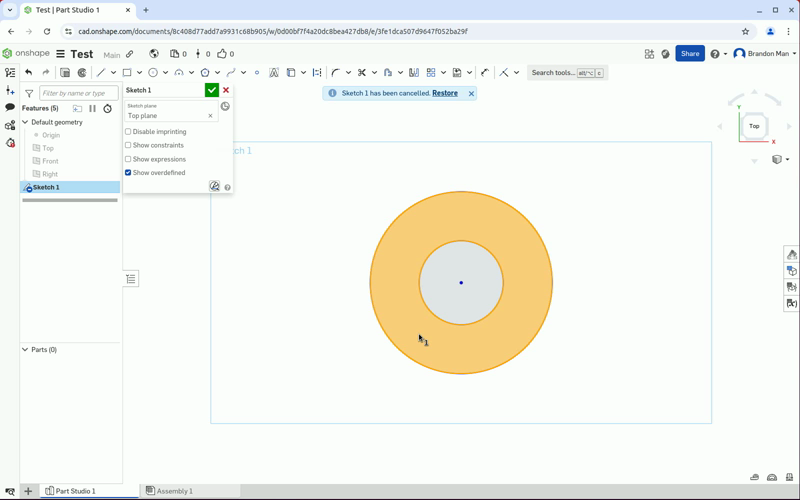
mouse_move(73, 352)
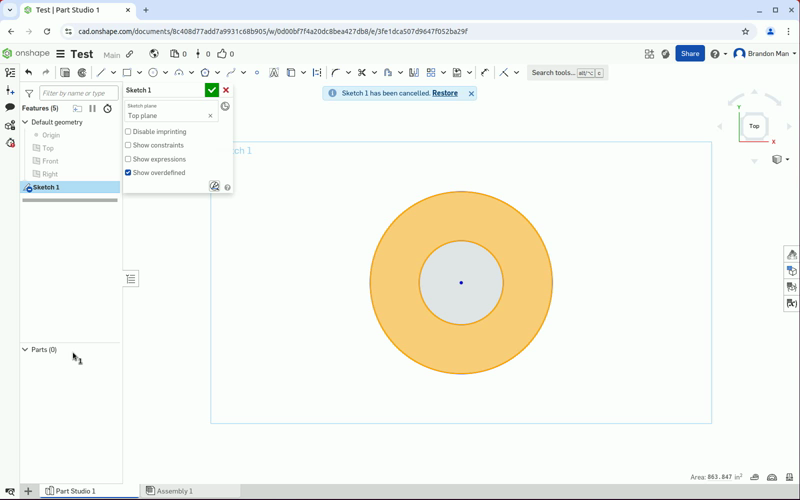
key(shift+y)
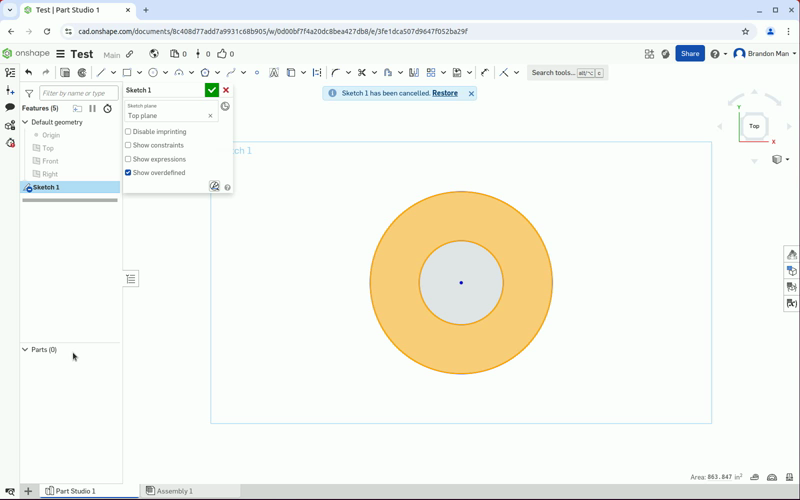
key(shift+e)
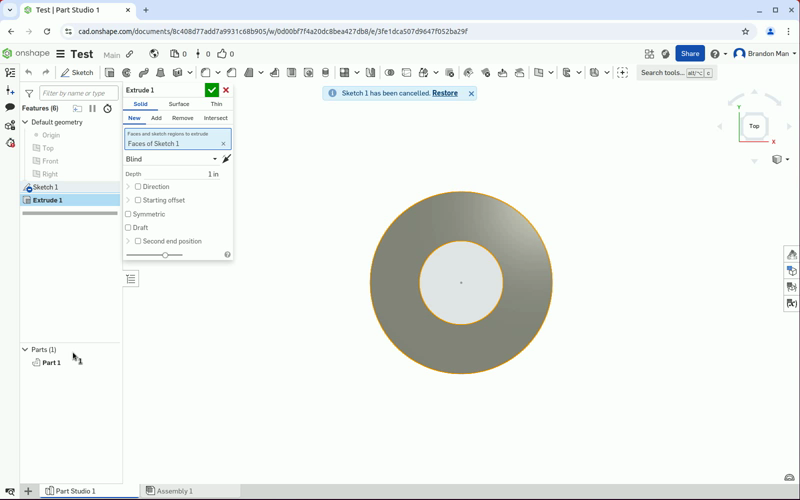
mouse_move(143, 106)
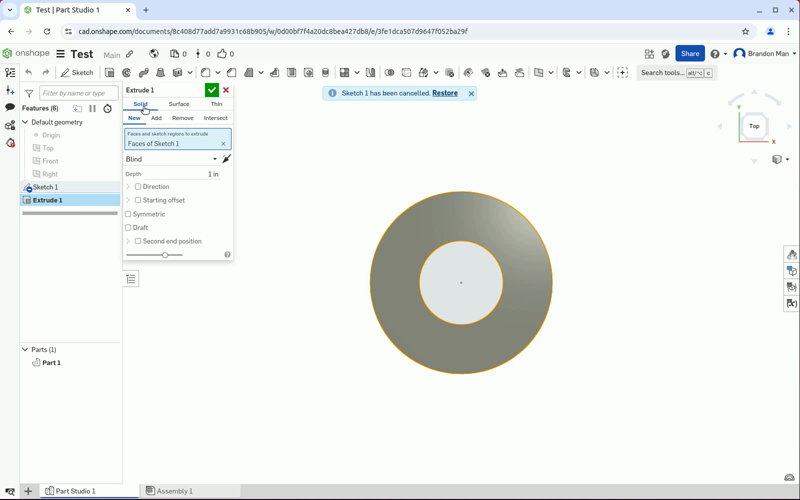
click(143, 106)
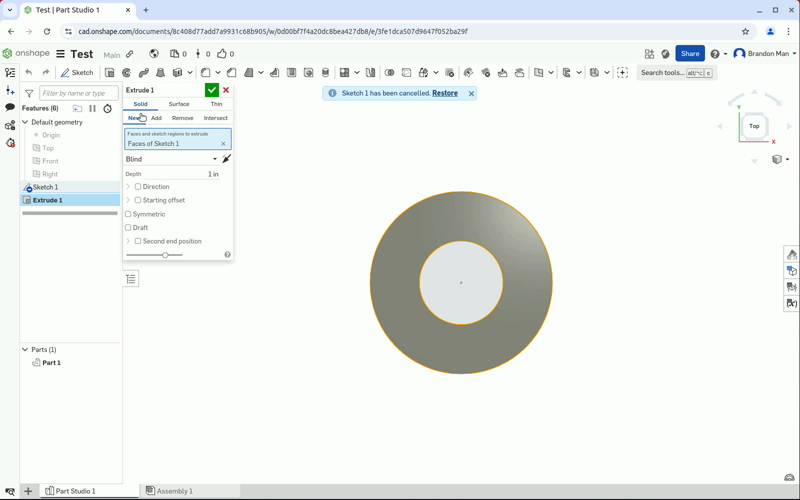
mouse_move(137, 120)
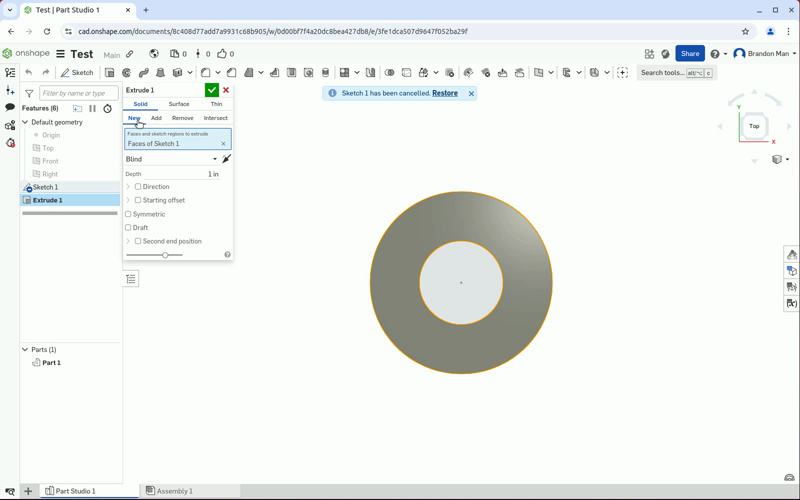
click(137, 120)
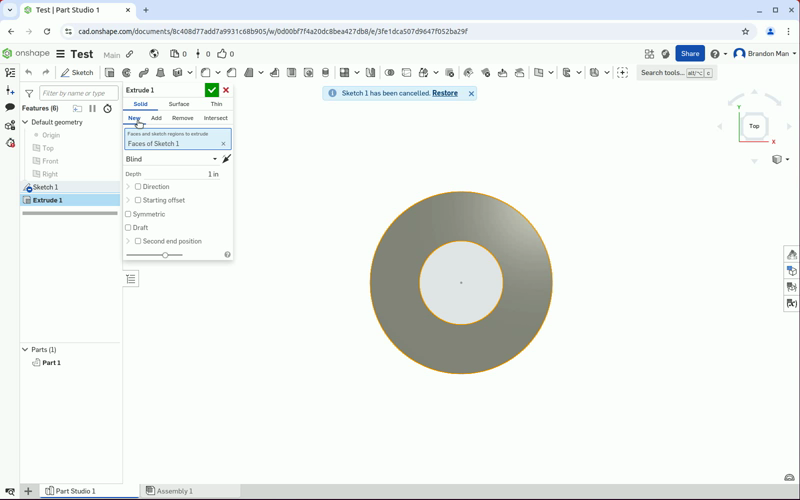
key(tab, 4)
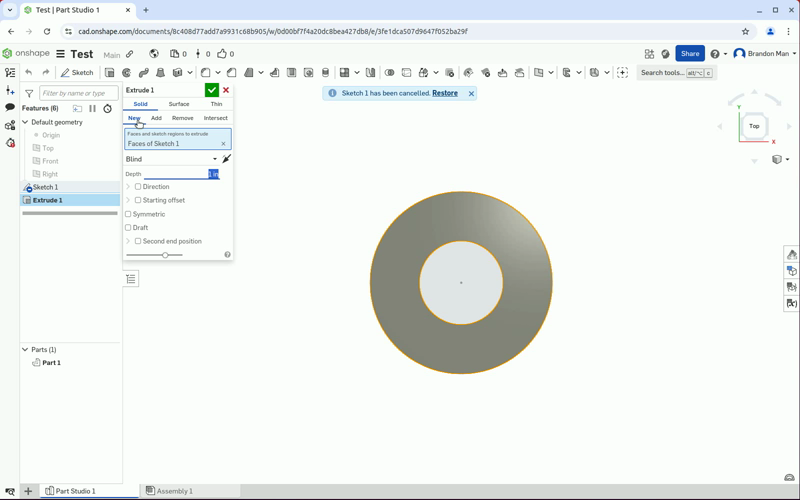
text(4.574)
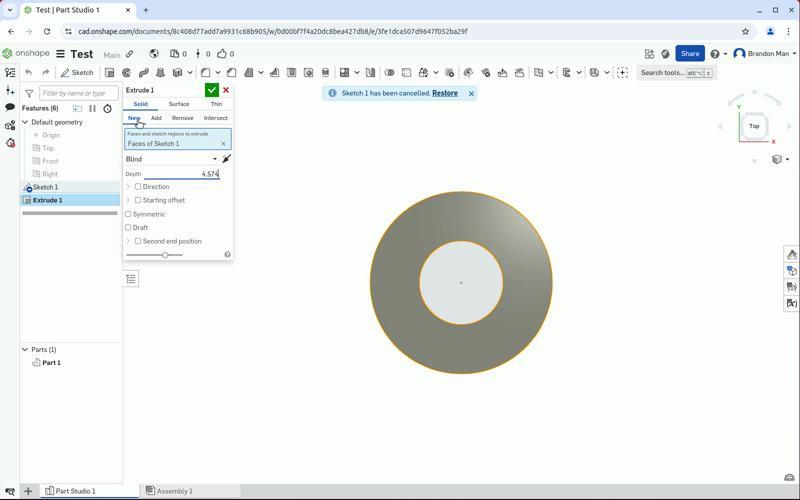
key(enter)
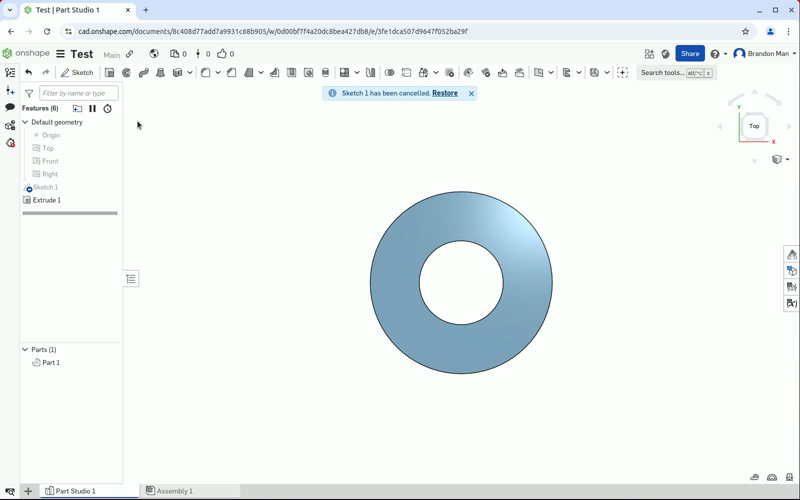
key(shift+h)
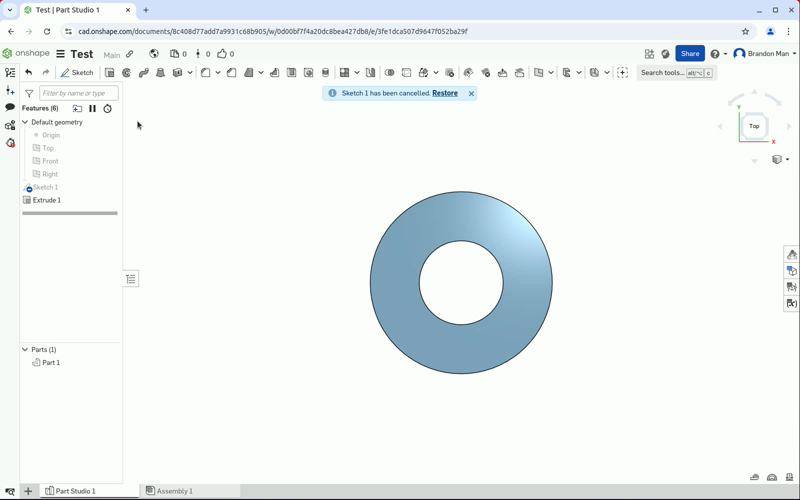
key(shift+h)
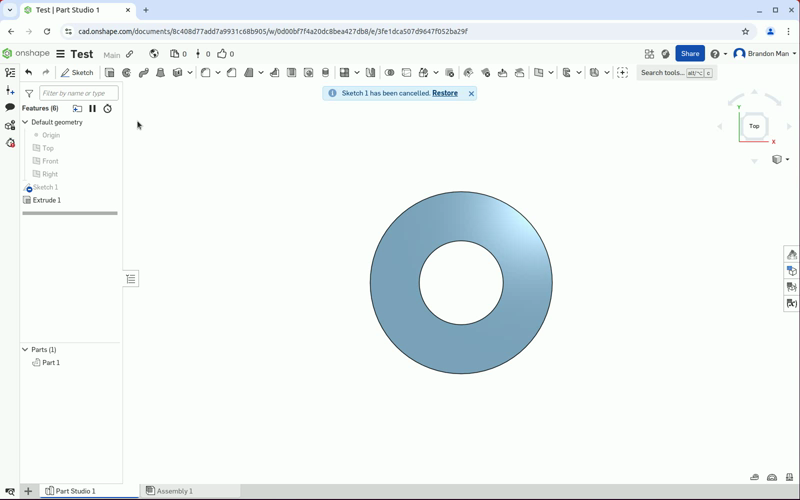
mouse_move(73, 189)
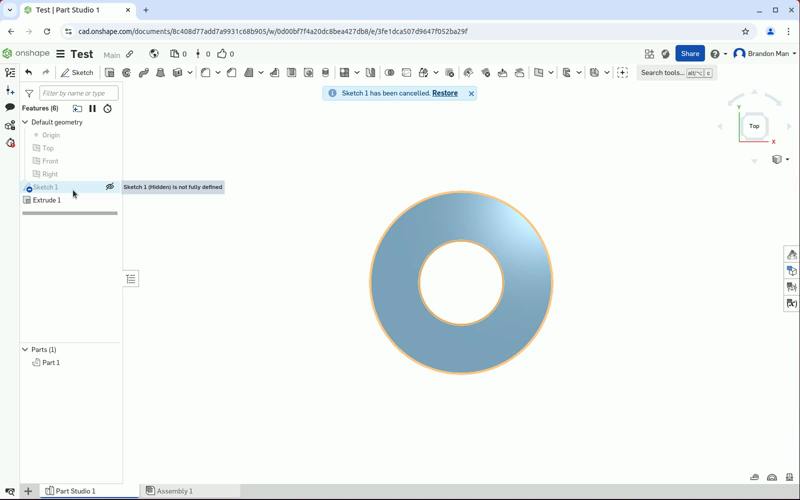
click(73, 189)
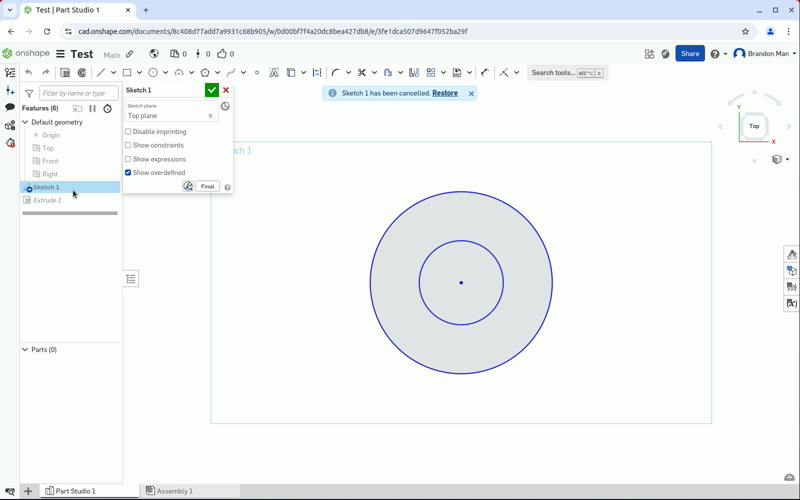
mouse_move(229, 92)
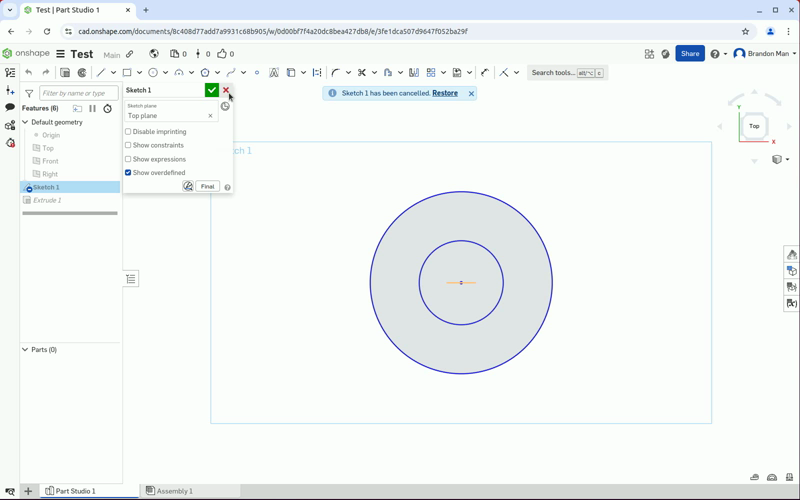
click(229, 92)
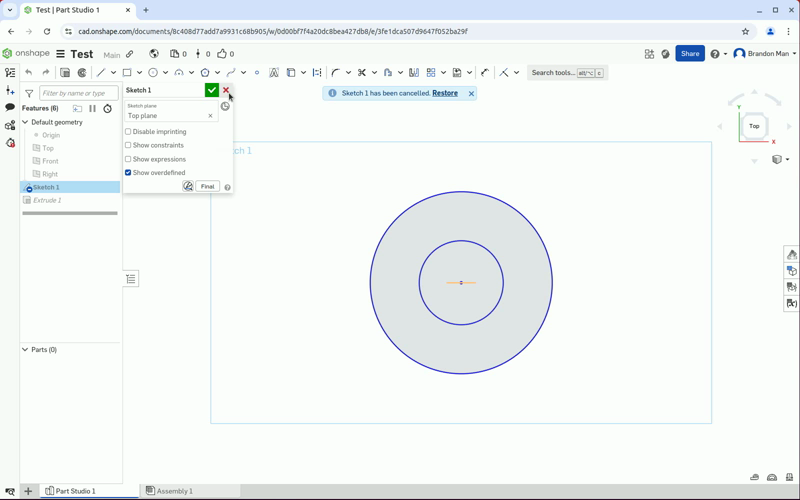
key(shift+s)
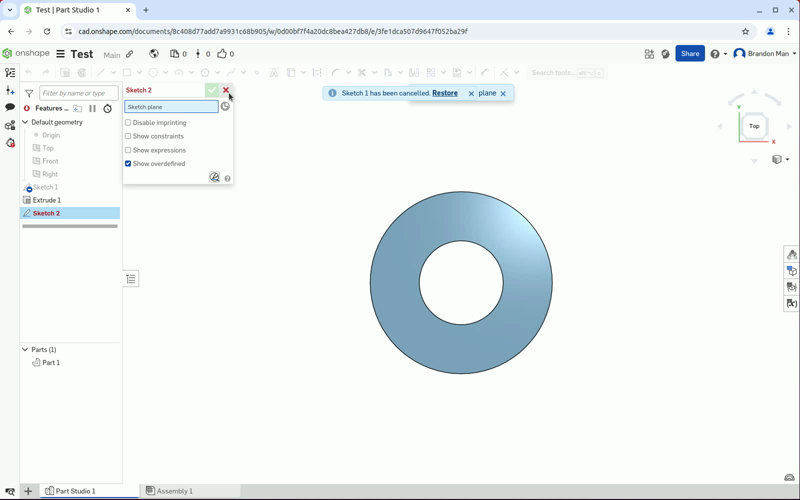
mouse_move(73, 150)
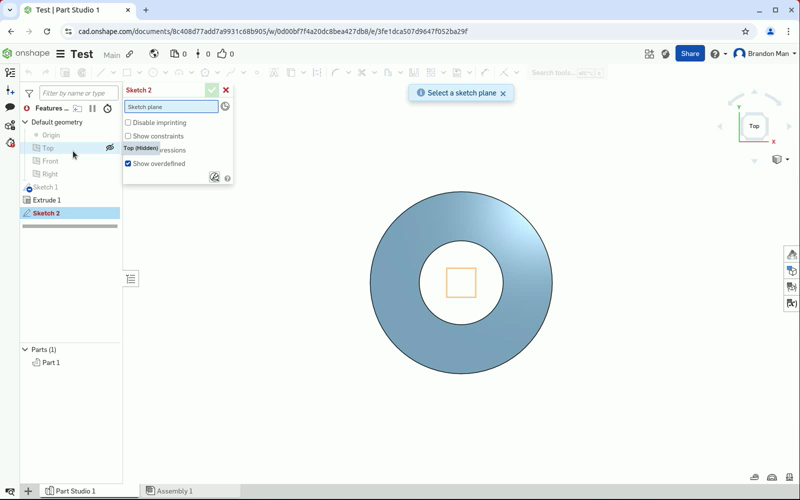
click(73, 150)
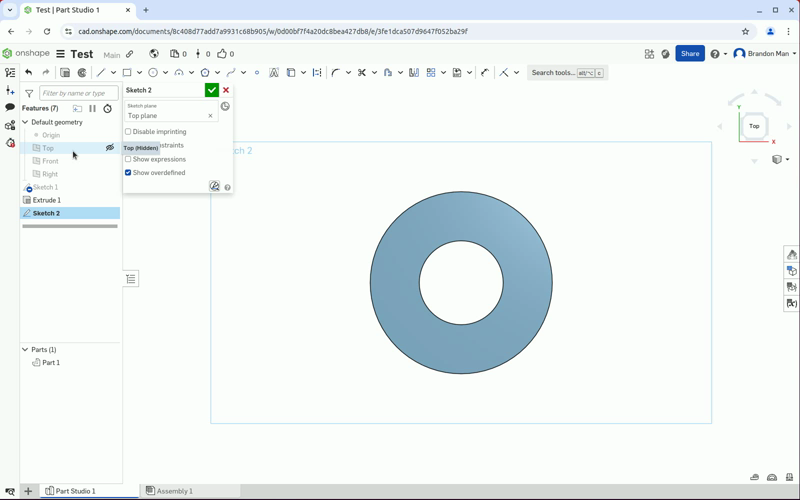
mouse_move(73, 352)
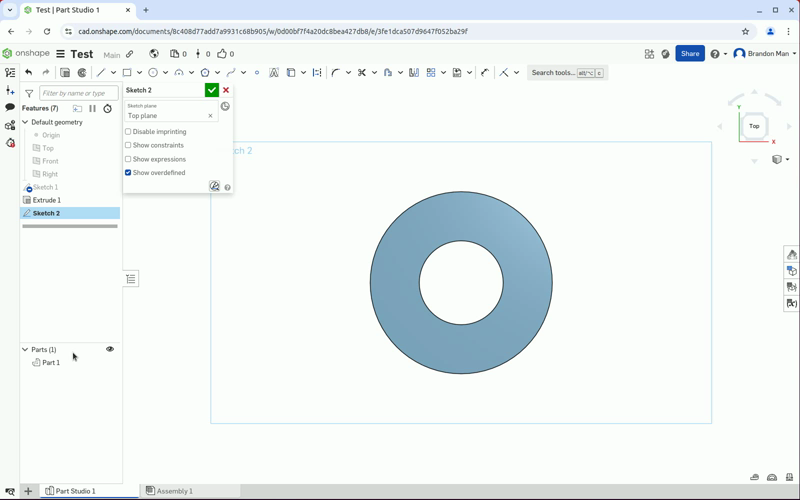
key(y)
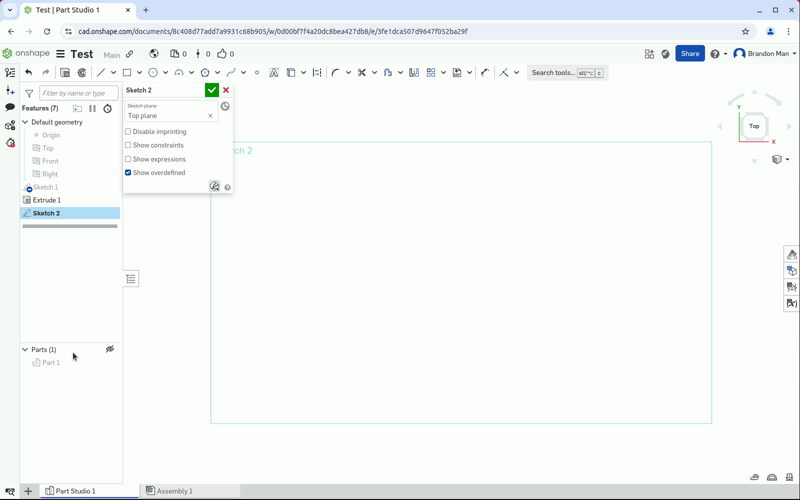
key(a)
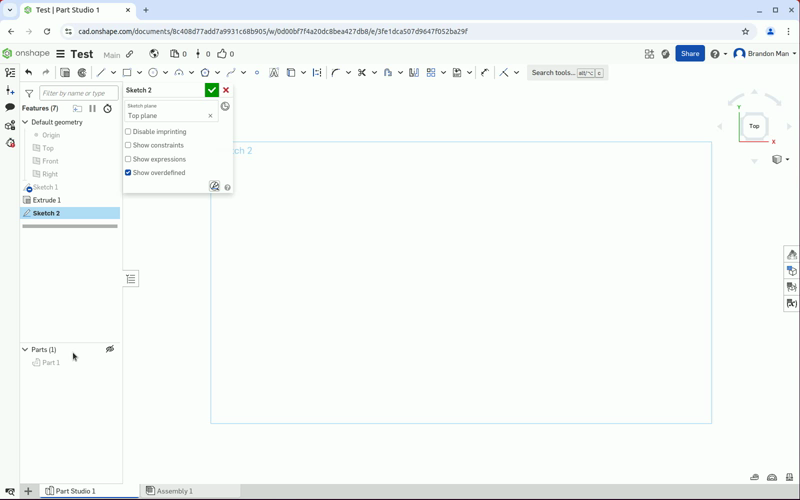
key_down(shift)
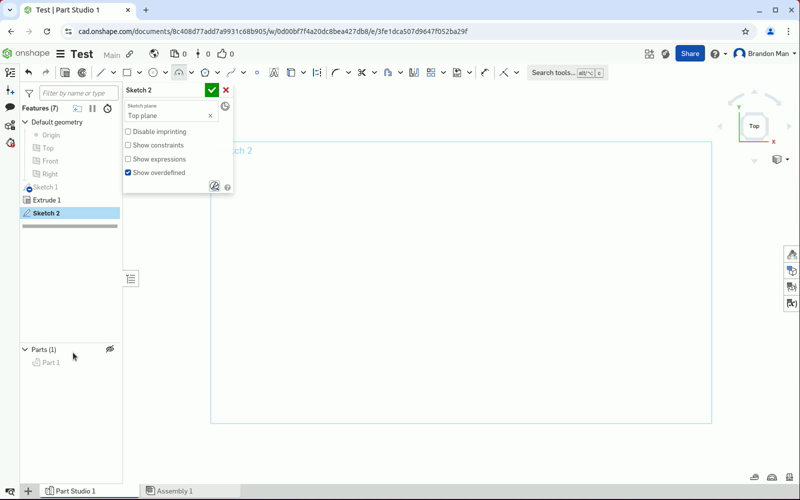
mouse_move(370, 282)
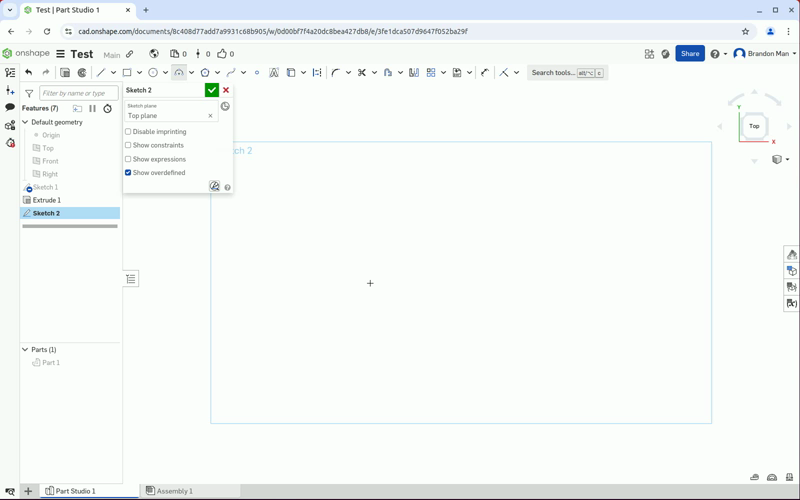
click(370, 282)
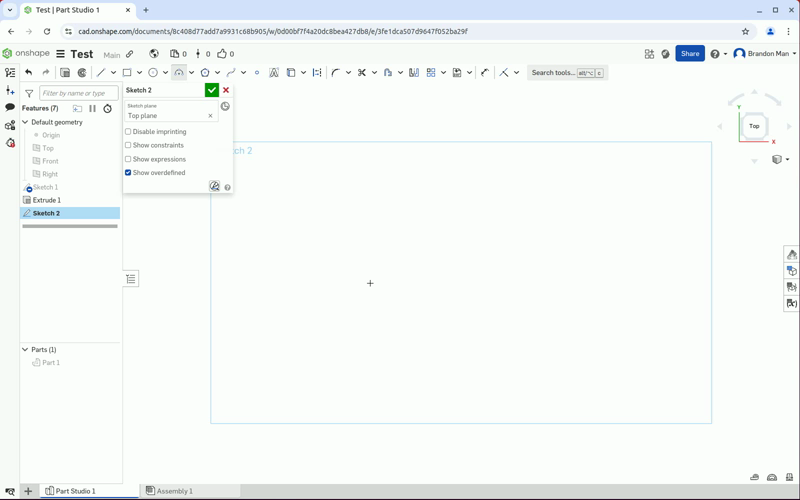
key_up(shift)
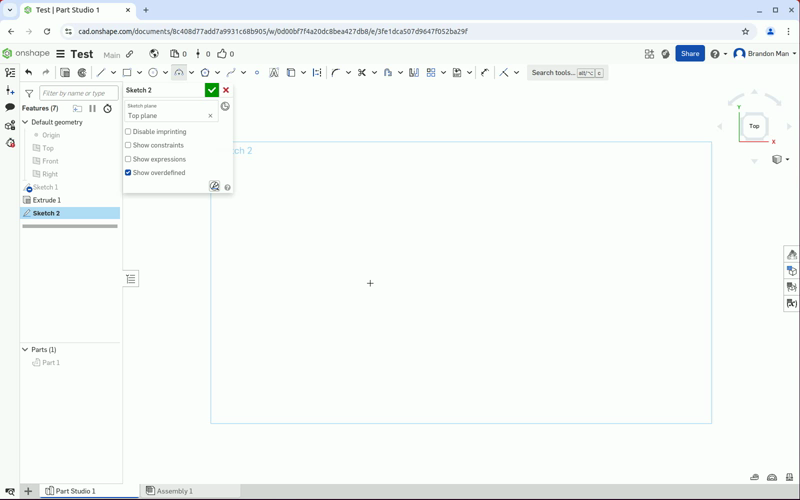
key_down(shift)
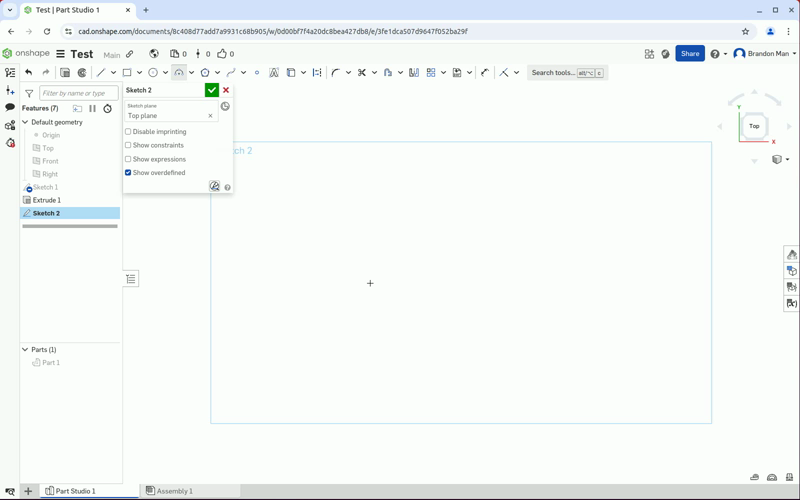
mouse_move(461, 192)
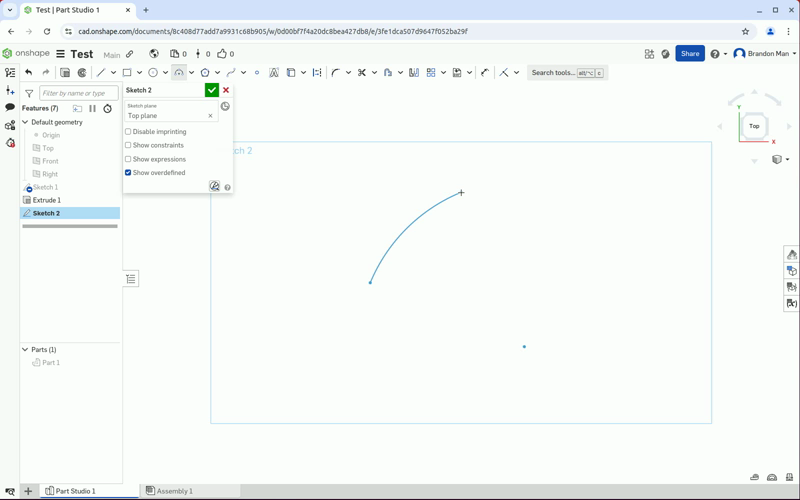
click(461, 192)
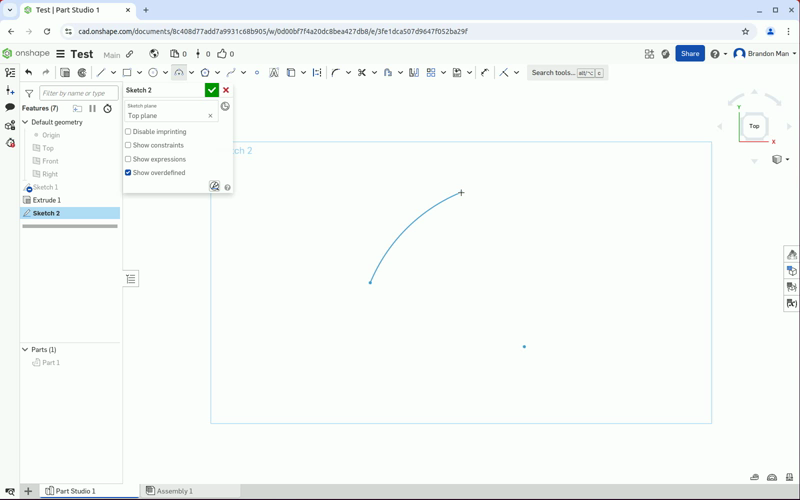
mouse_move(396, 219)
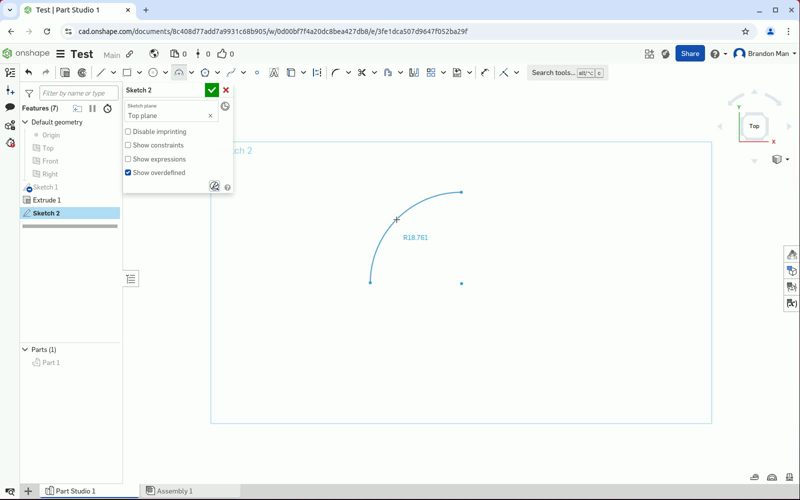
click(396, 219)
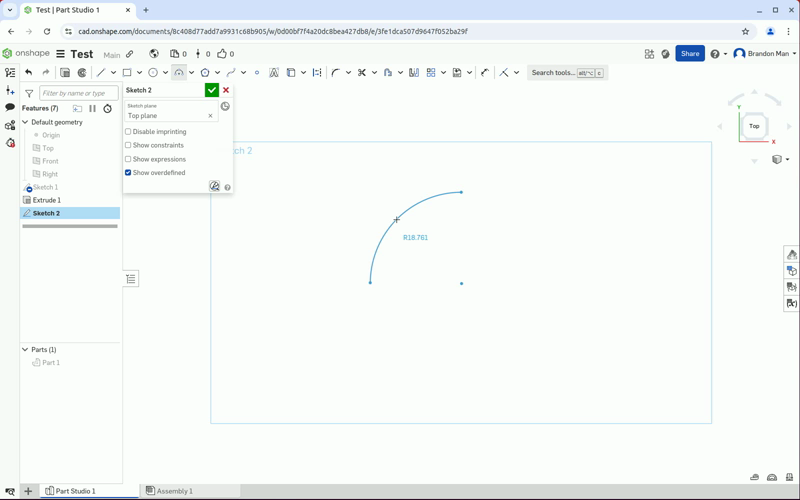
key_up(shift)
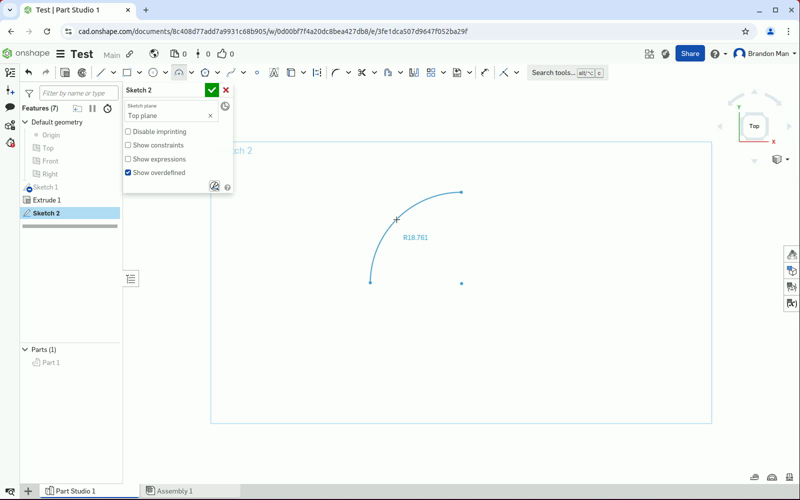
key(esc)
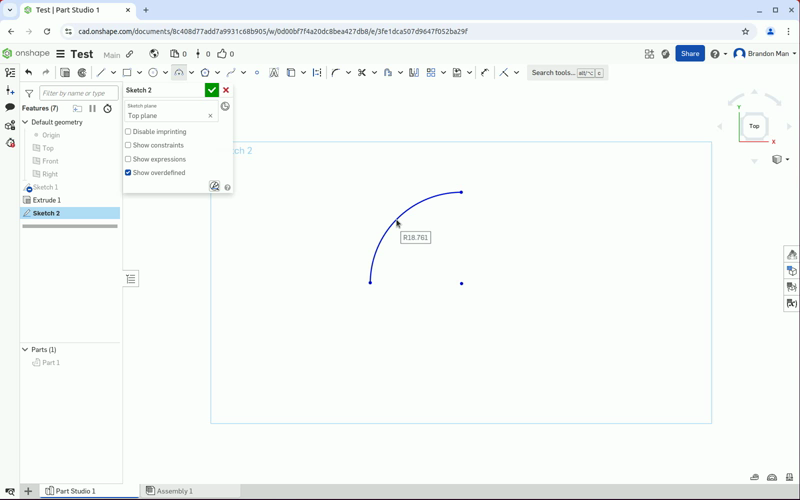
key(l)
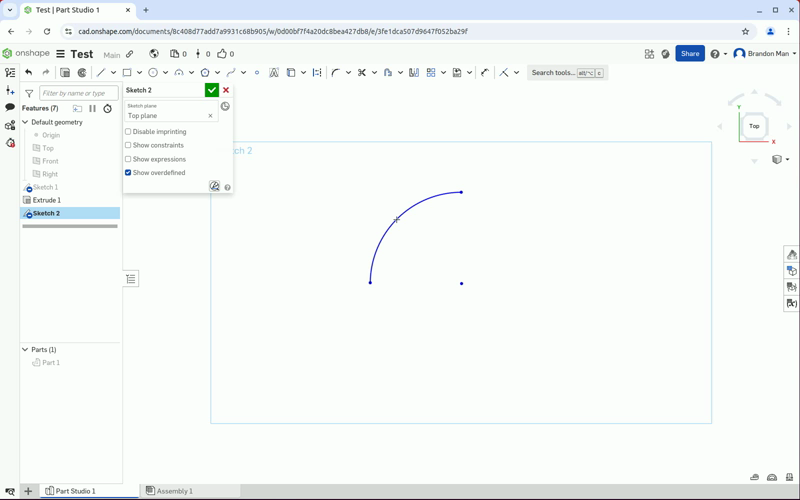
mouse_move(461, 192)
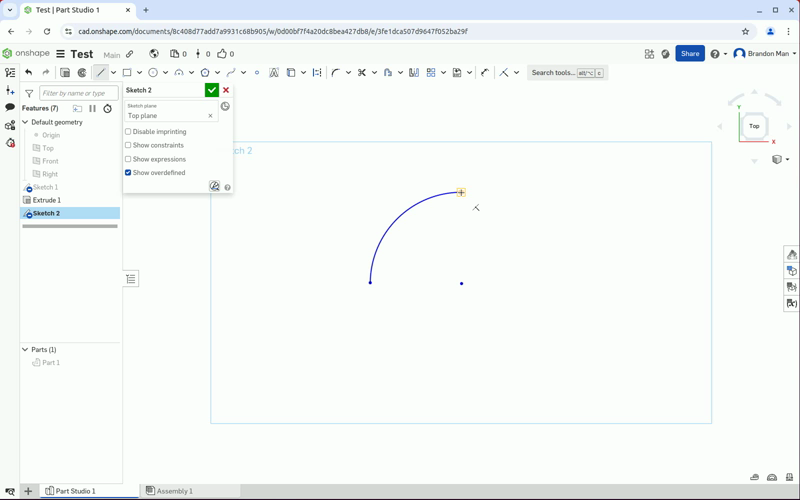
click(461, 192)
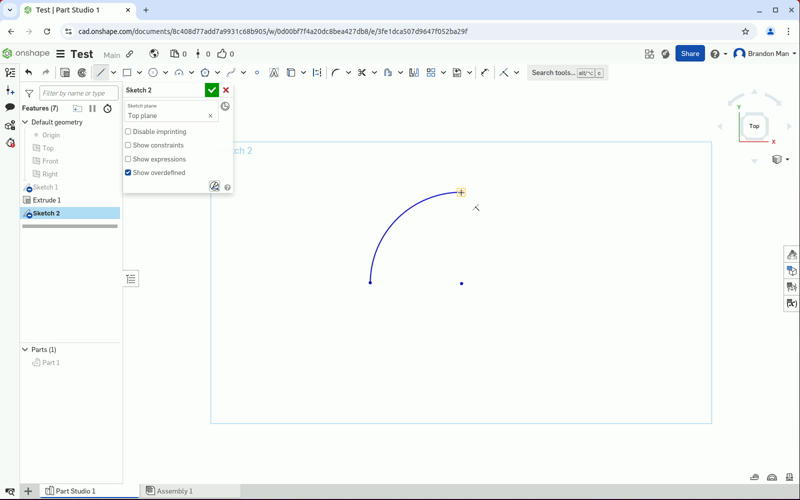
key_down(shift)
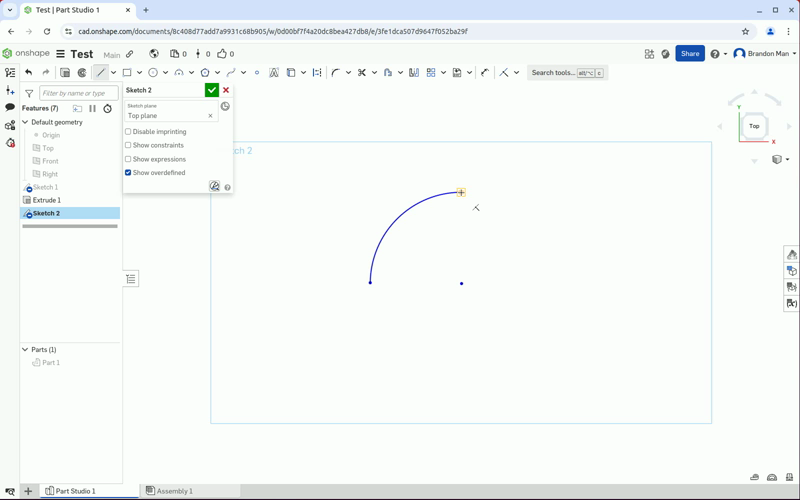
mouse_move(370, 192)
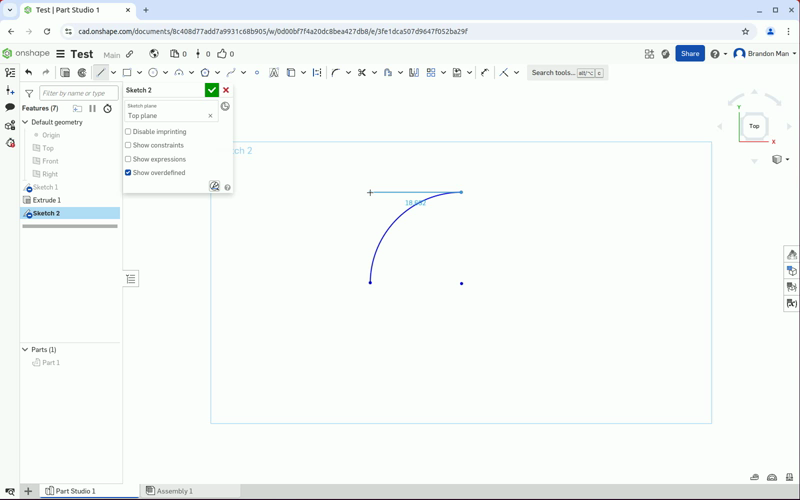
click(370, 192)
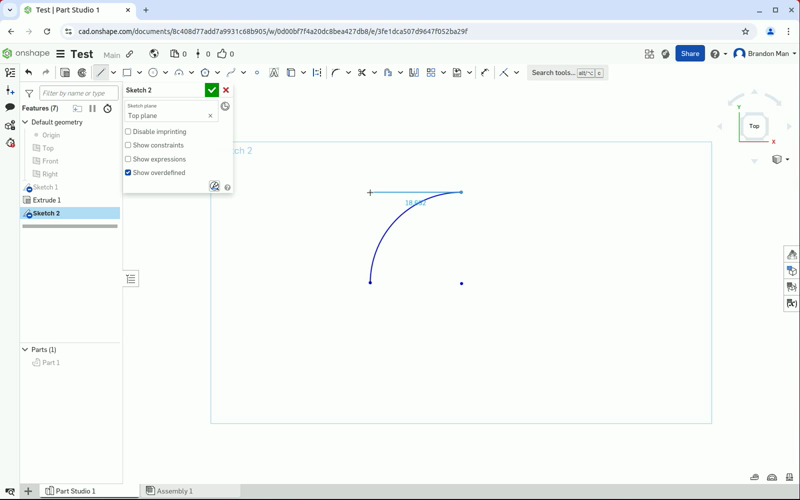
key_up(shift)
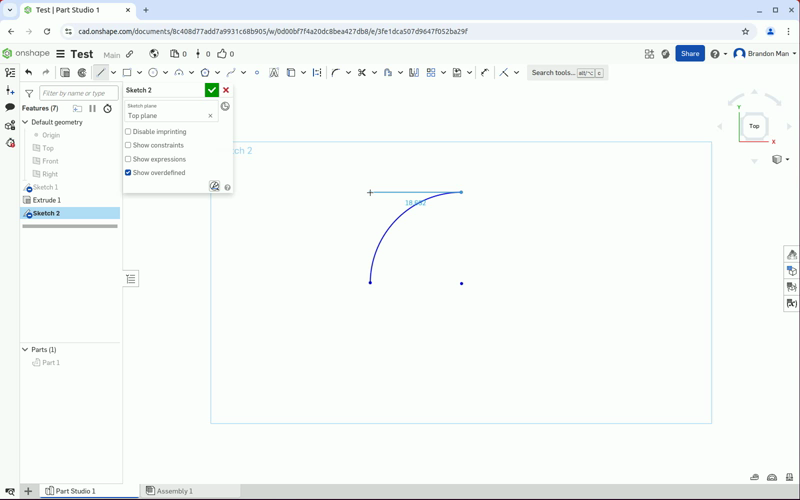
key_down(shift)
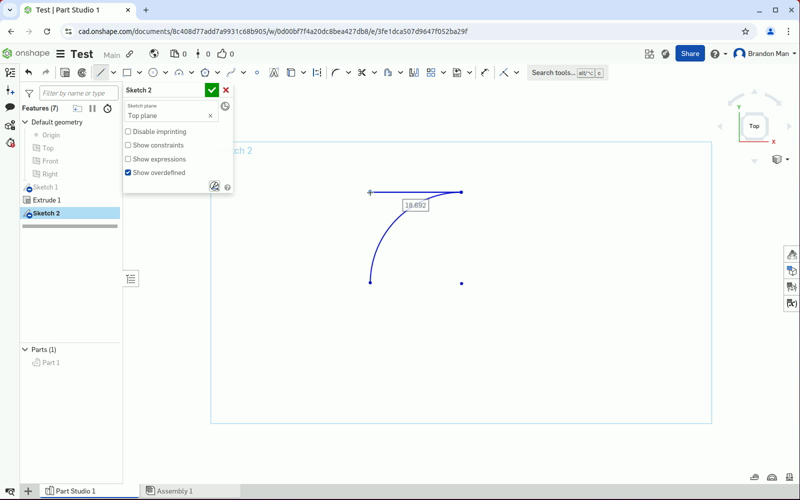
mouse_move(370, 282)
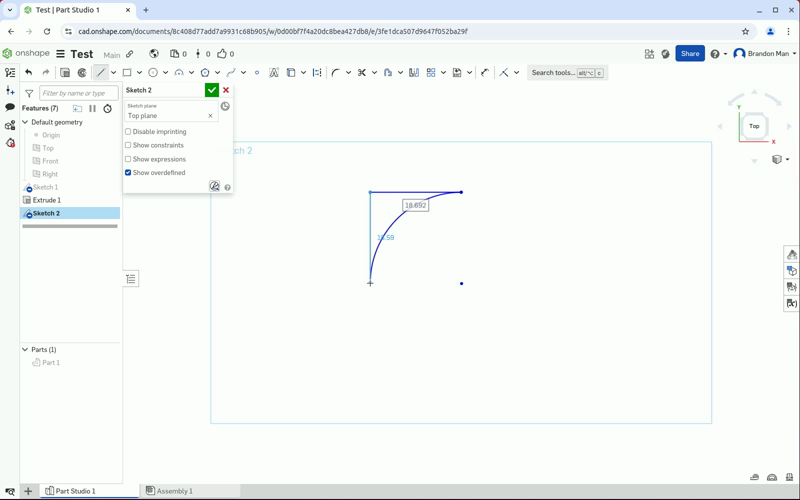
key_up(shift)
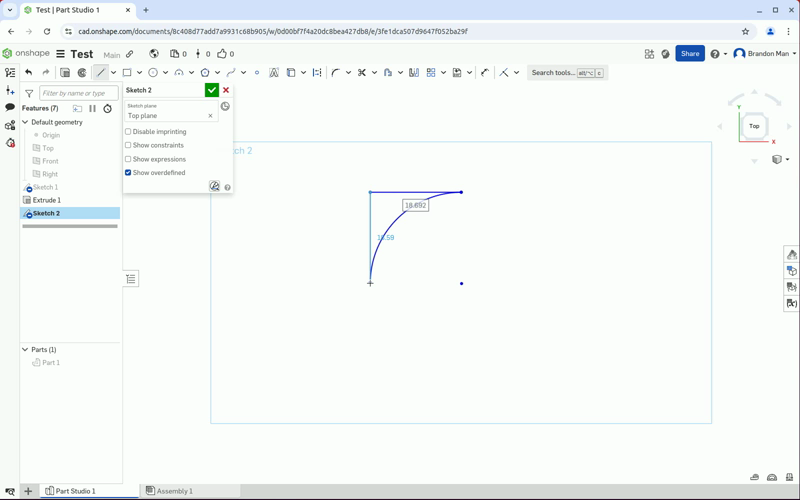
click(370, 282)
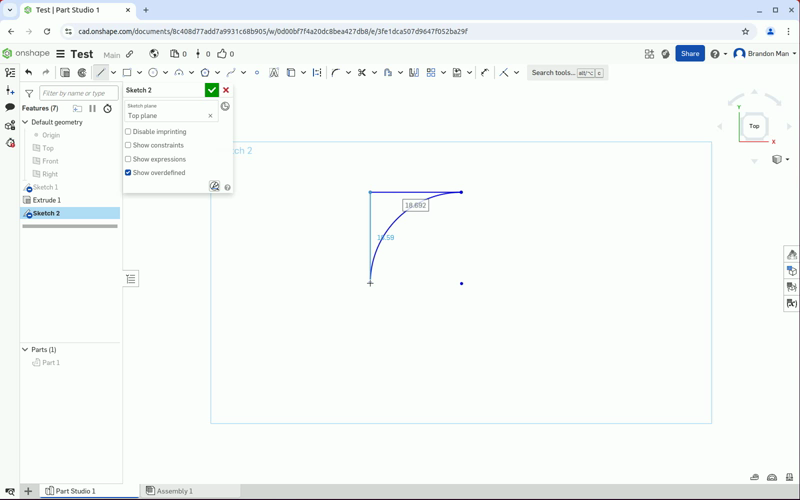
key(esc)
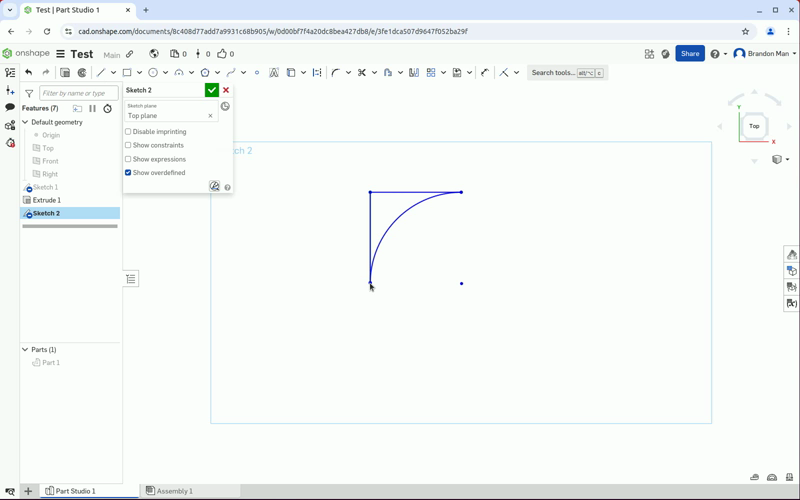
mouse_move(410, 205)
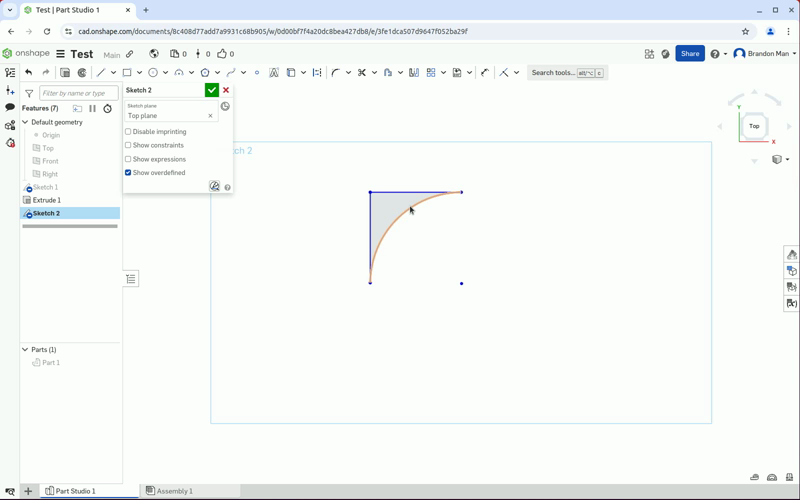
scroll(6)
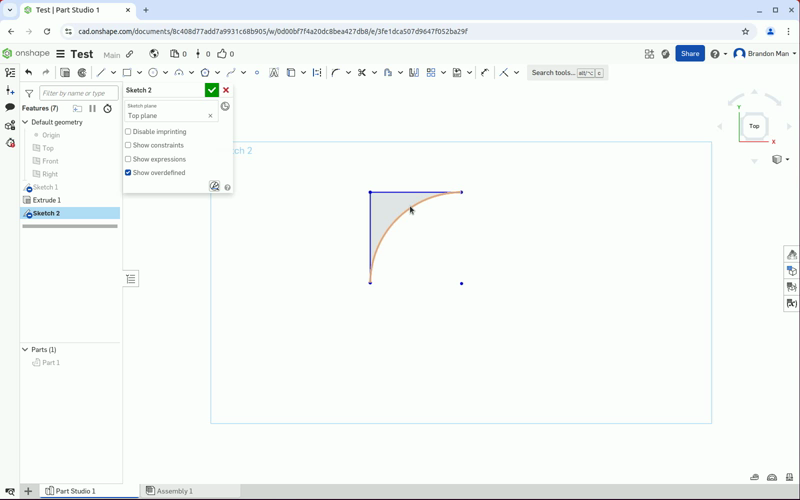
scroll(6)
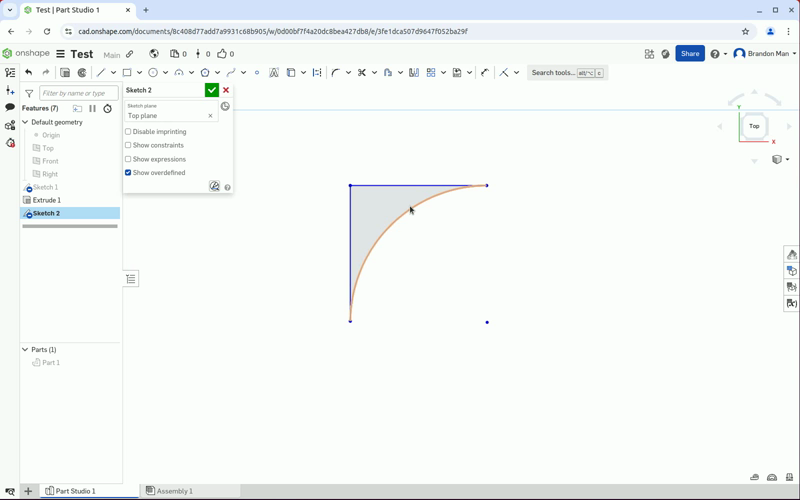
scroll(6)
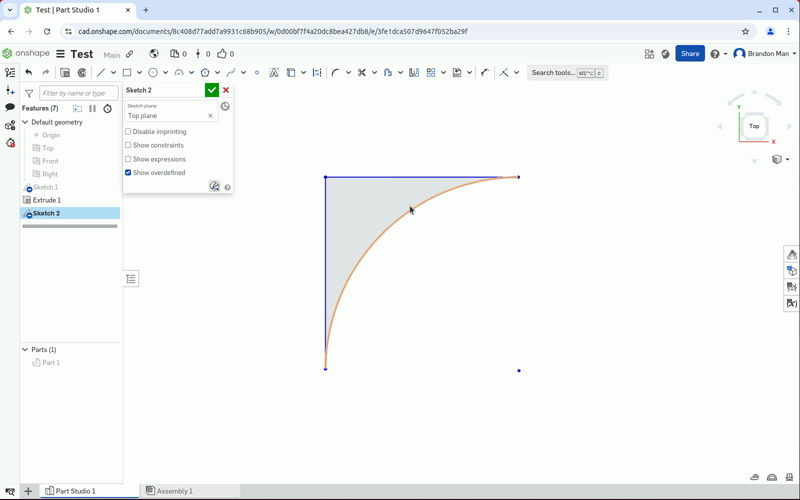
scroll(6)
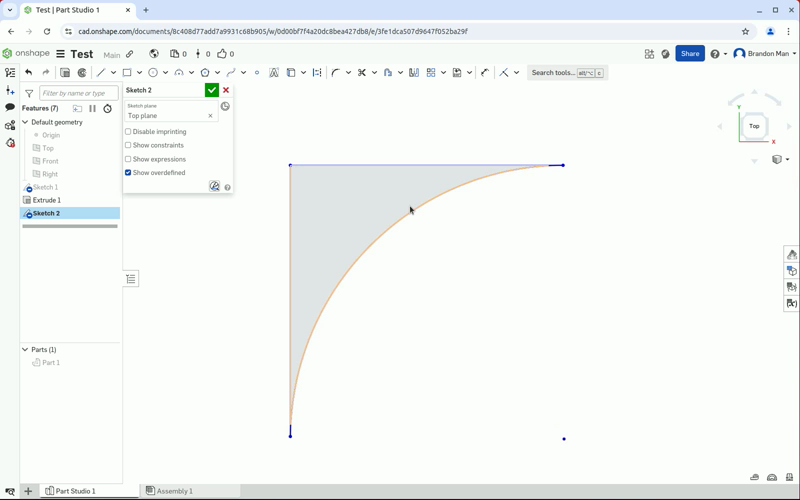
scroll(6)
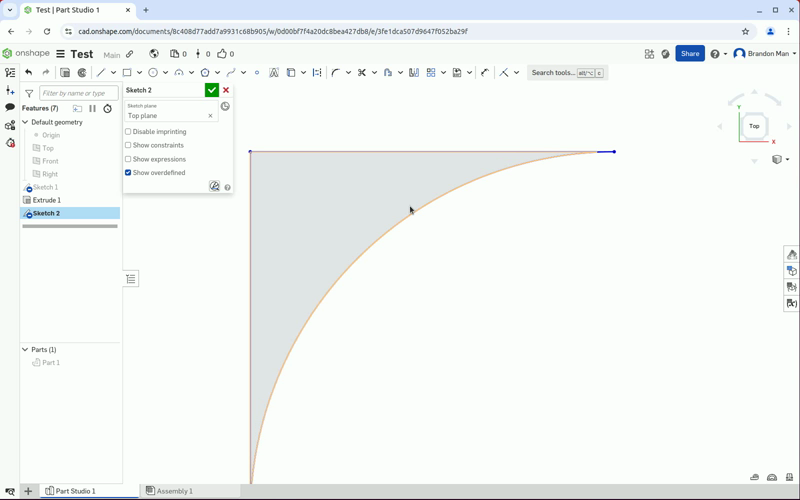
scroll(6)
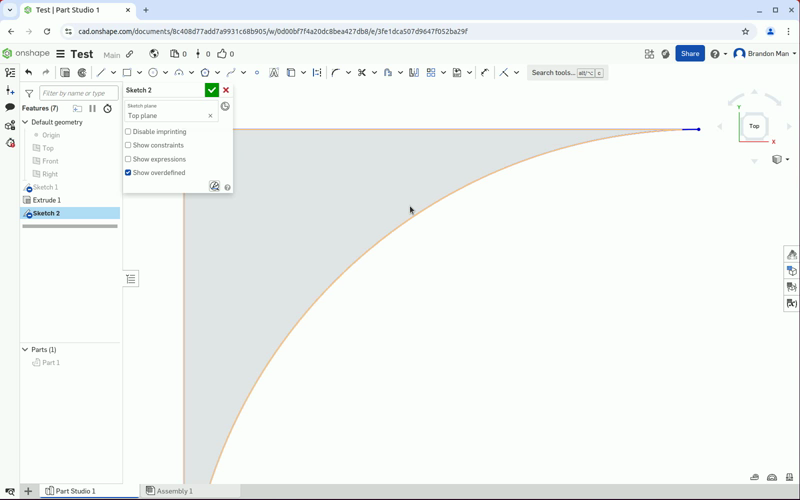
scroll(6)
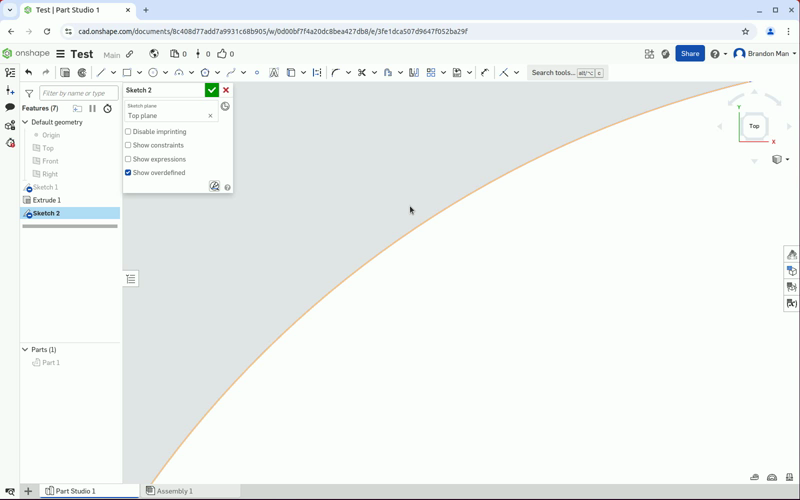
click(410, 205)
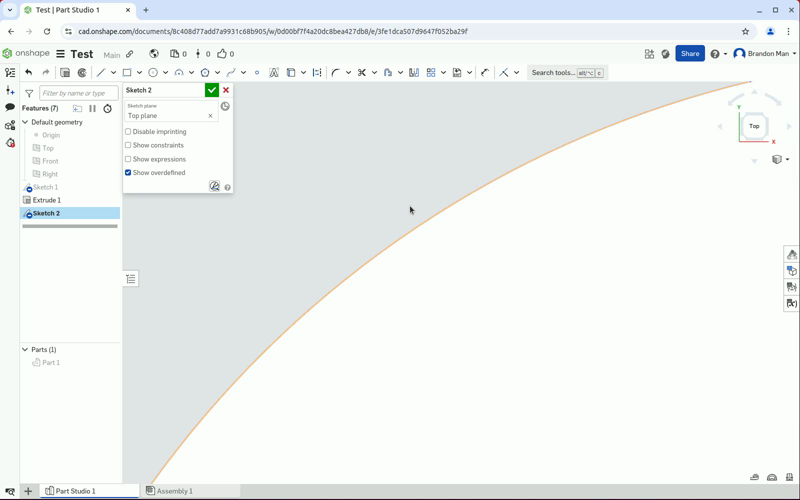
scroll(-6)
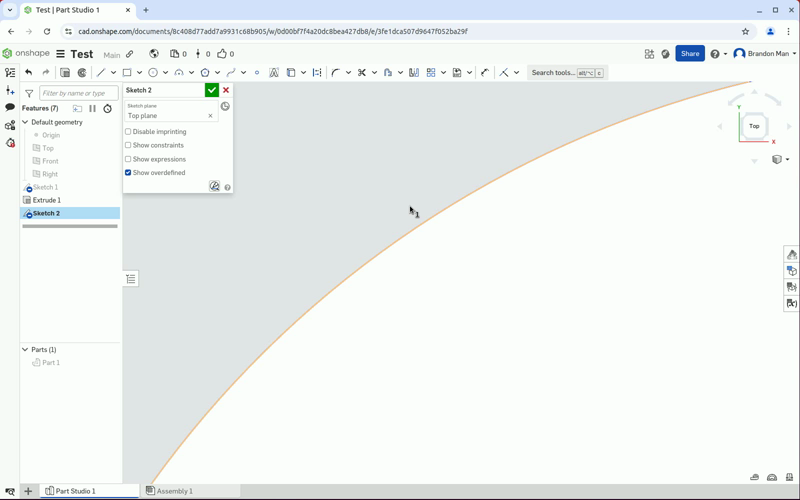
scroll(-6)
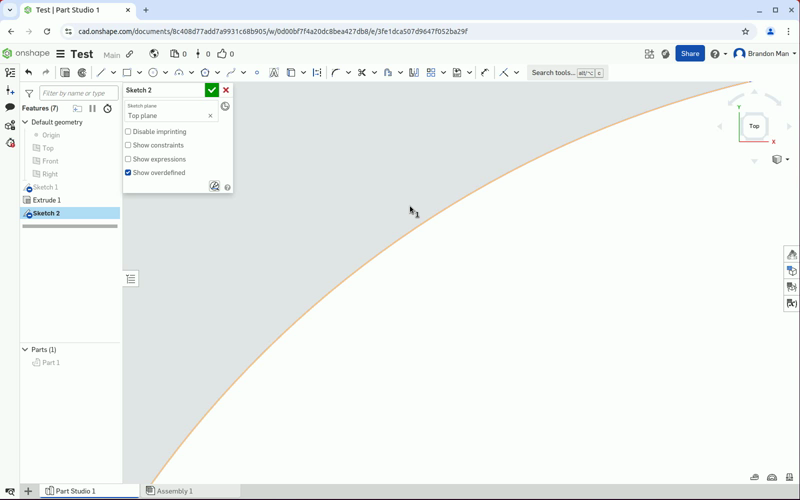
scroll(-6)
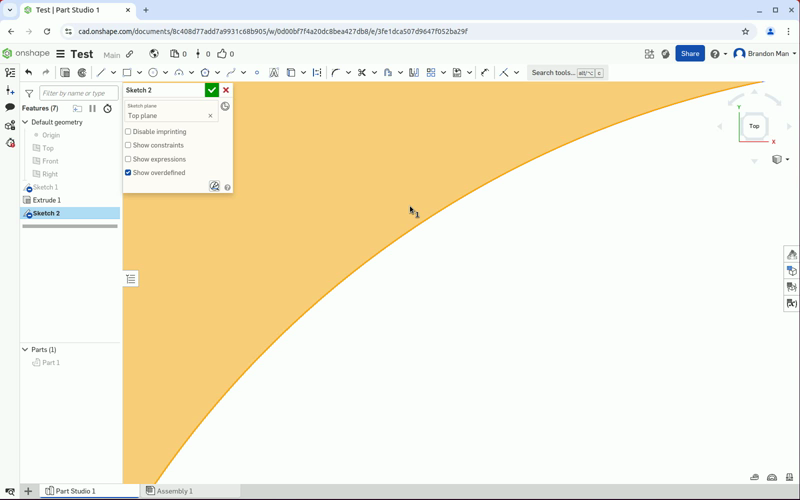
scroll(-6)
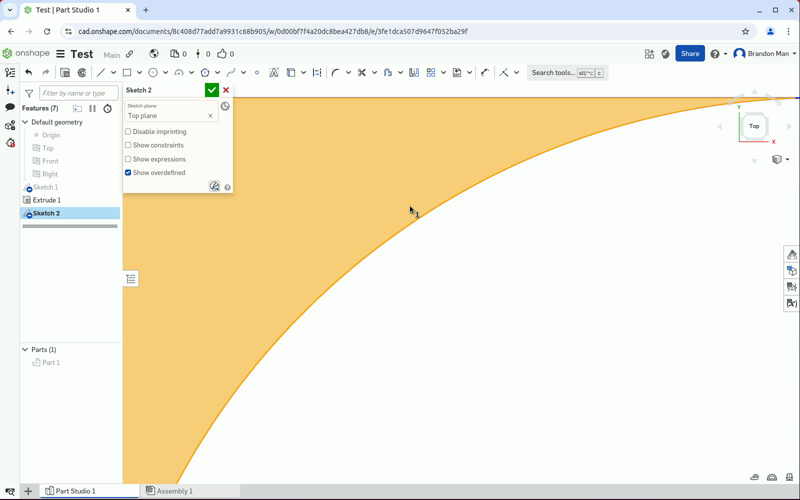
scroll(-6)
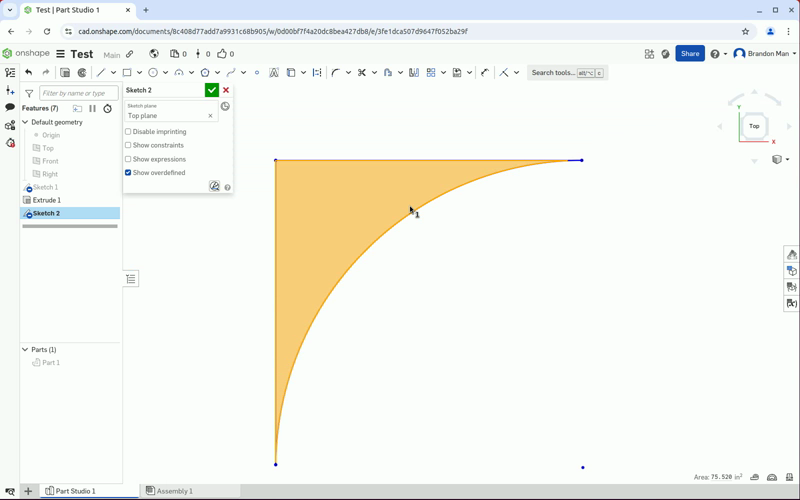
scroll(-6)
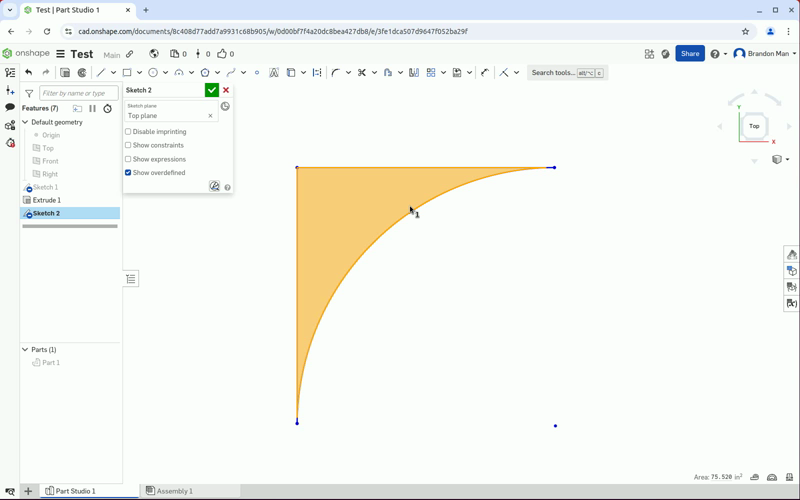
scroll(-6)
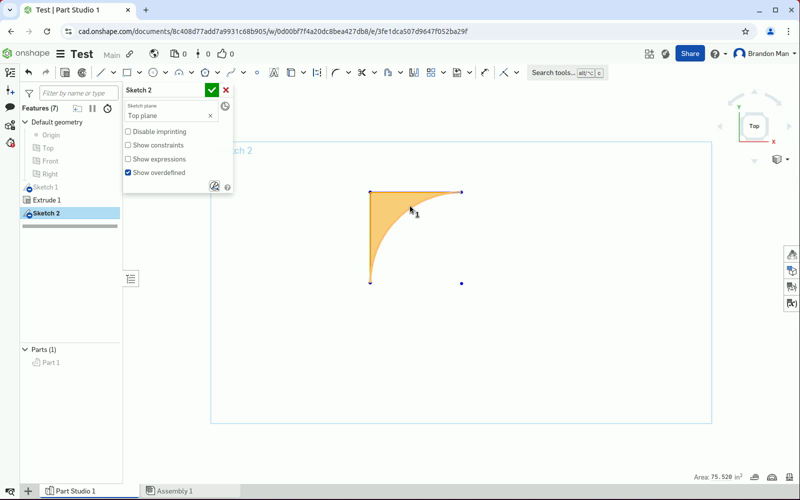
mouse_move(73, 352)
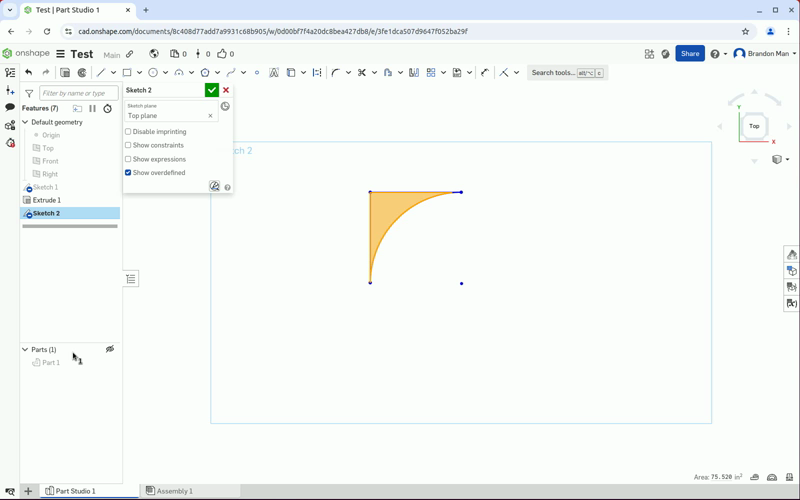
key(shift+y)
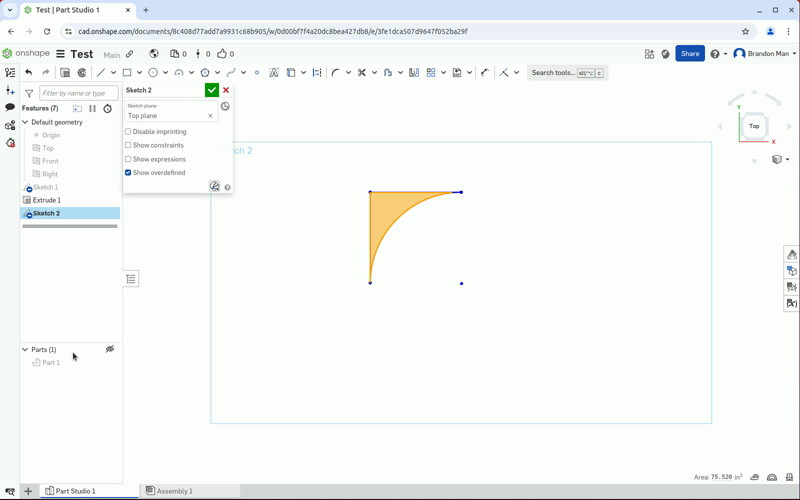
key(shift+e)
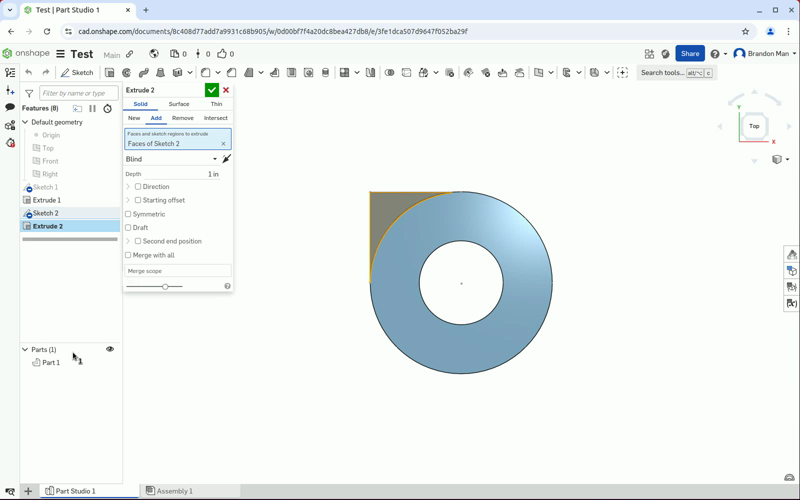
mouse_move(143, 106)
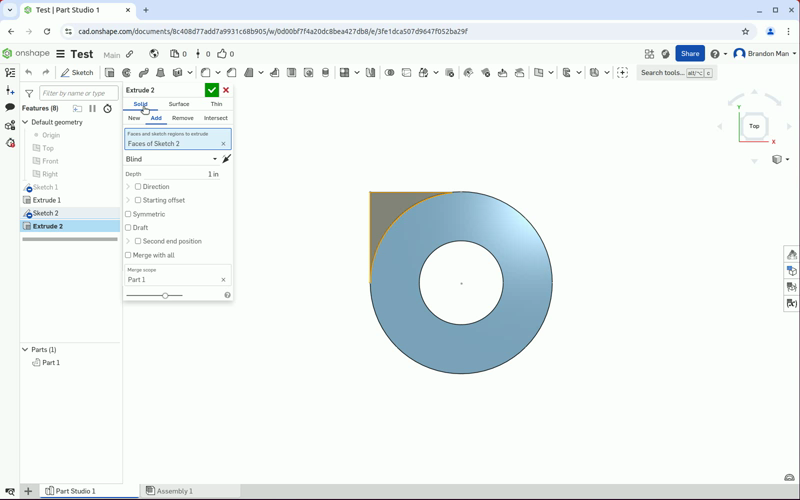
click(143, 106)
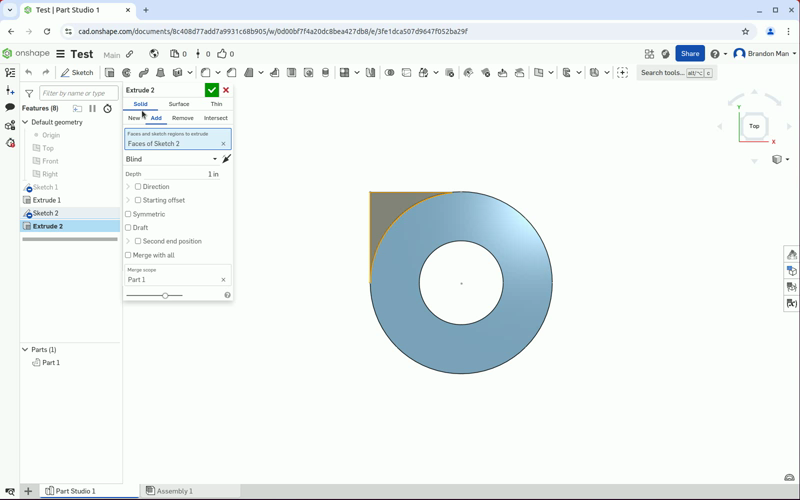
mouse_move(137, 120)
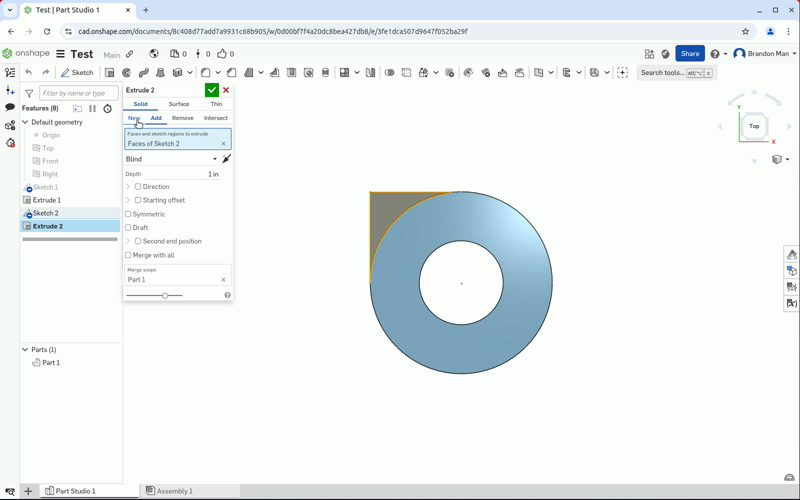
click(137, 120)
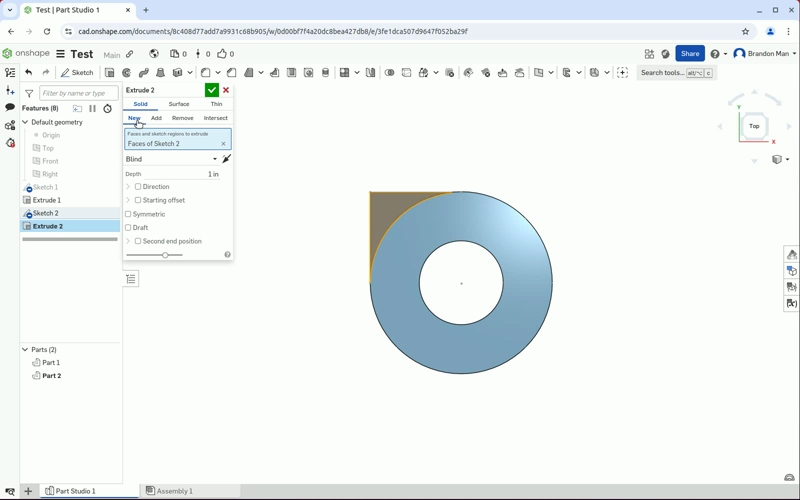
key(tab, 4)
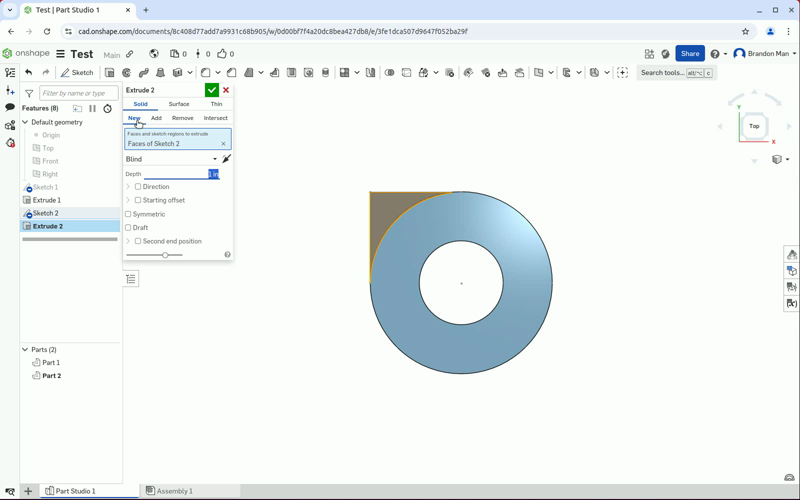
text(4.574)
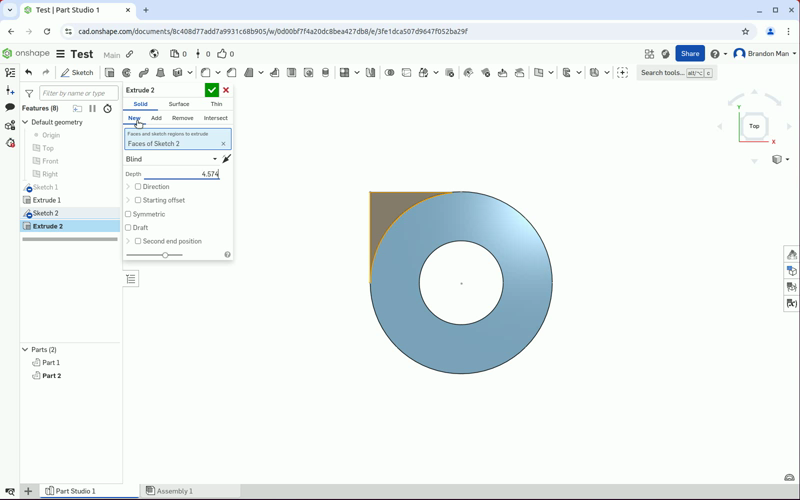
key(enter)
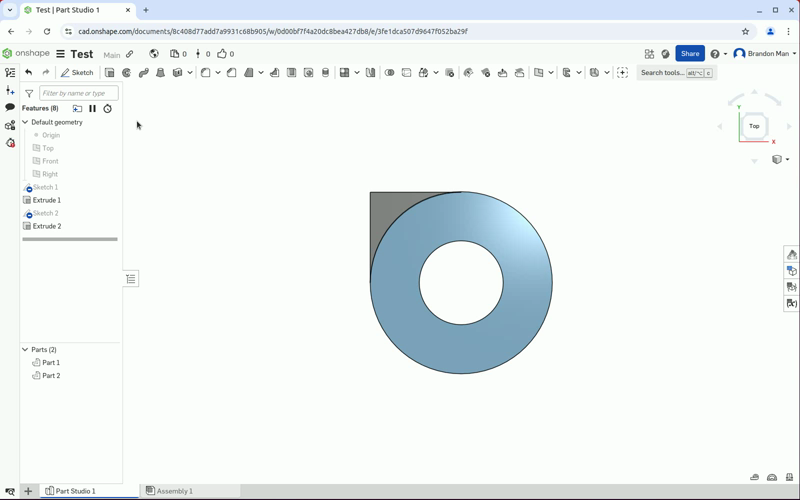
key(shift+h)
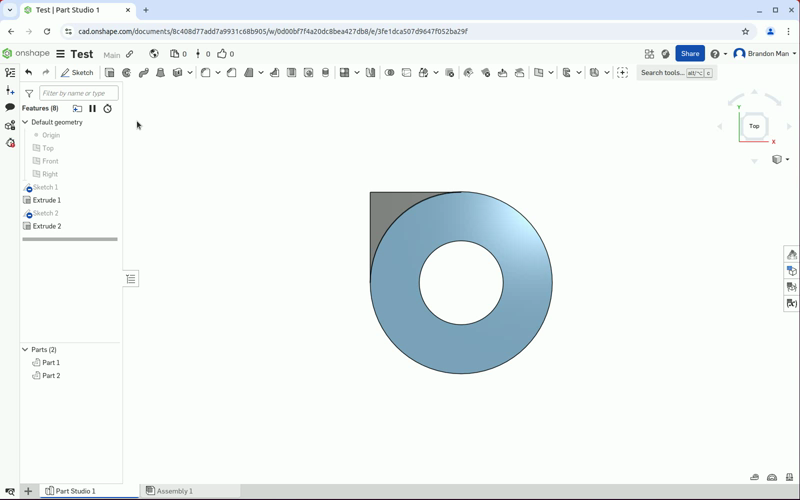
key(shift+h)
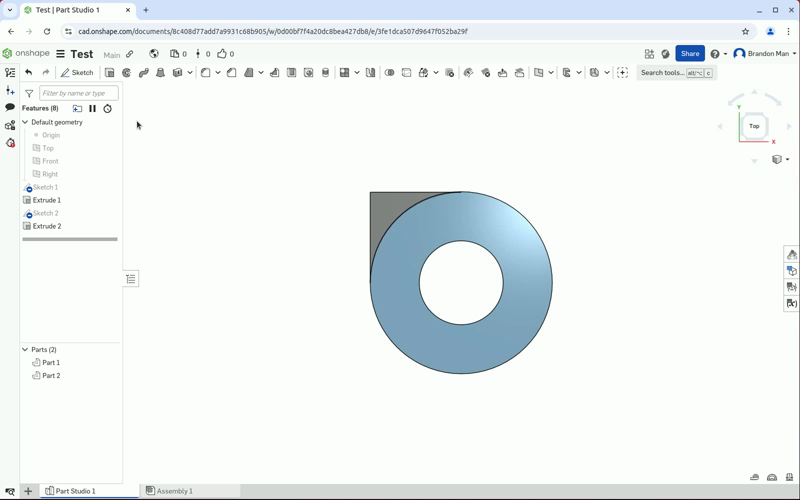
mouse_move(73, 189)
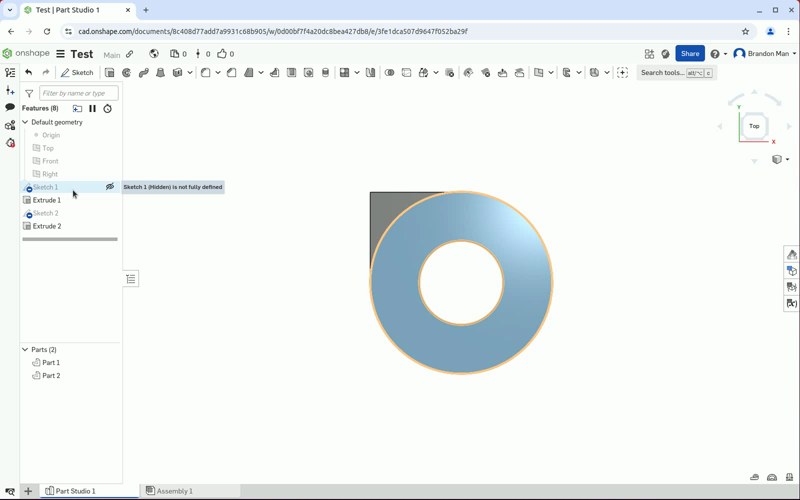
click(73, 189)
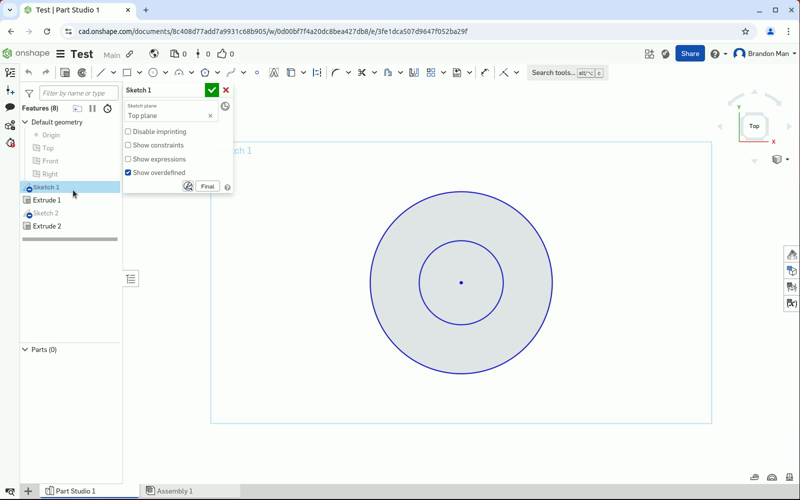
mouse_move(229, 92)
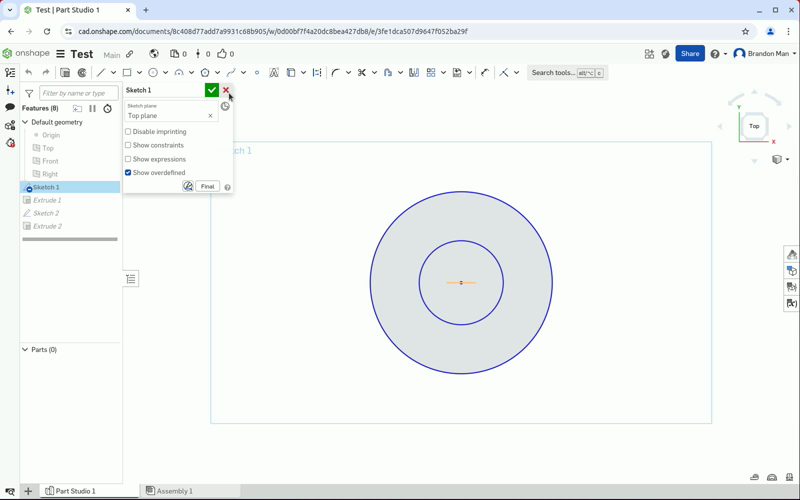
click(229, 92)
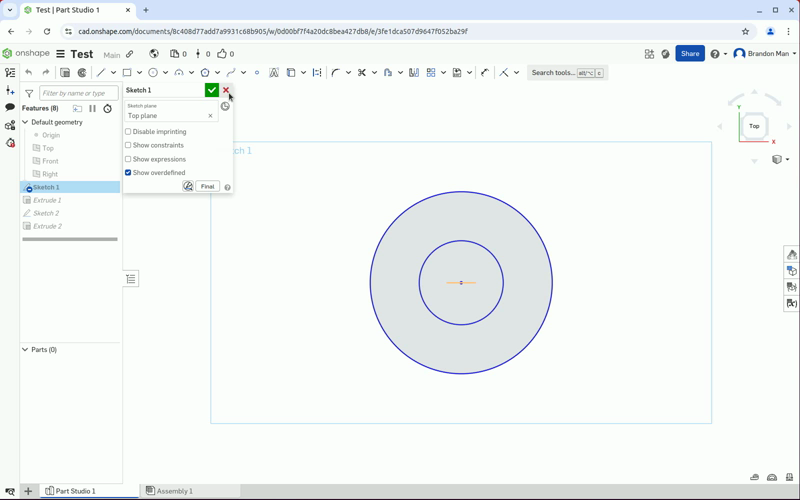
key(shift+s)
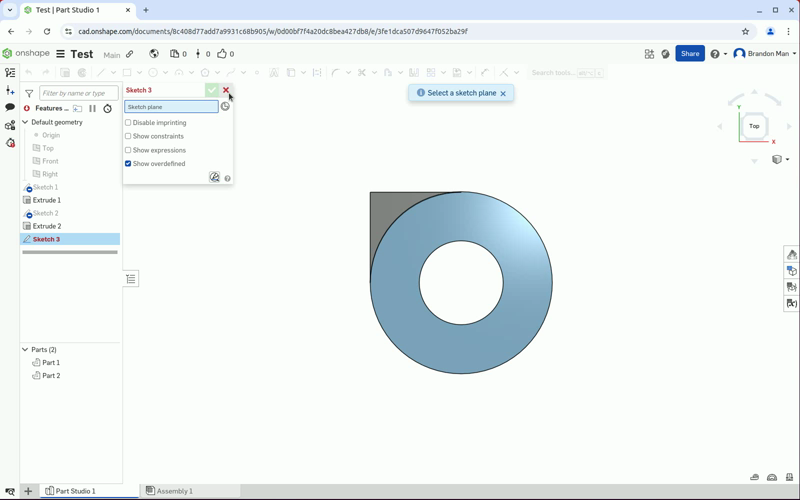
mouse_move(73, 150)
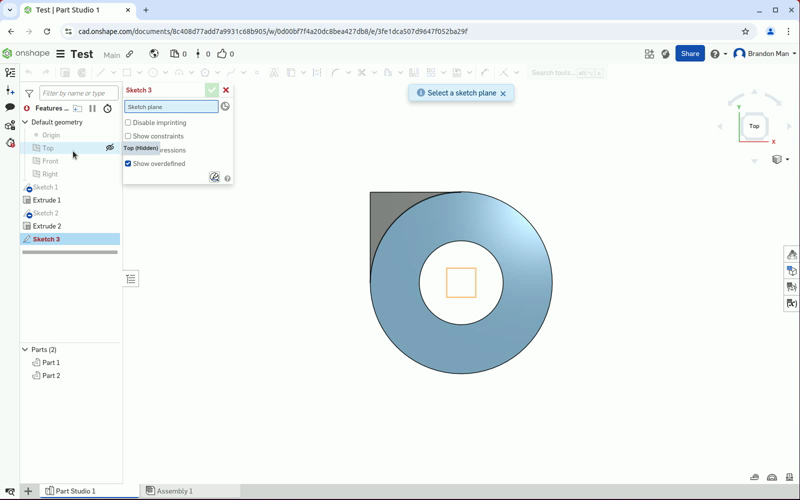
click(73, 150)
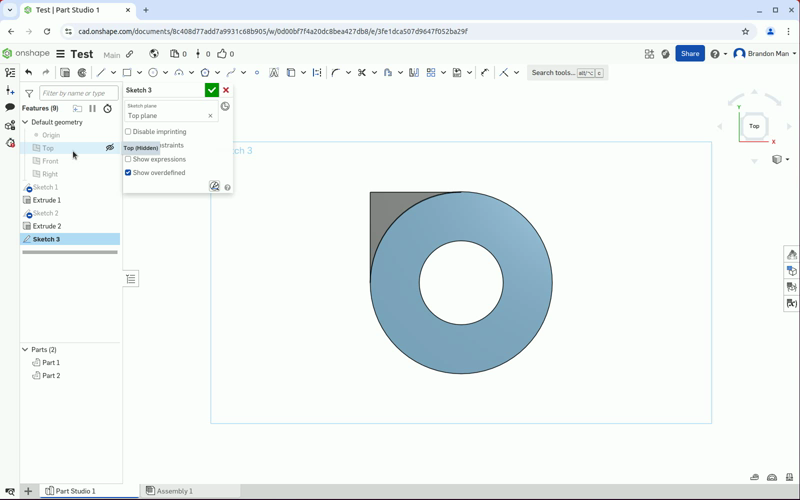
mouse_move(73, 352)
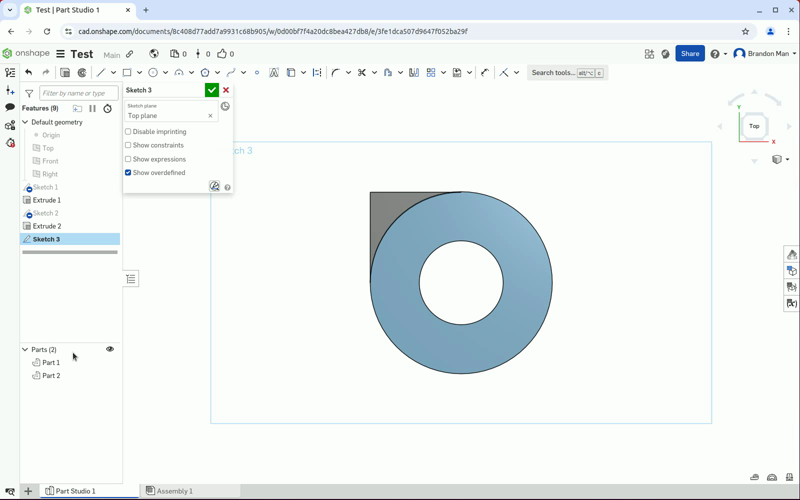
key(y)
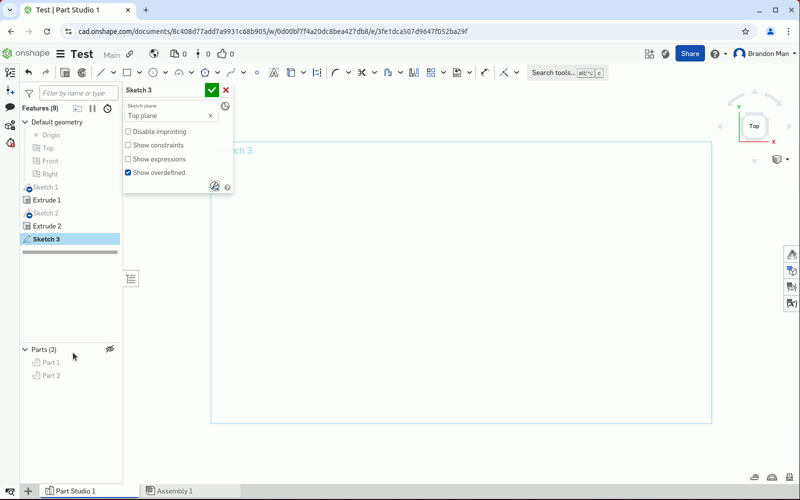
key(a)
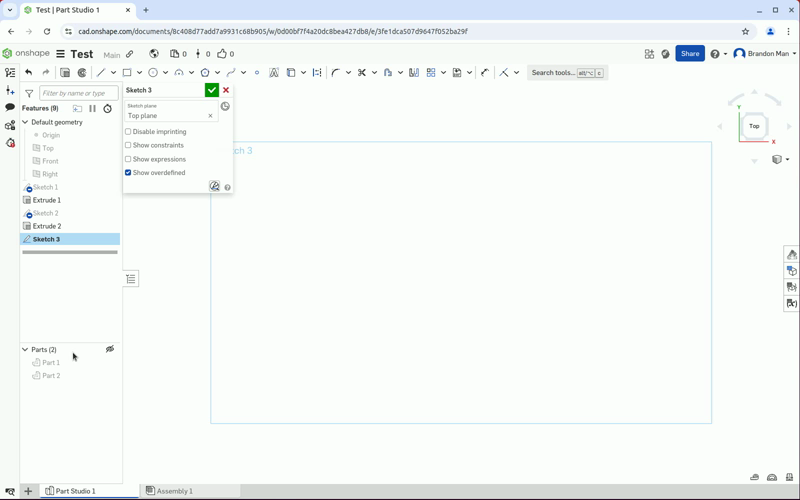
key_down(shift)
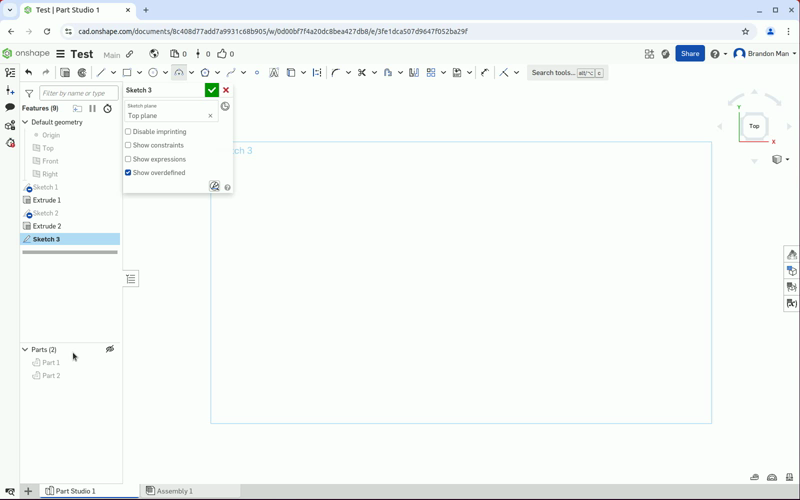
mouse_move(460, 192)
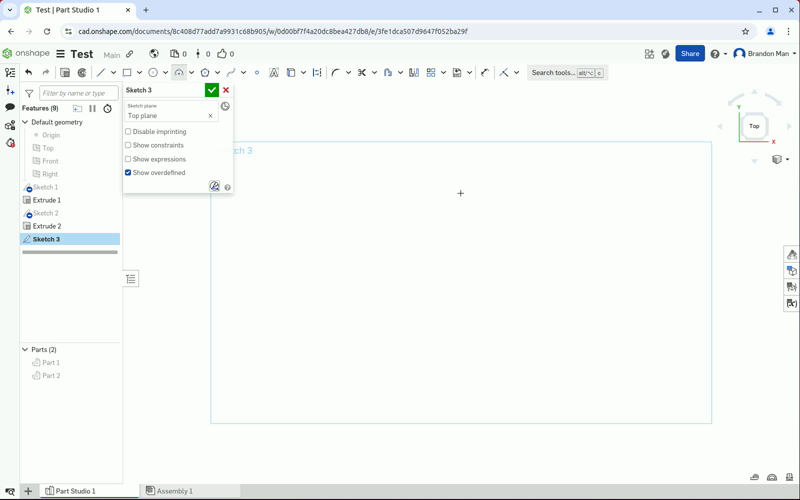
click(460, 192)
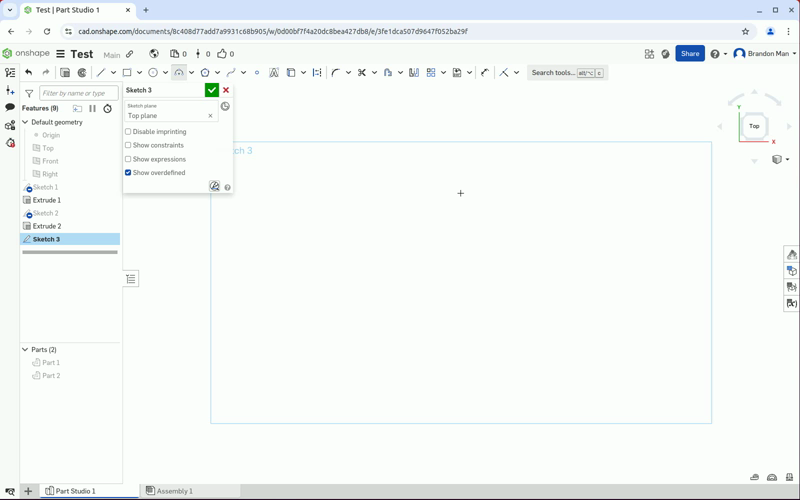
key_up(shift)
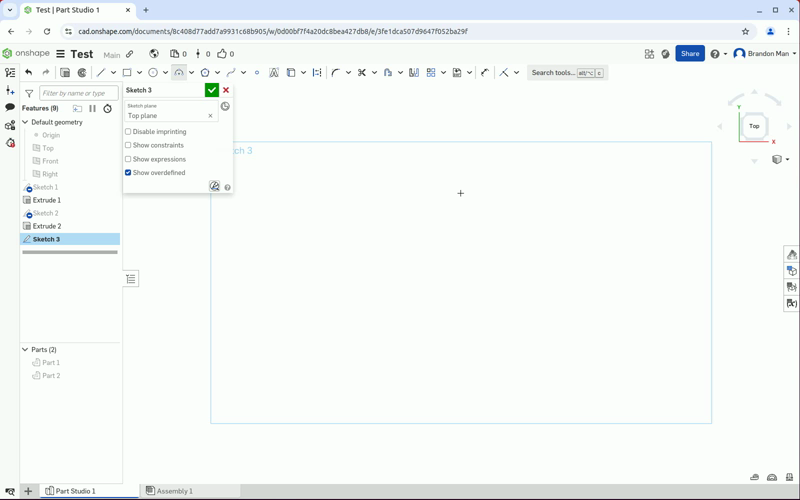
key_down(shift)
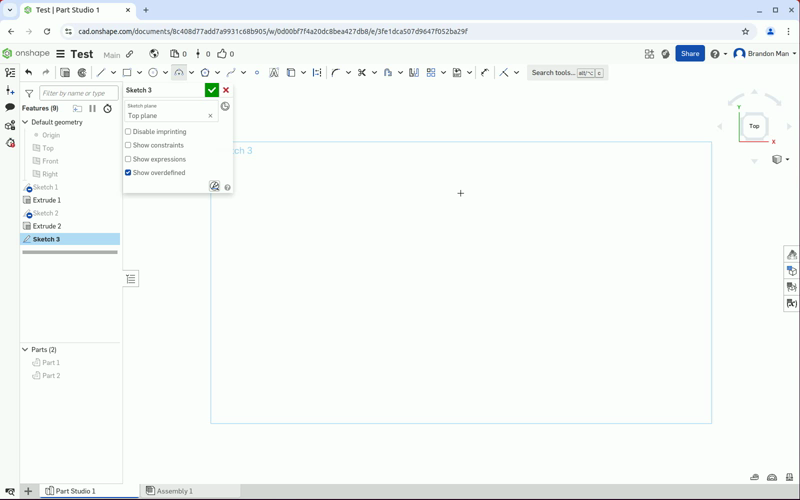
mouse_move(551, 283)
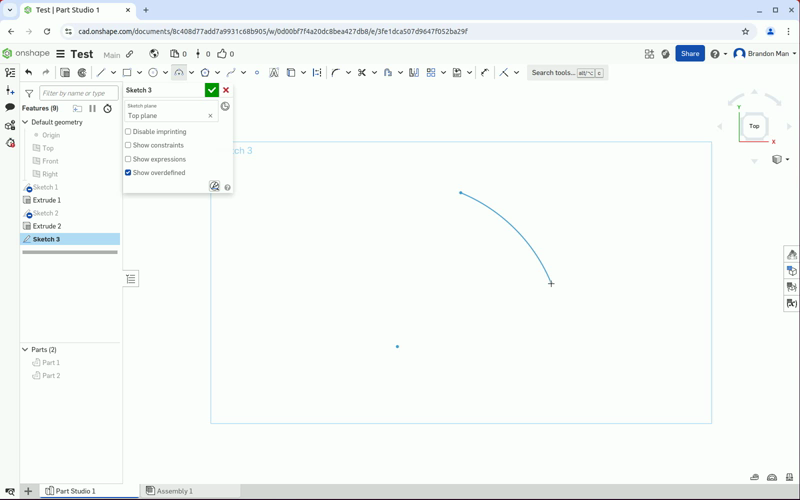
click(551, 283)
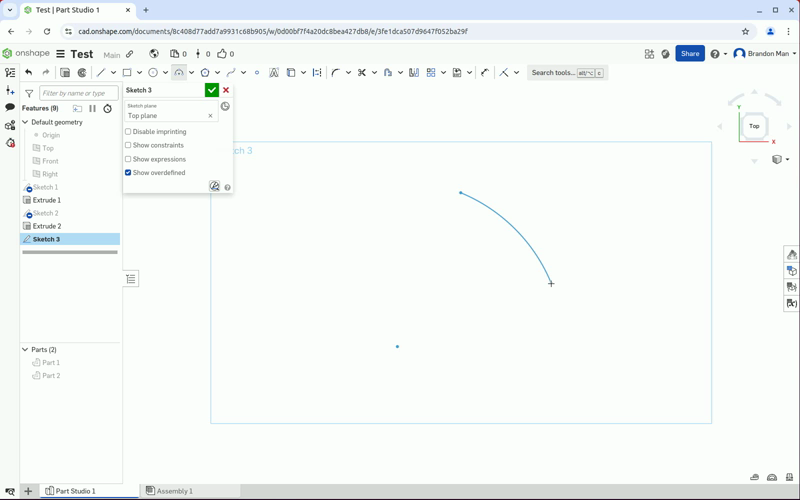
mouse_move(524, 219)
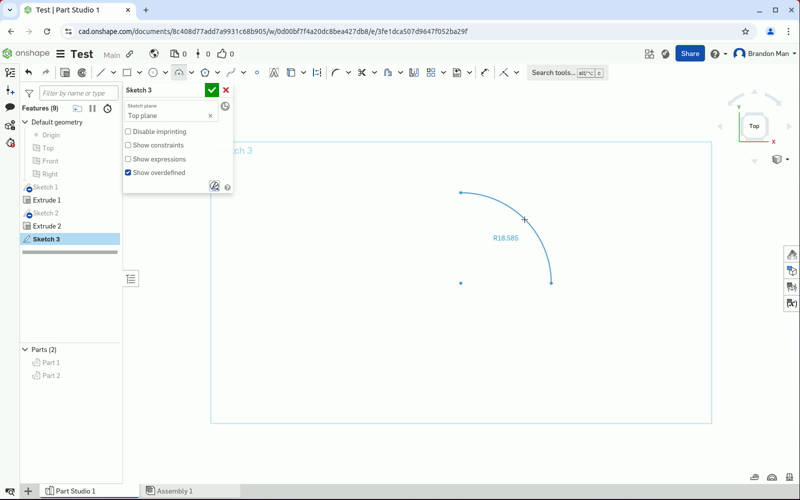
click(524, 219)
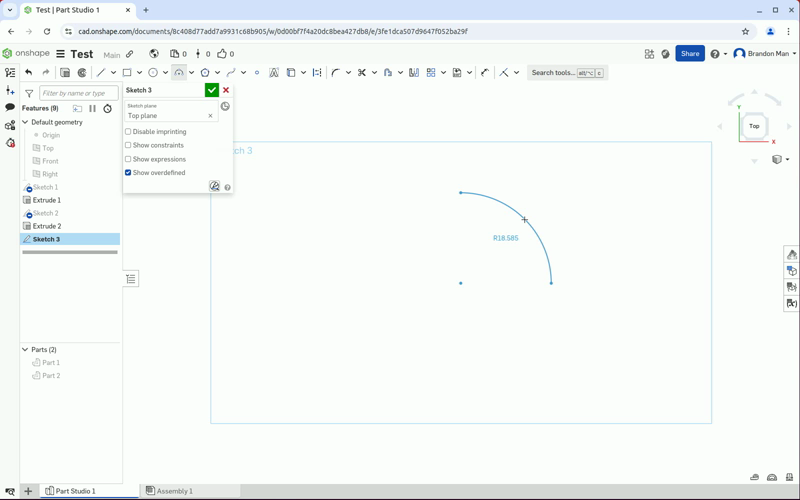
key_up(shift)
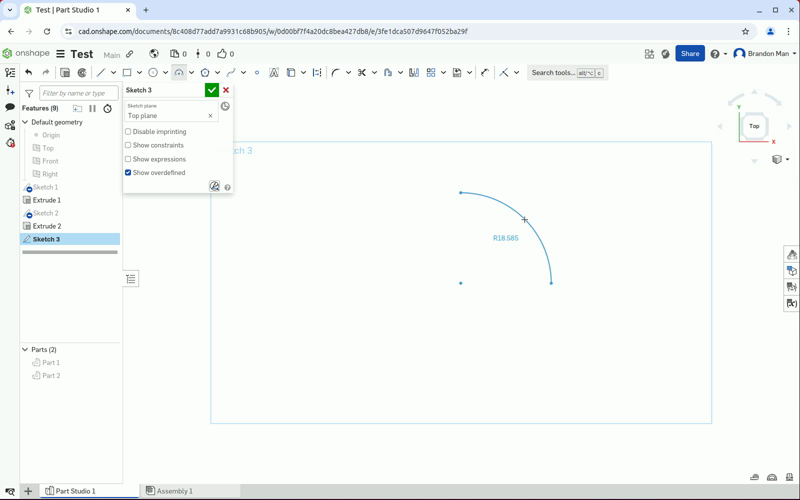
key(esc)
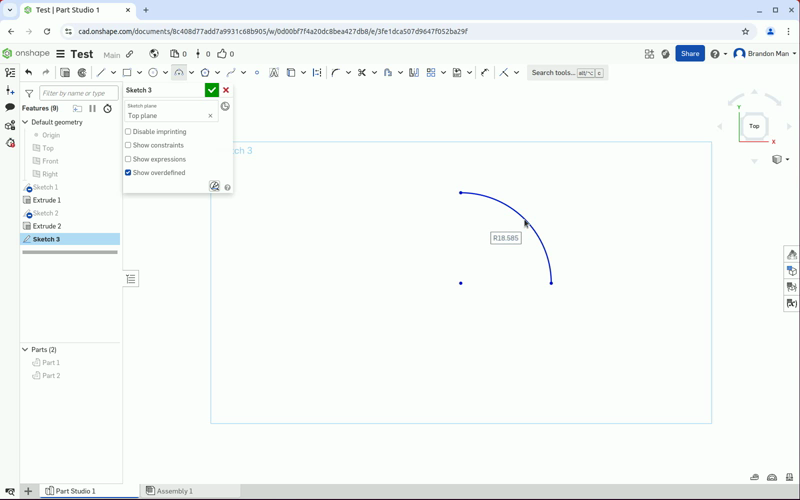
key(l)
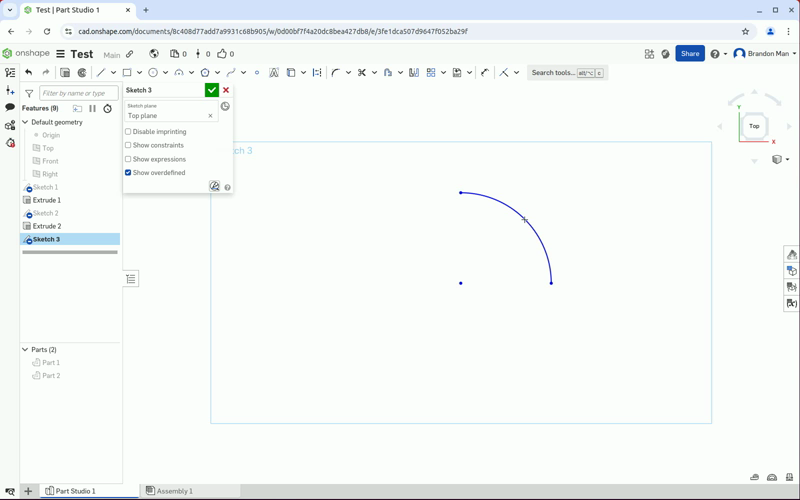
mouse_move(551, 283)
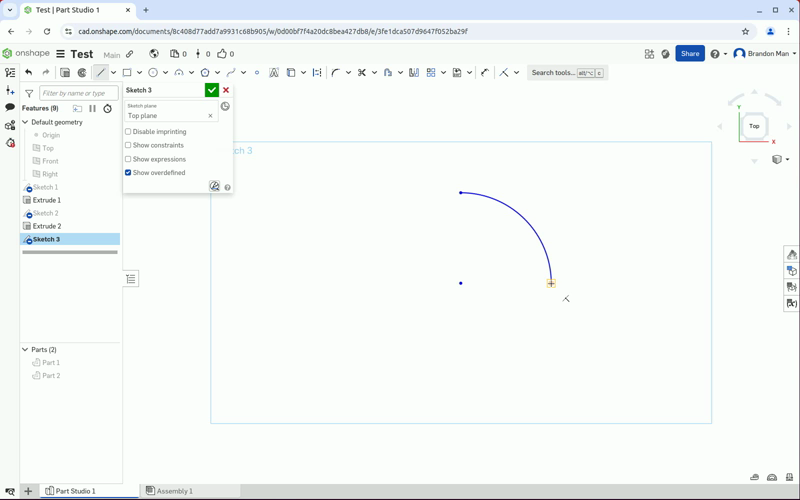
click(551, 283)
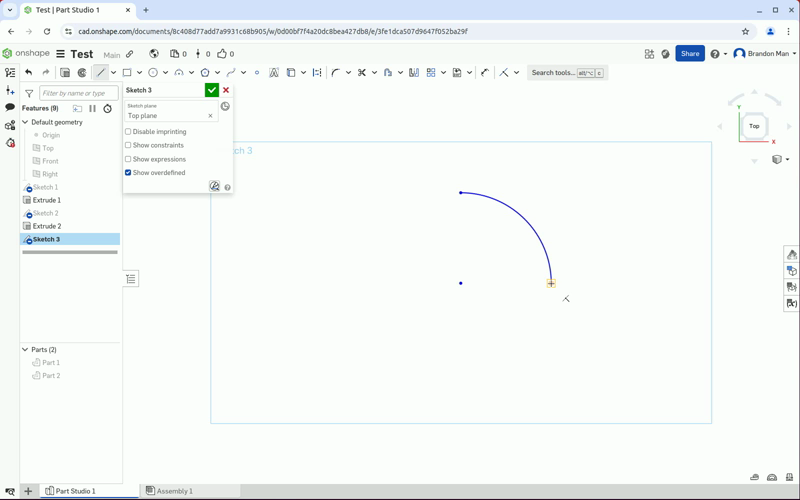
key_down(shift)
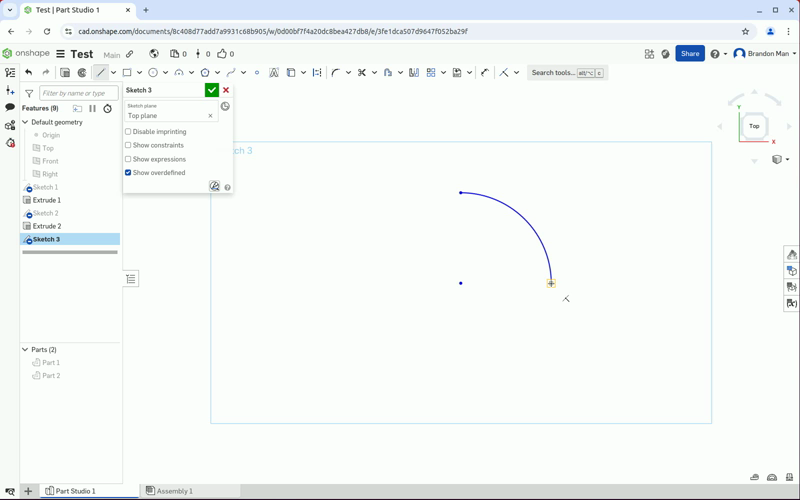
mouse_move(551, 192)
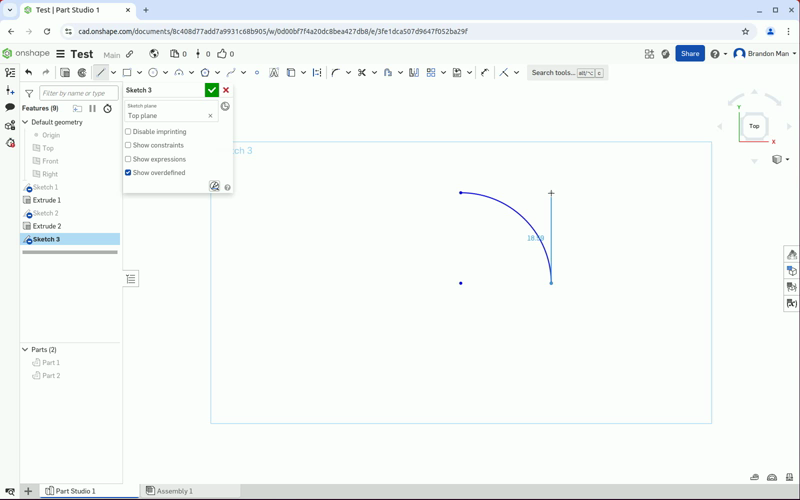
click(551, 192)
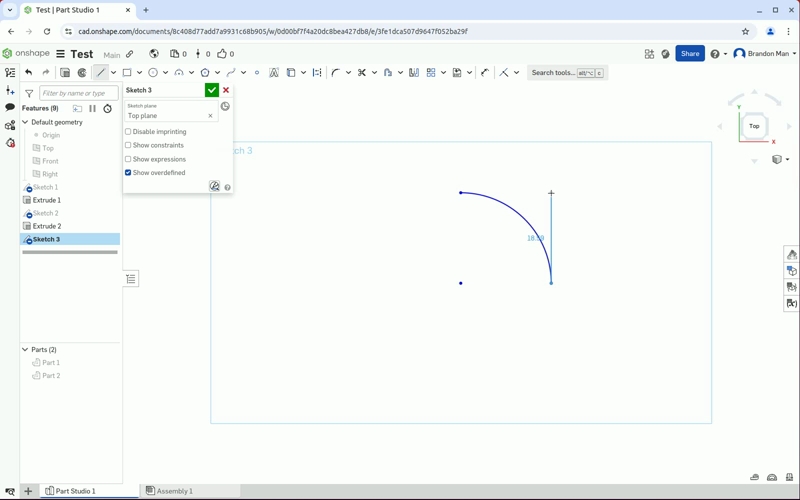
key_up(shift)
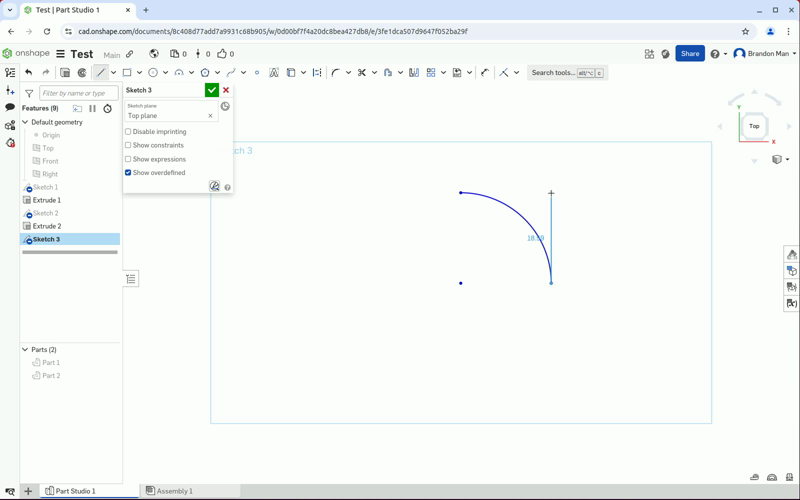
key_down(shift)
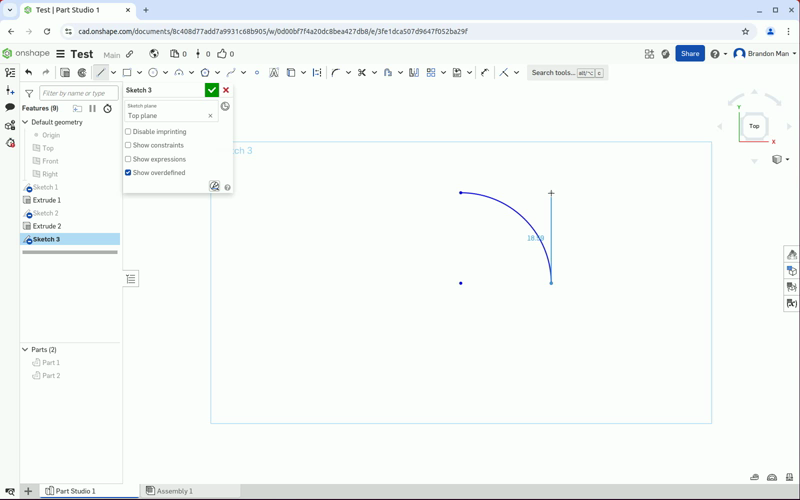
mouse_move(460, 192)
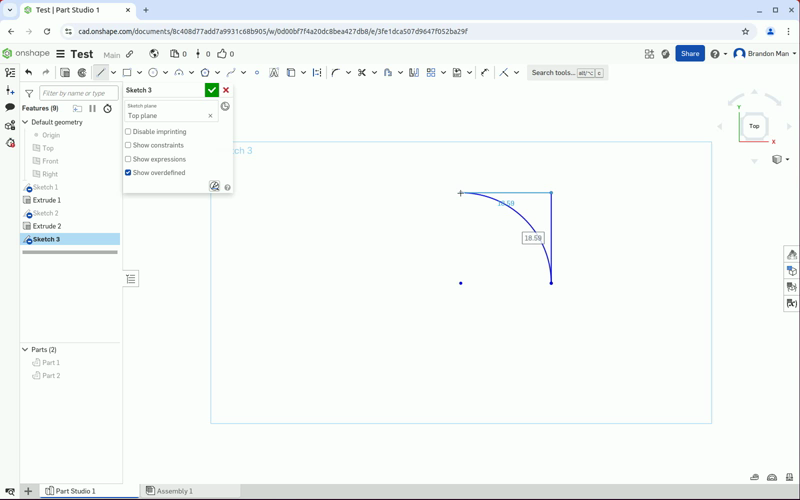
key_up(shift)
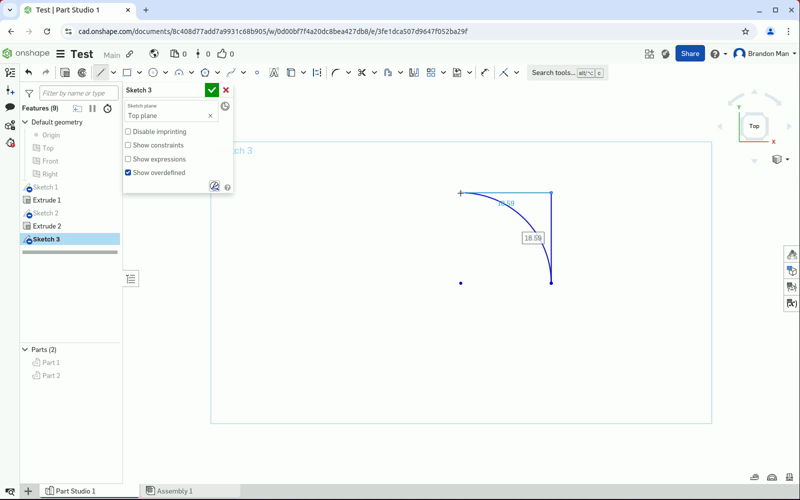
click(460, 192)
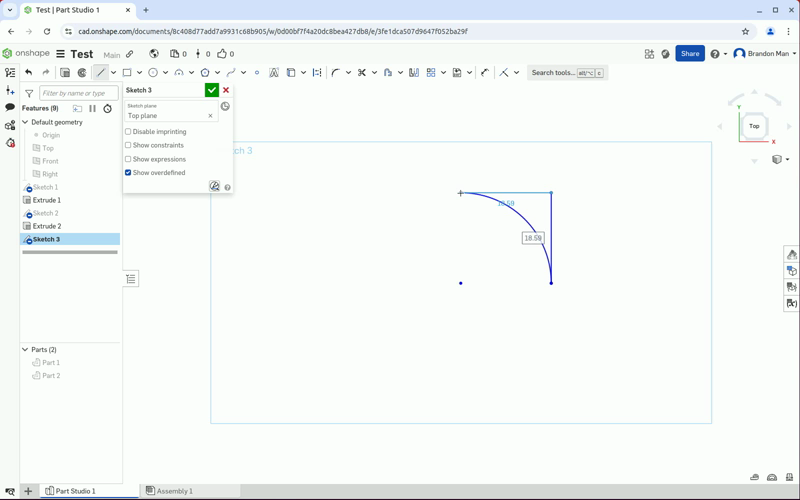
key(esc)
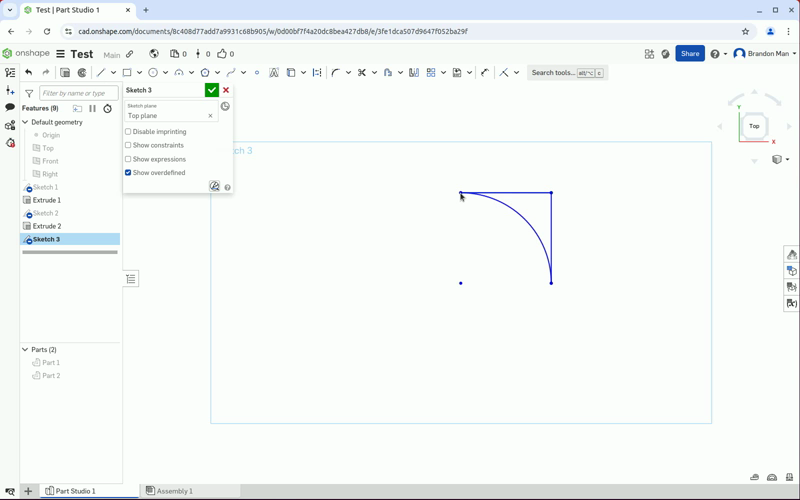
mouse_move(510, 194)
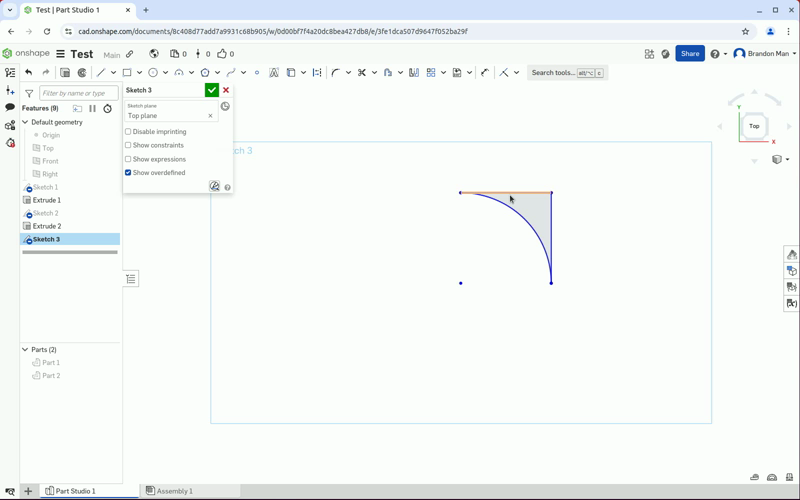
scroll(6)
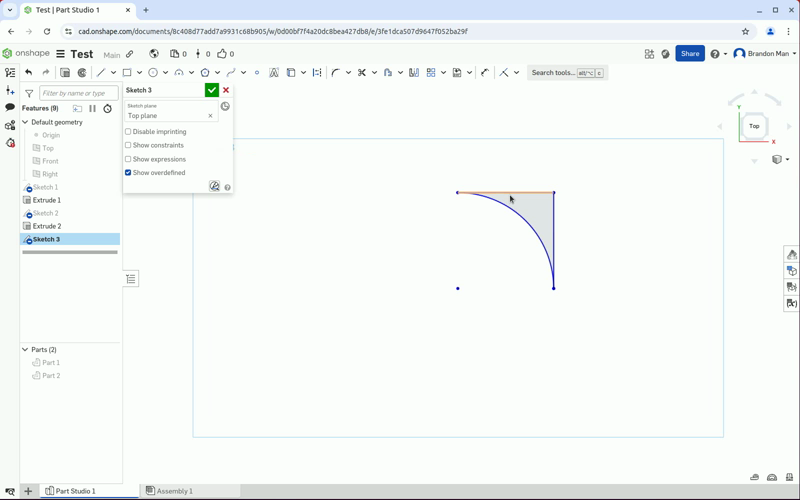
scroll(6)
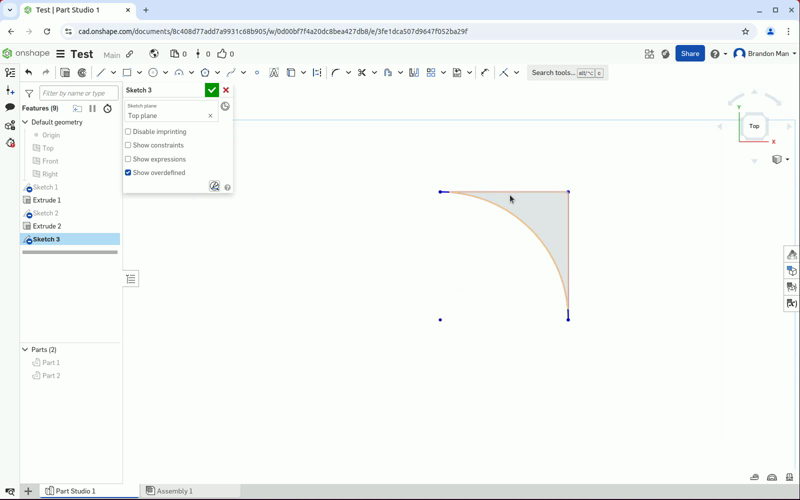
scroll(6)
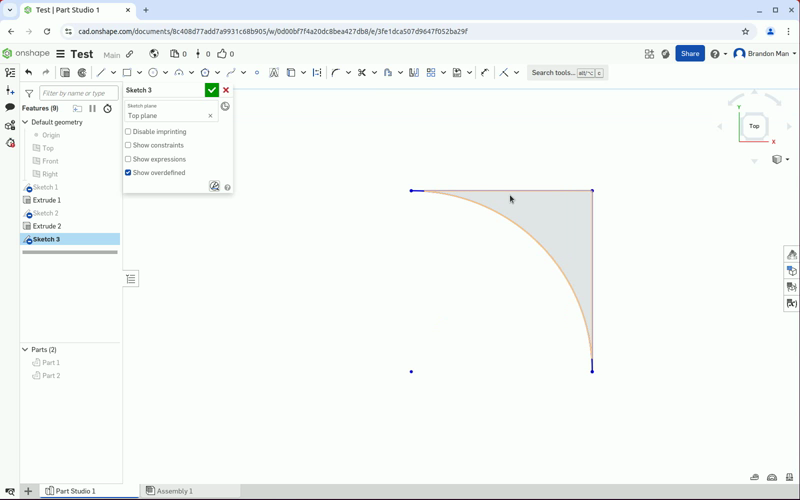
scroll(6)
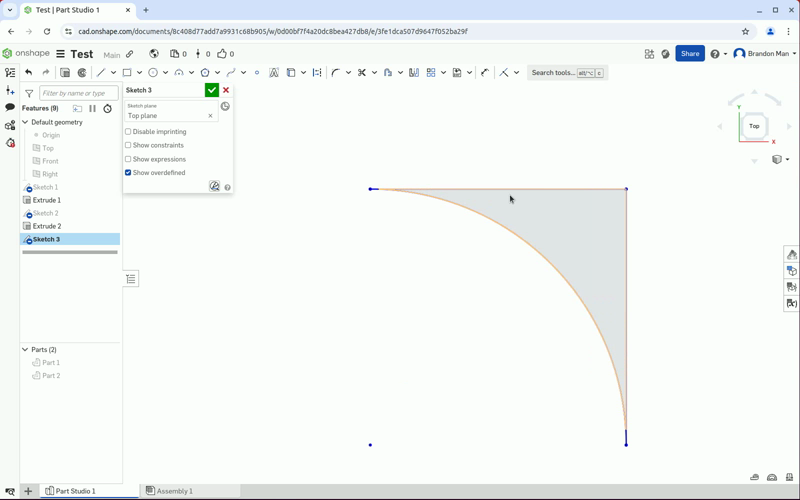
scroll(6)
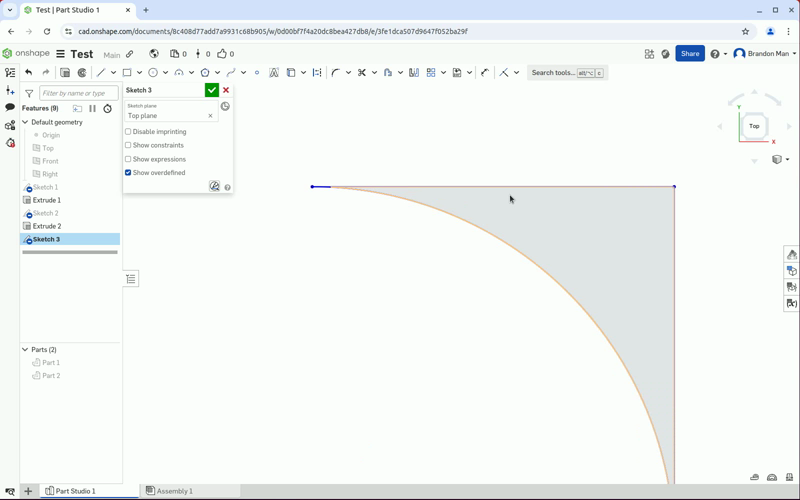
scroll(6)
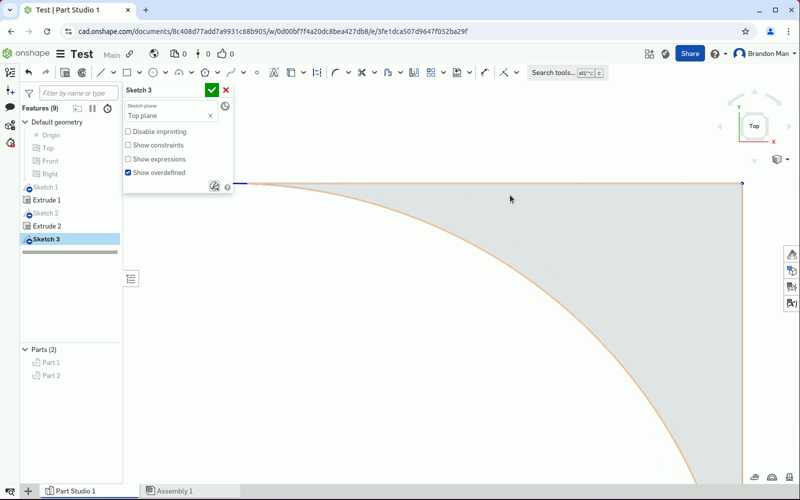
scroll(6)
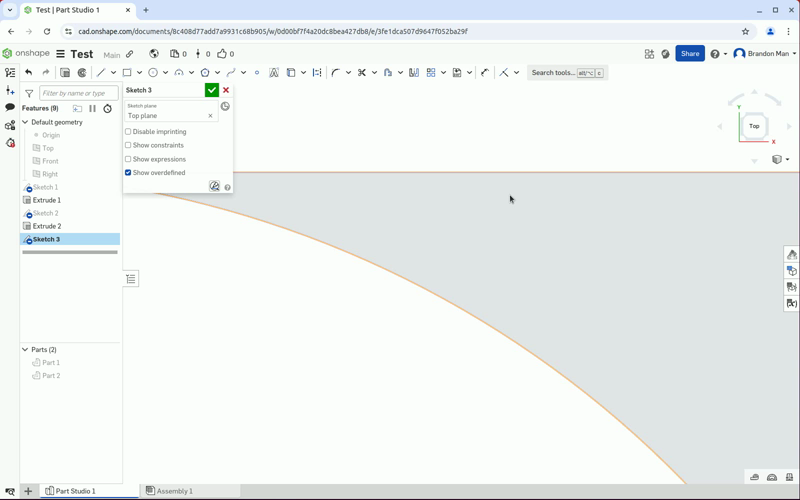
click(510, 194)
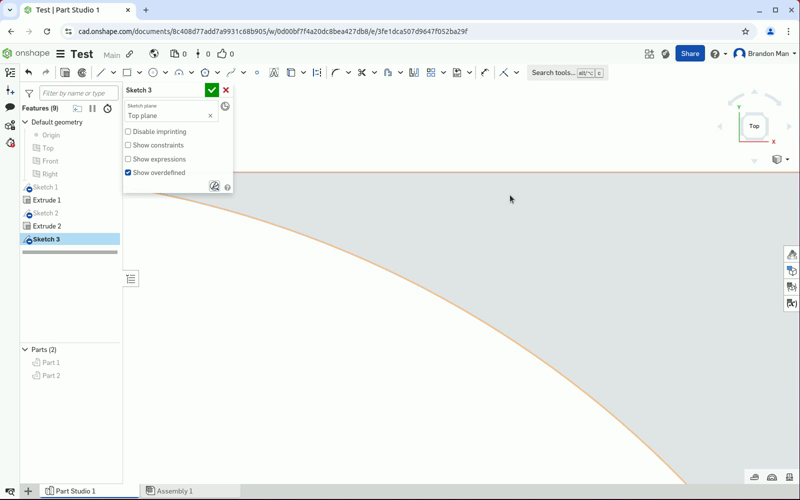
scroll(-6)
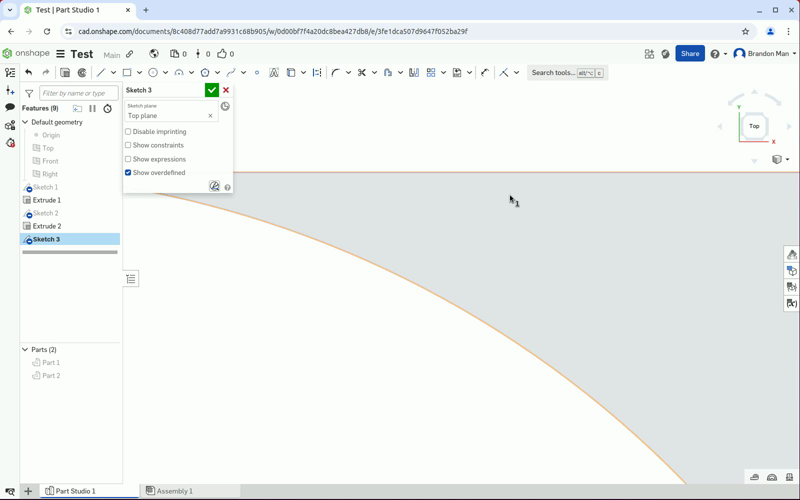
scroll(-6)
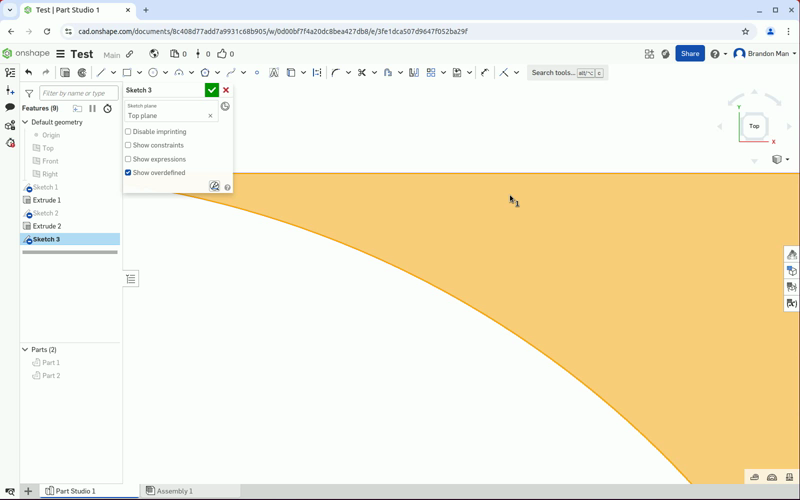
scroll(-6)
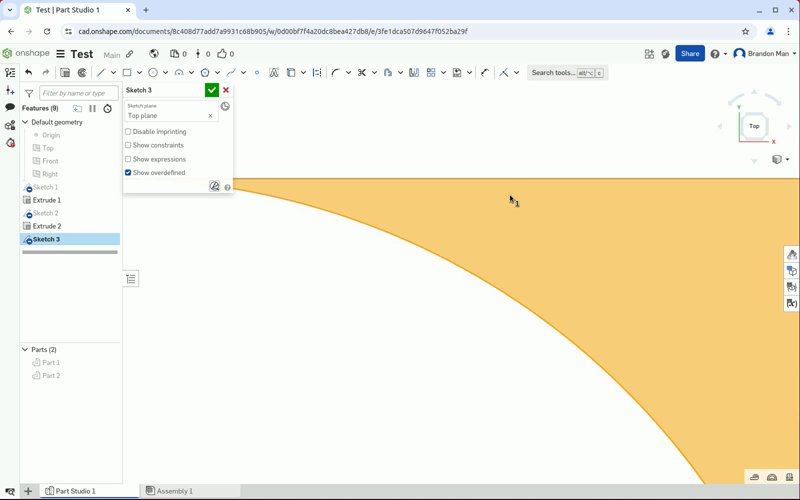
scroll(-6)
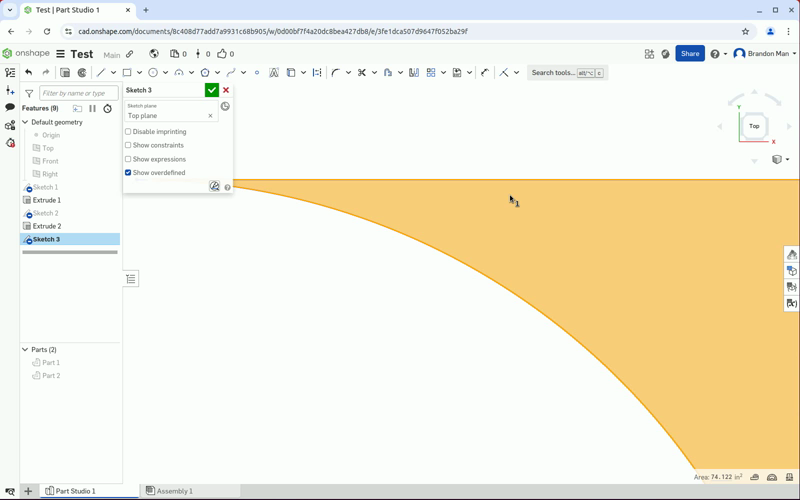
scroll(-6)
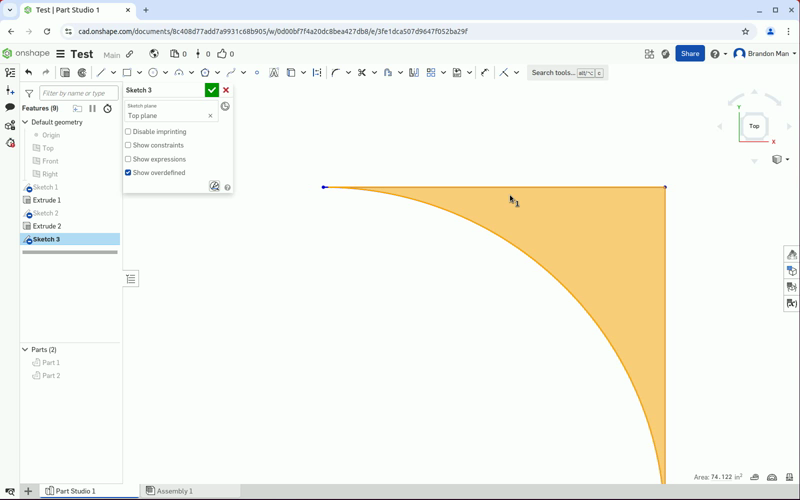
scroll(-6)
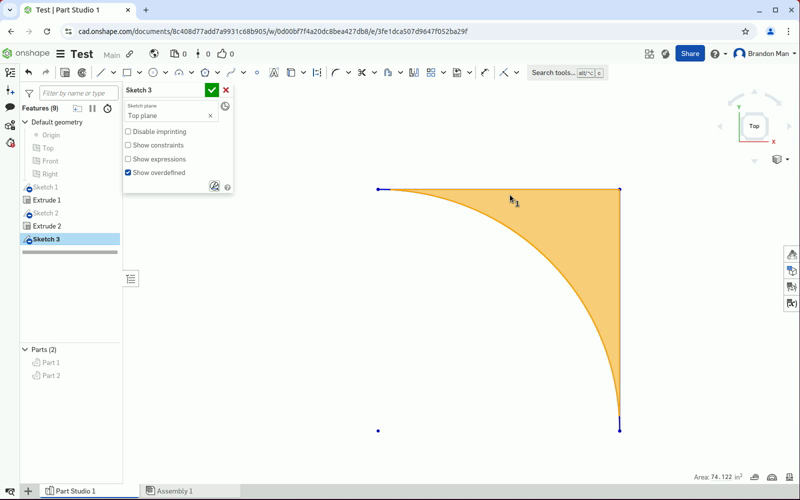
scroll(-6)
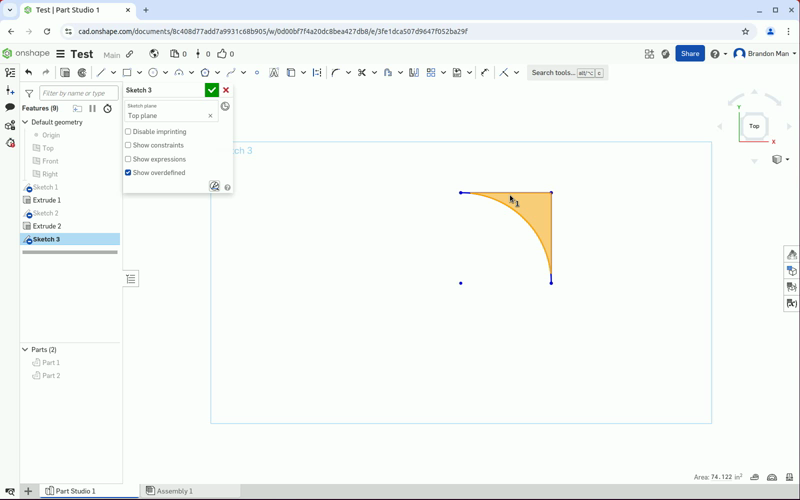
mouse_move(73, 352)
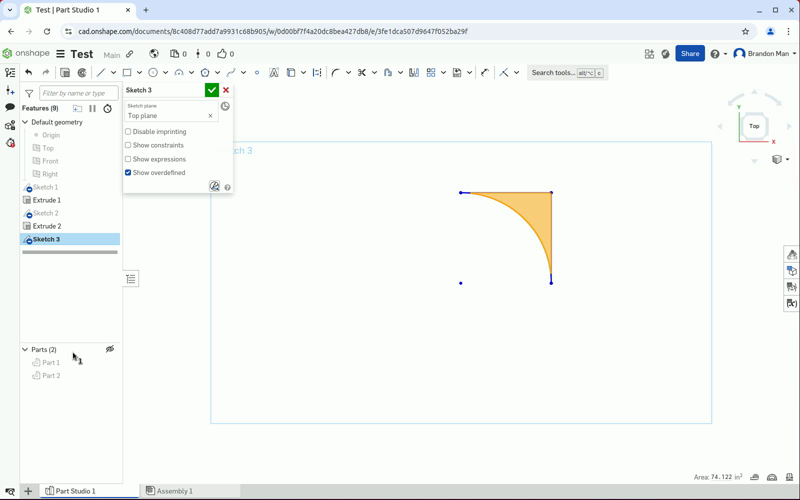
key(shift+y)
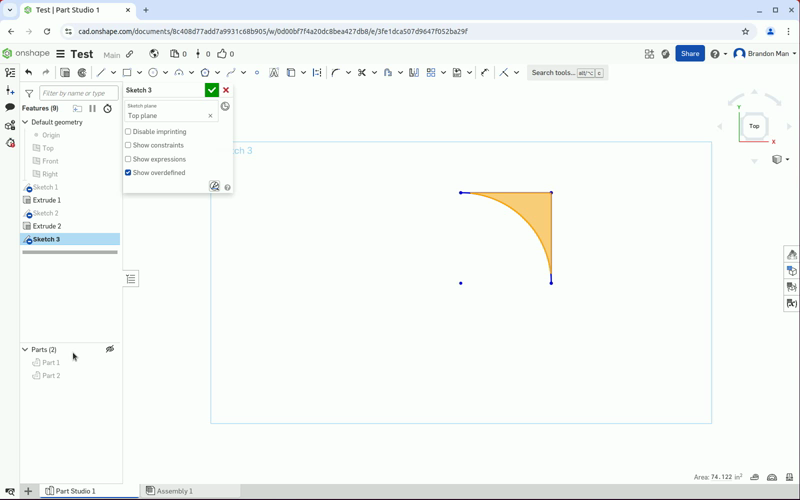
key(shift+e)
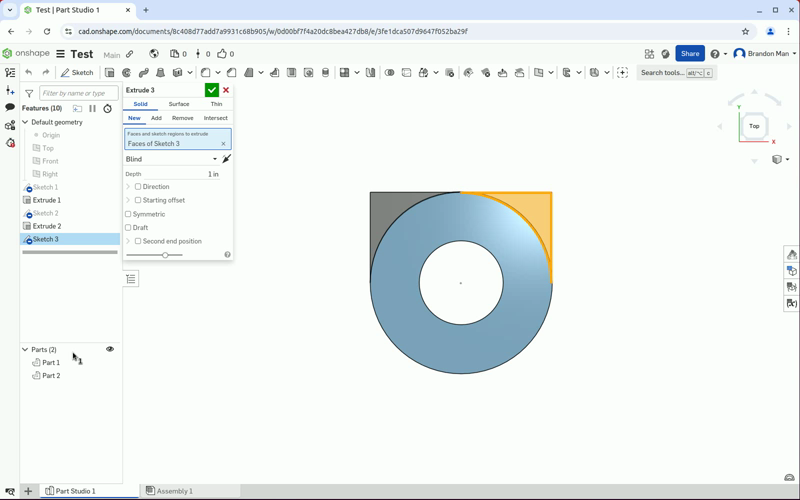
mouse_move(143, 106)
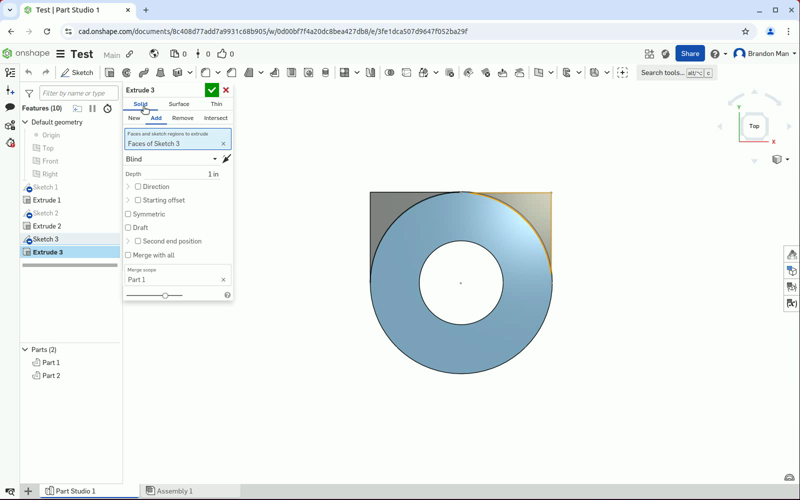
click(143, 106)
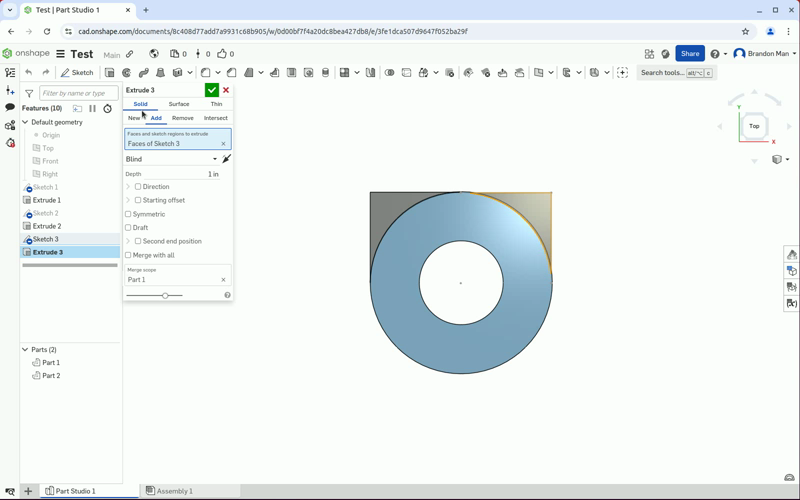
mouse_move(137, 120)
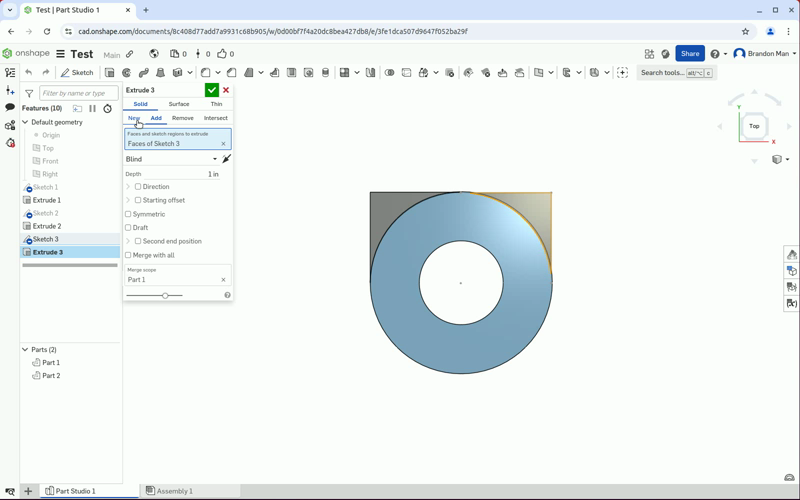
click(137, 120)
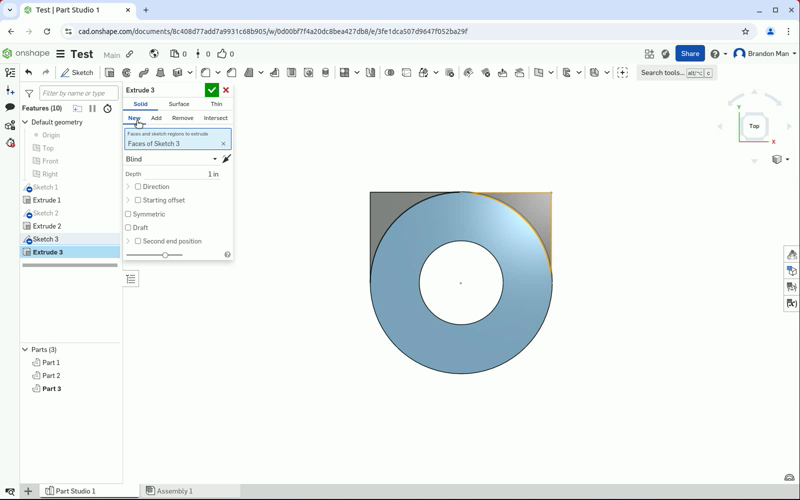
key(tab, 4)
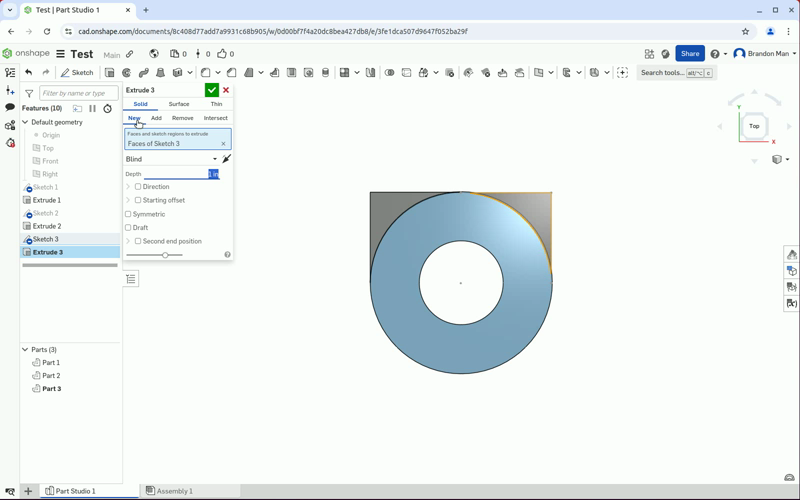
text(4.574)
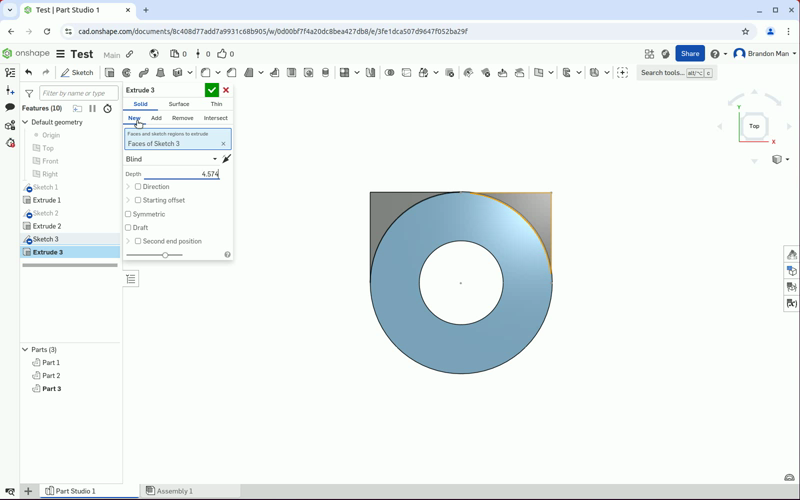
key(enter)
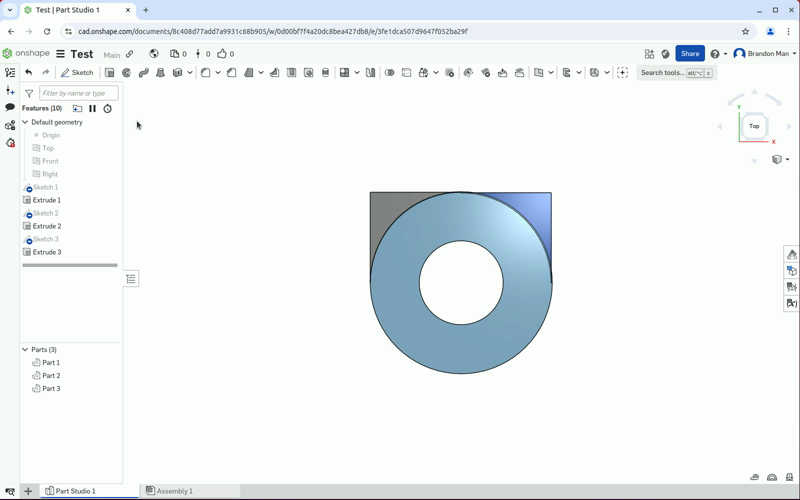
key(shift+h)
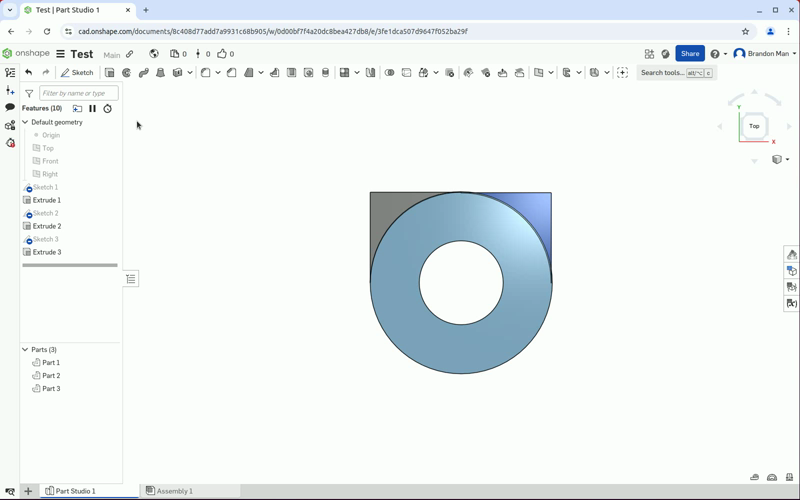
key(shift+h)
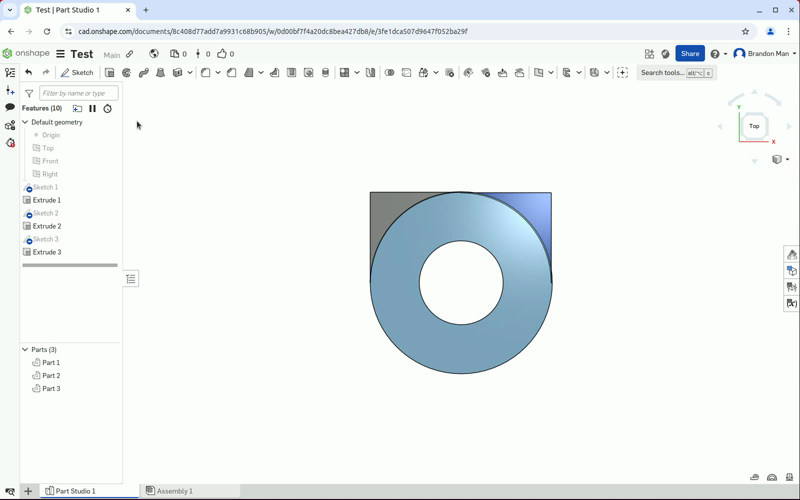
mouse_move(73, 189)
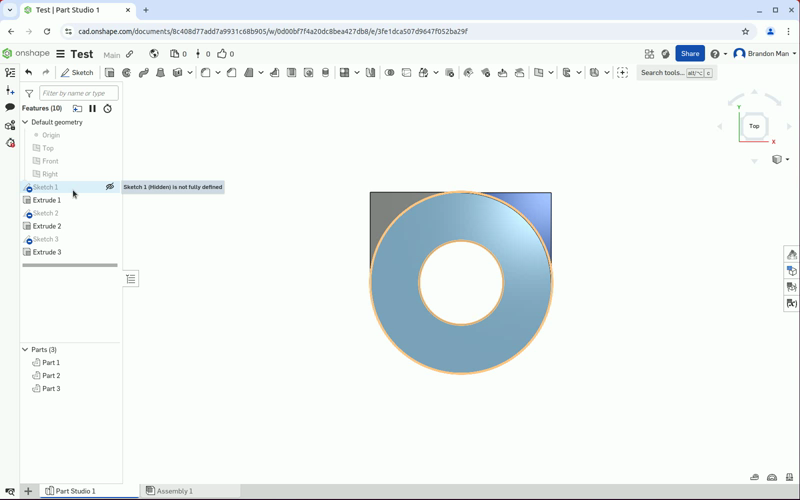
click(73, 189)
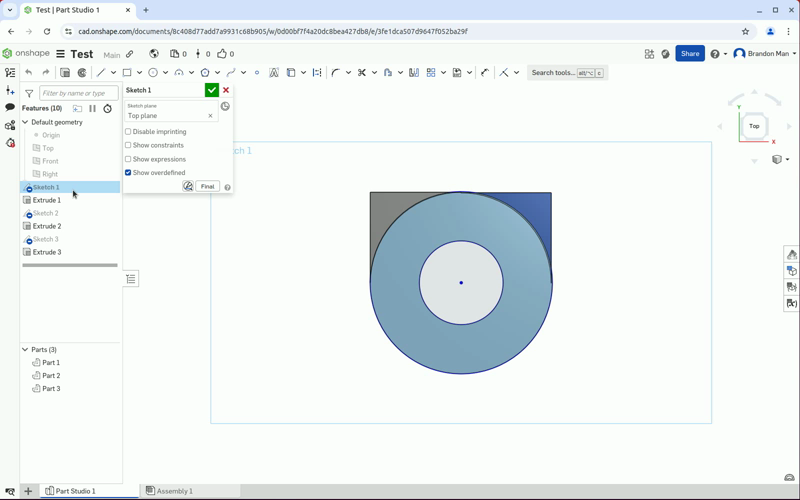
mouse_move(229, 92)
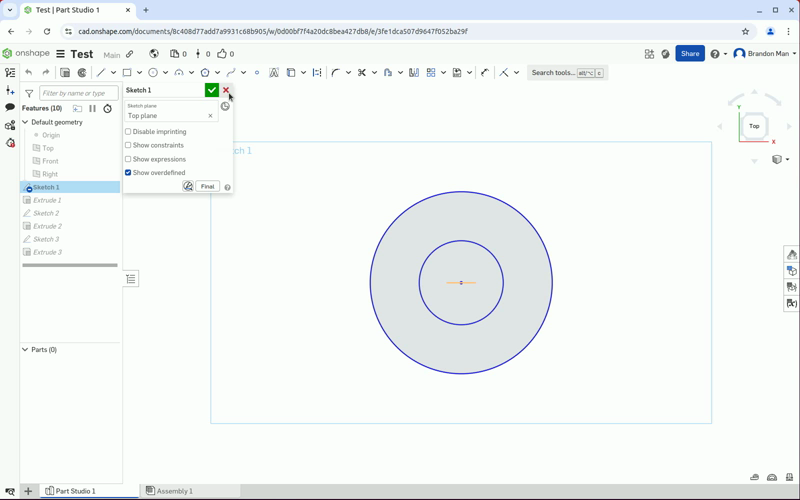
click(229, 92)
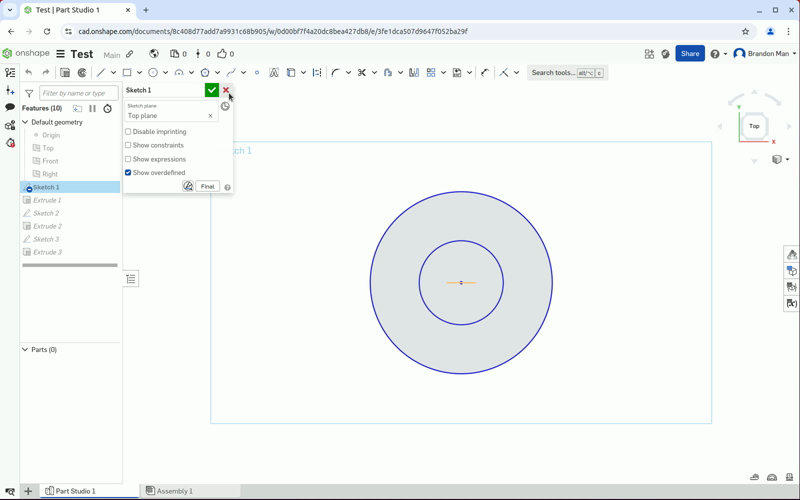
key(shift+s)
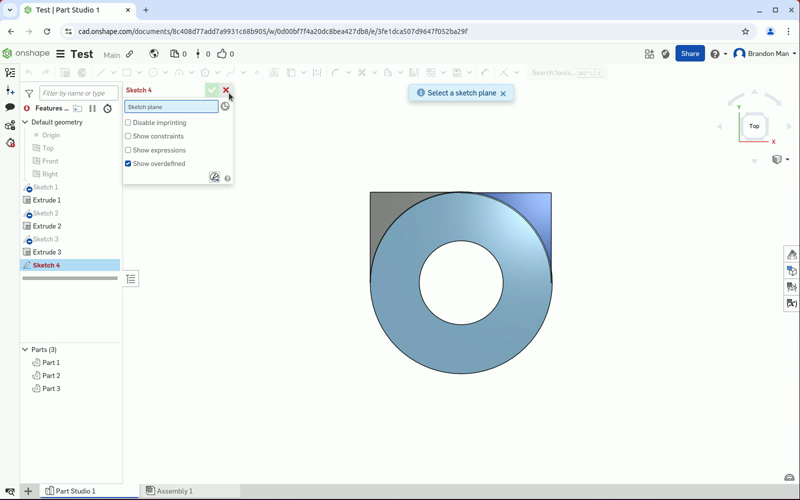
mouse_move(73, 150)
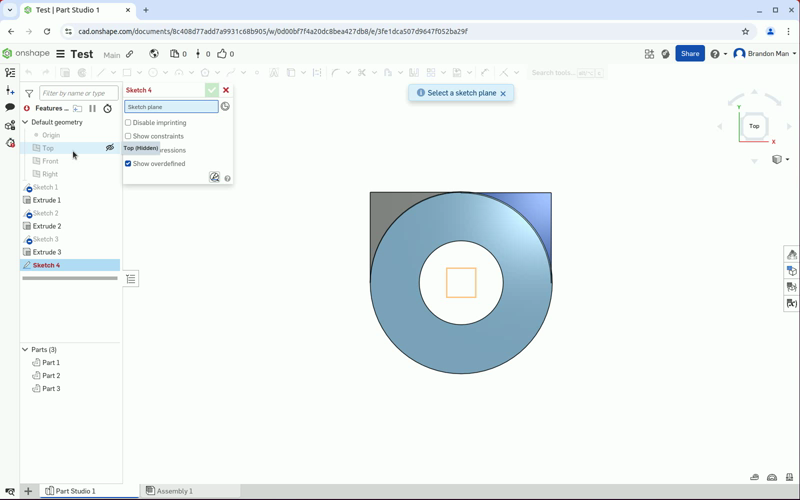
click(73, 150)
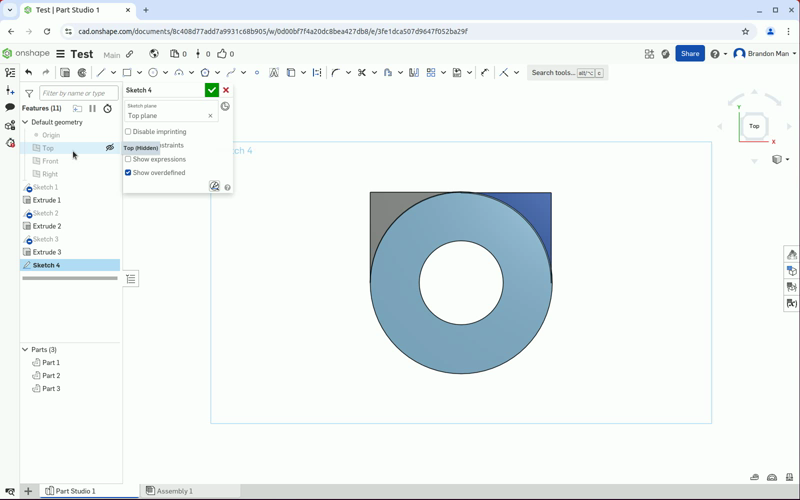
mouse_move(73, 352)
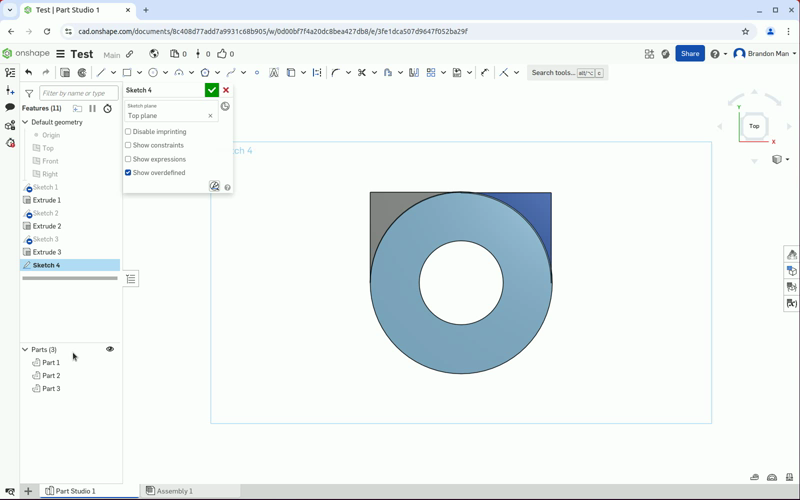
key(y)
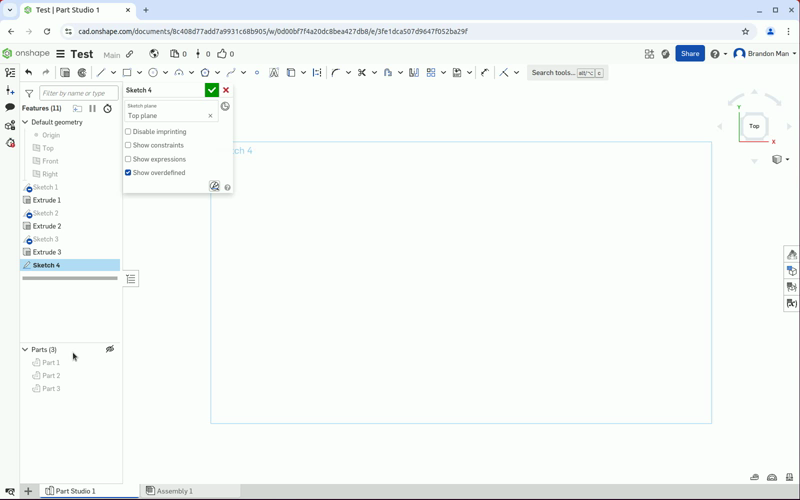
key(l)
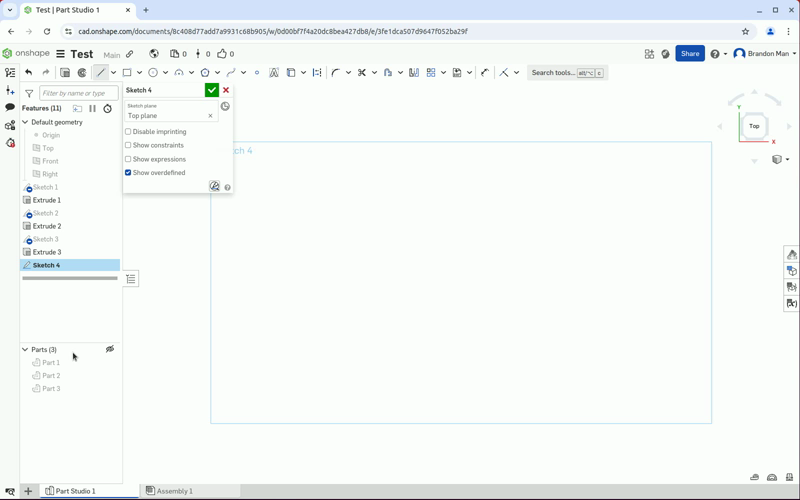
key_down(shift)
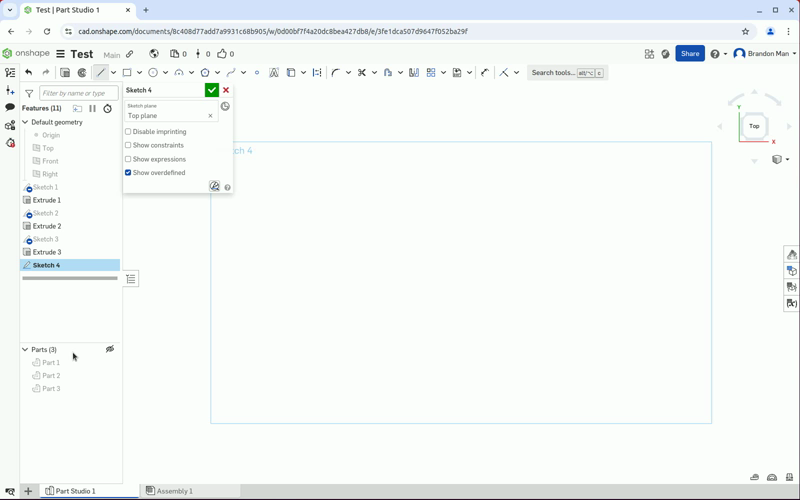
mouse_move(370, 373)
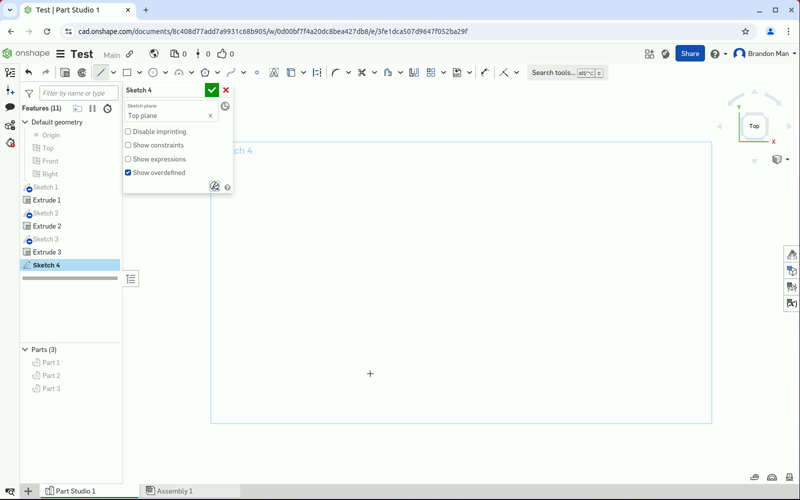
click(370, 373)
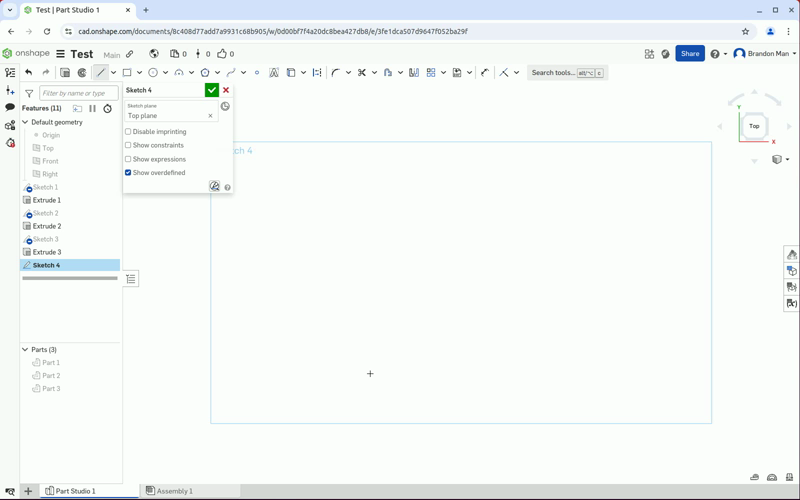
key_up(shift)
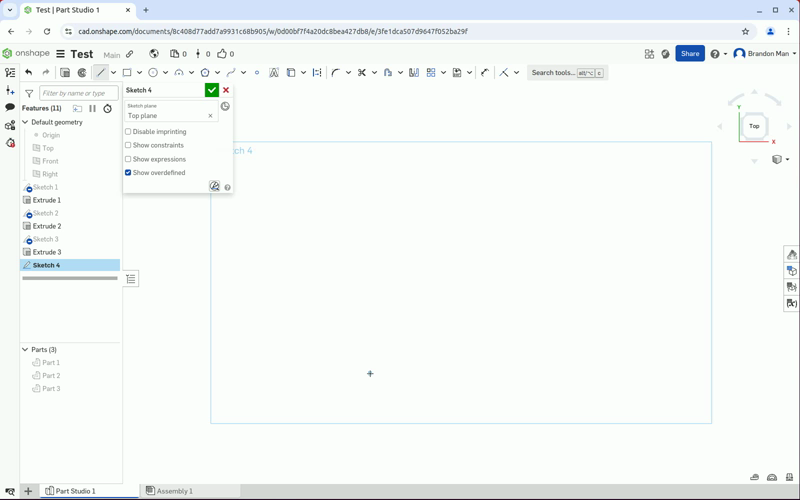
key_down(shift)
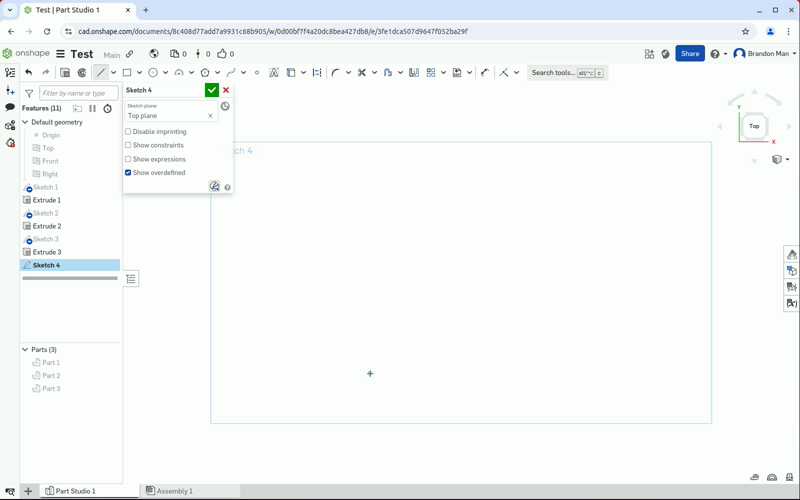
mouse_move(461, 373)
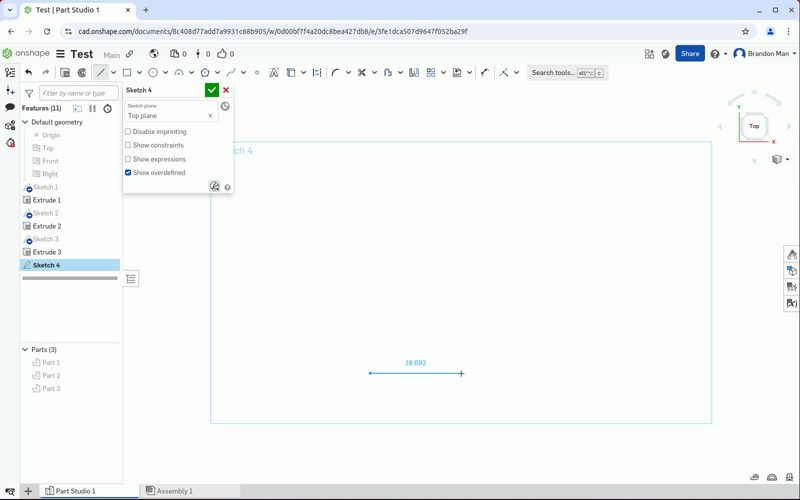
click(461, 373)
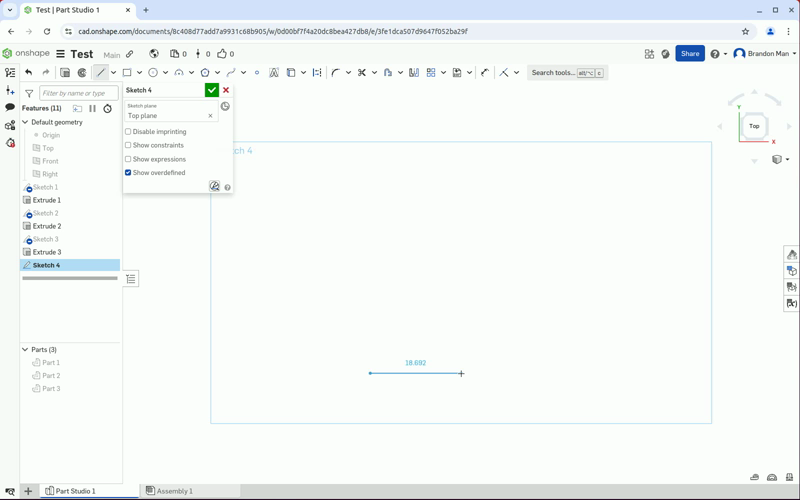
key_up(shift)
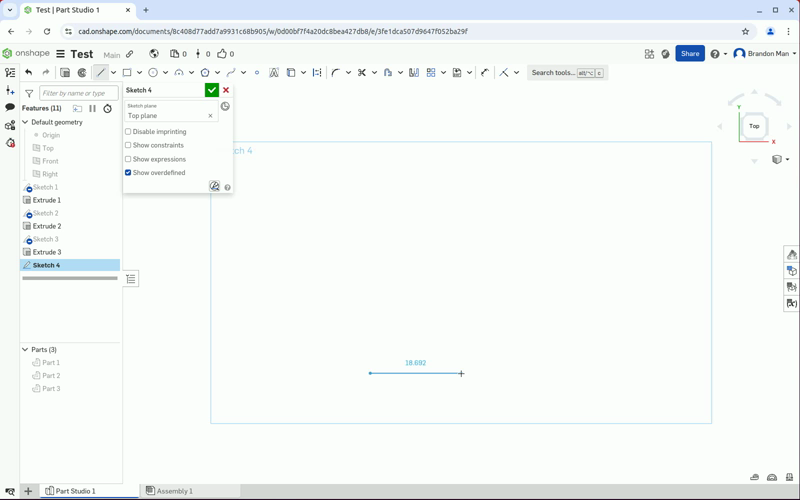
key(esc)
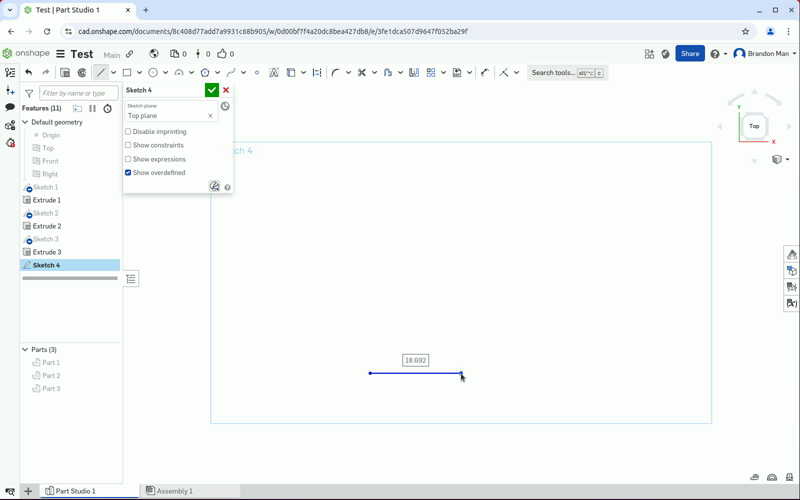
key(a)
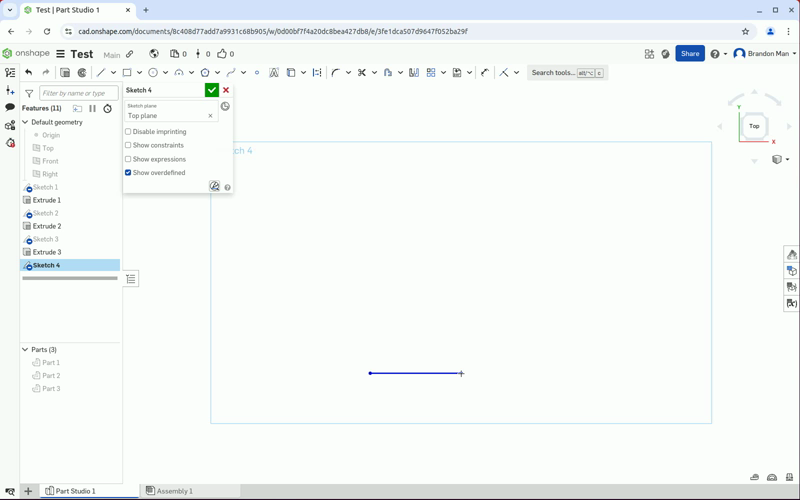
mouse_move(461, 373)
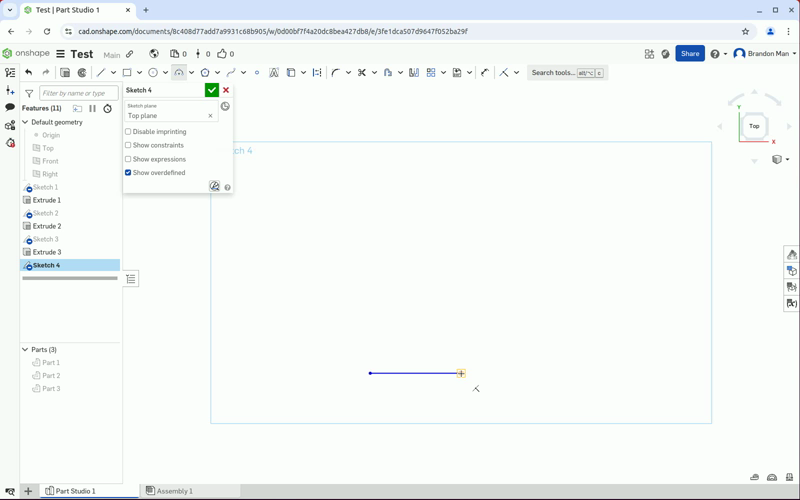
click(461, 373)
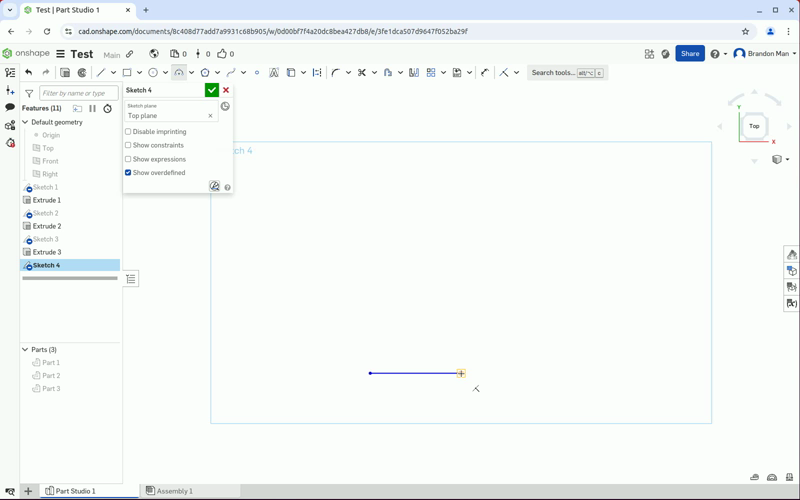
key_down(shift)
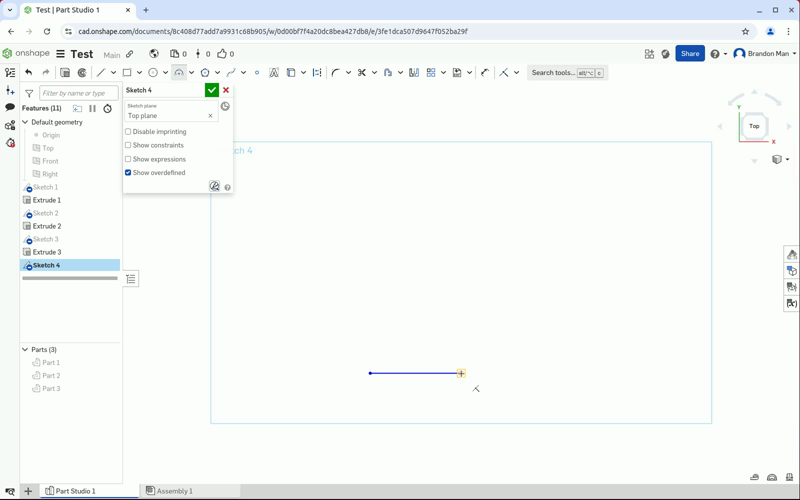
mouse_move(370, 282)
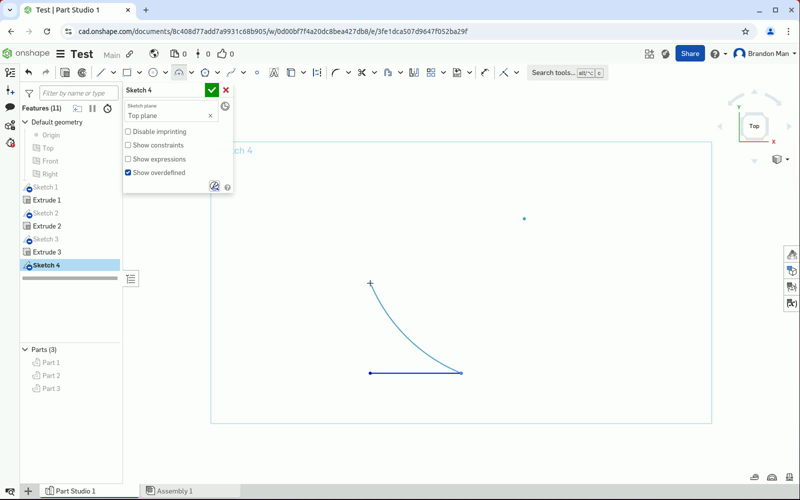
click(370, 282)
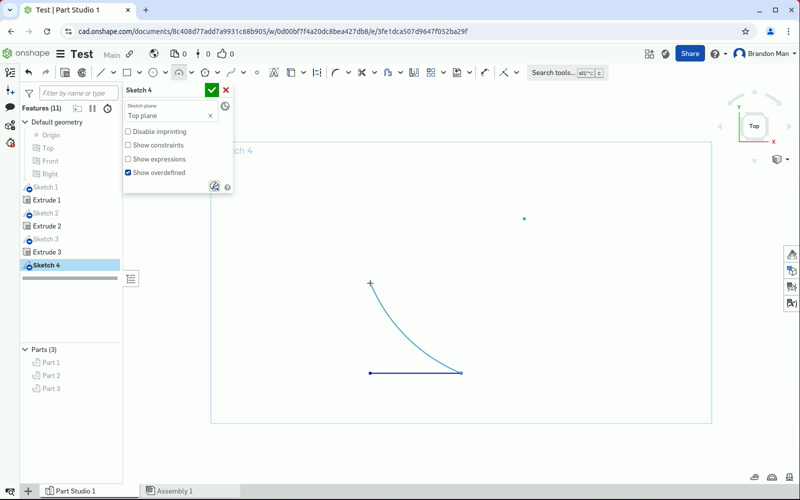
mouse_move(396, 346)
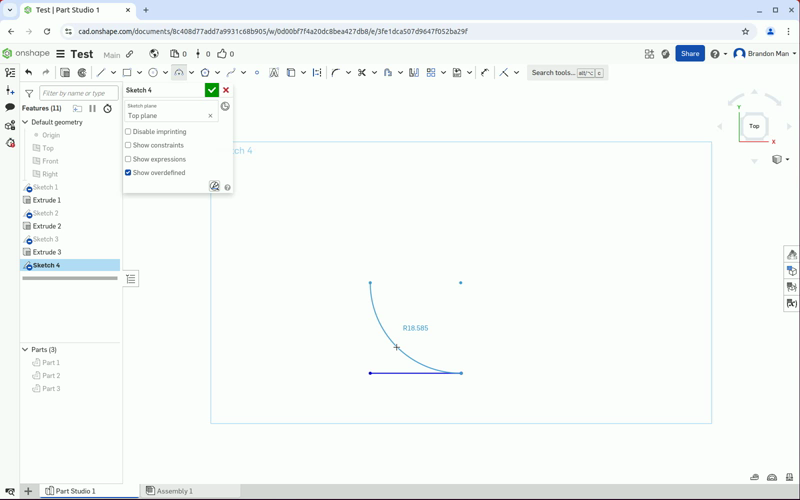
click(396, 346)
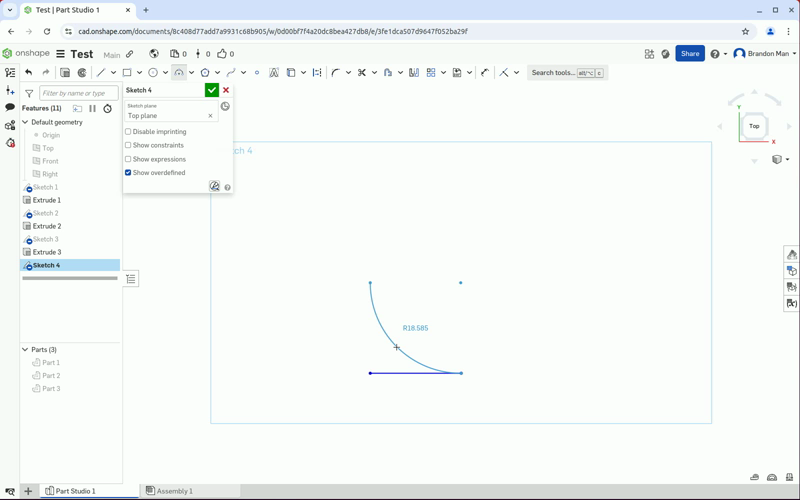
key_up(shift)
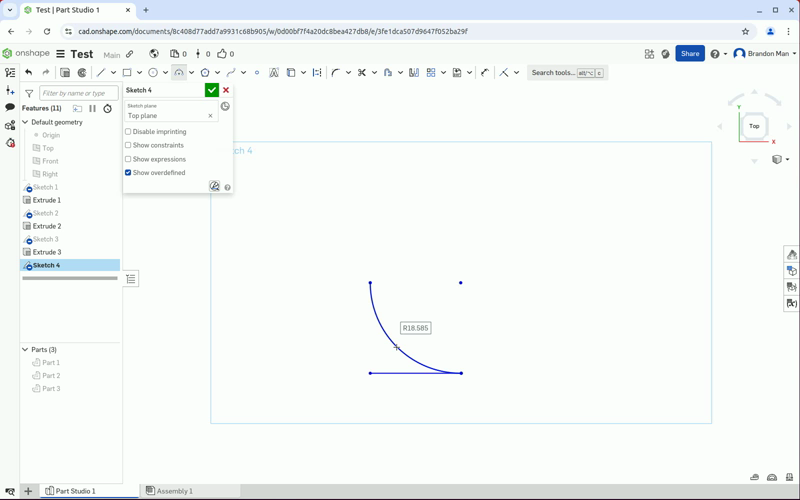
key(esc)
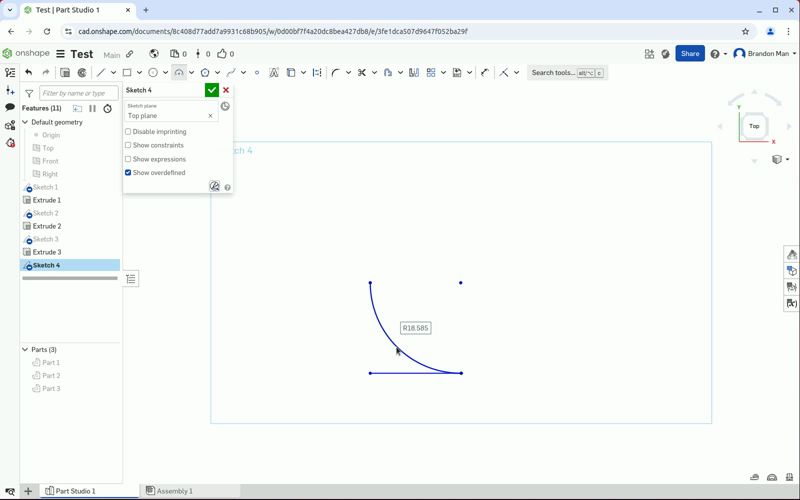
key(l)
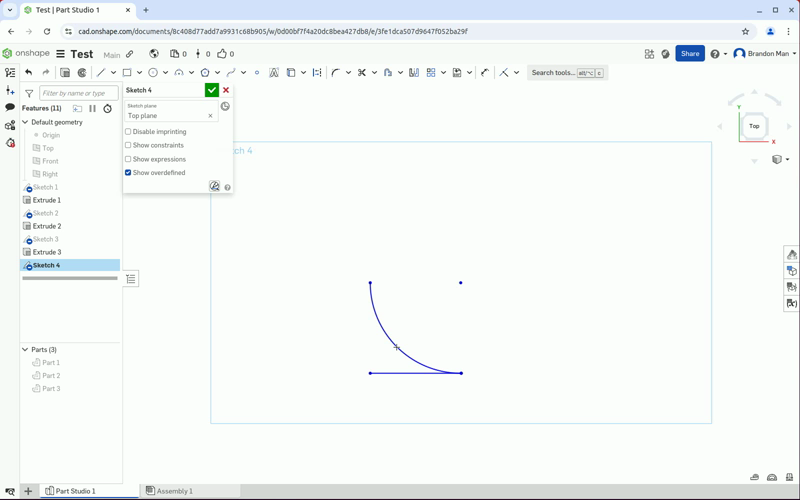
mouse_move(370, 282)
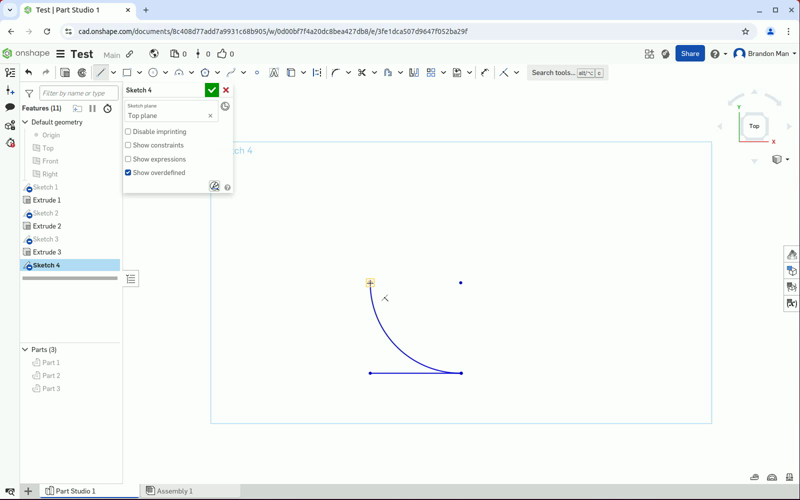
click(370, 282)
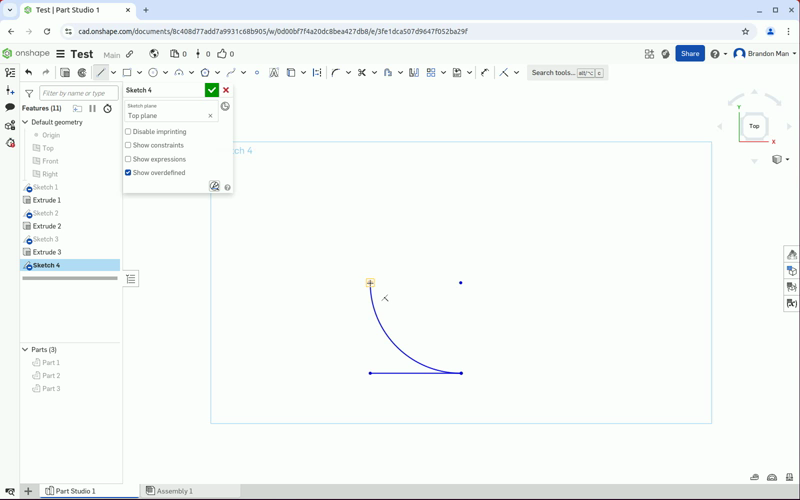
key_down(shift)
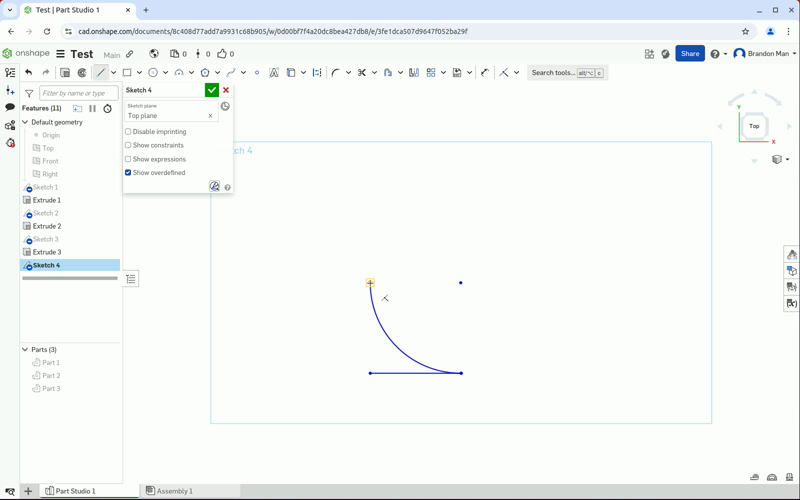
mouse_move(370, 373)
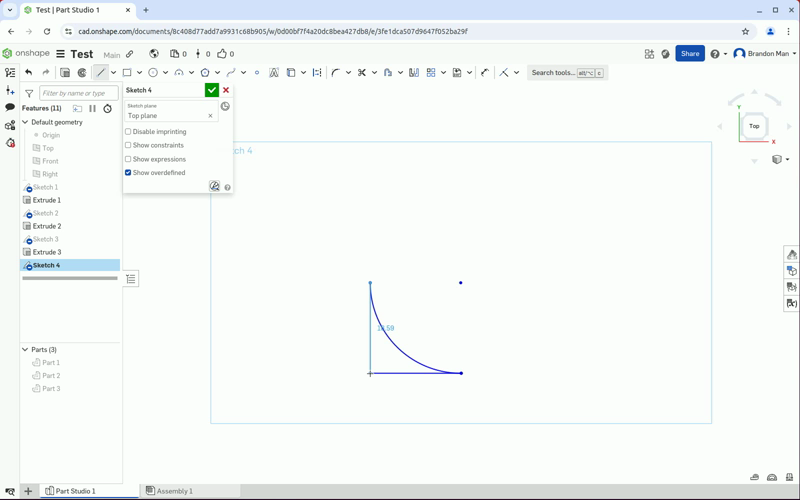
key_up(shift)
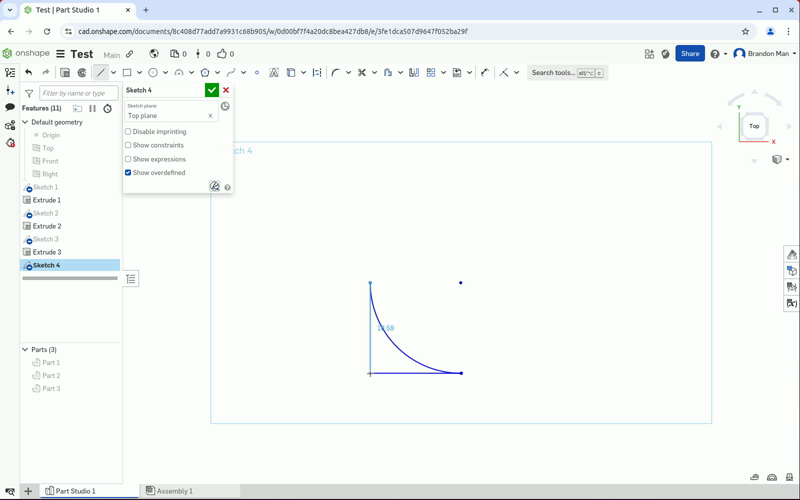
click(370, 373)
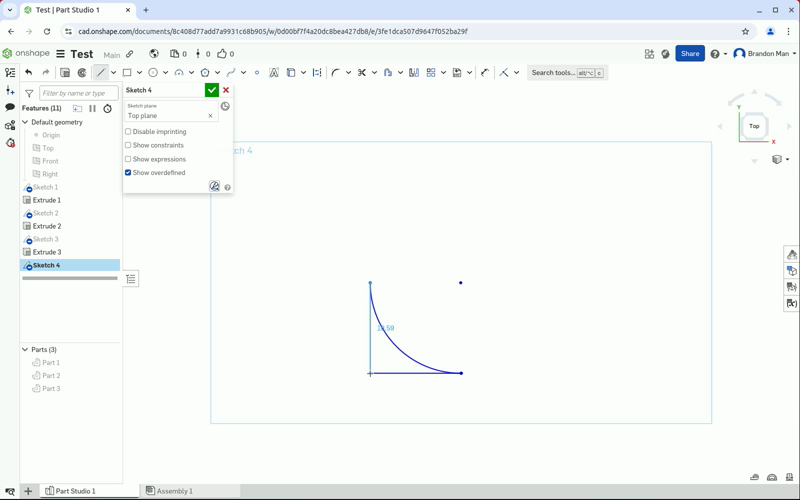
key(esc)
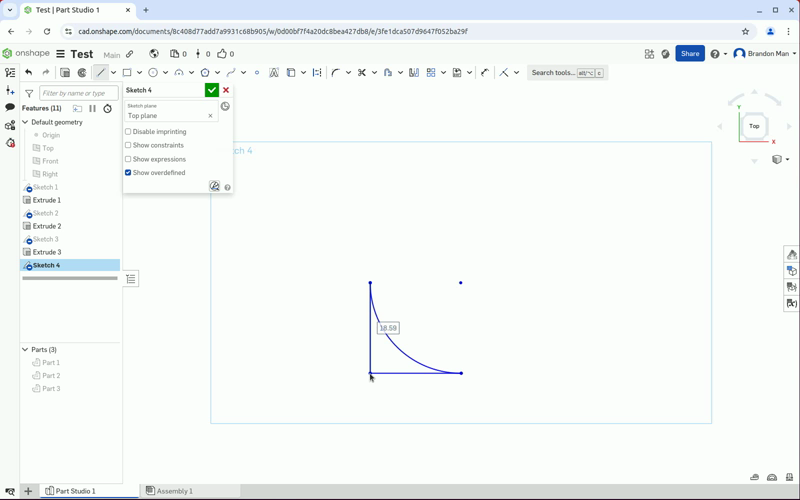
mouse_move(376, 333)
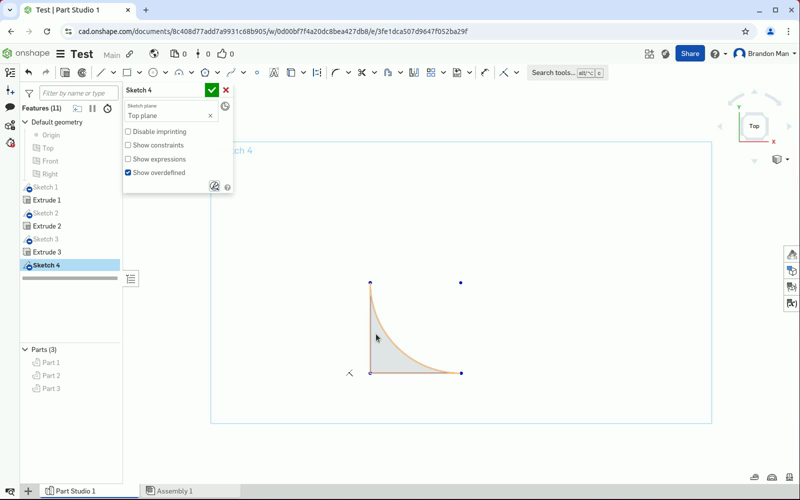
scroll(6)
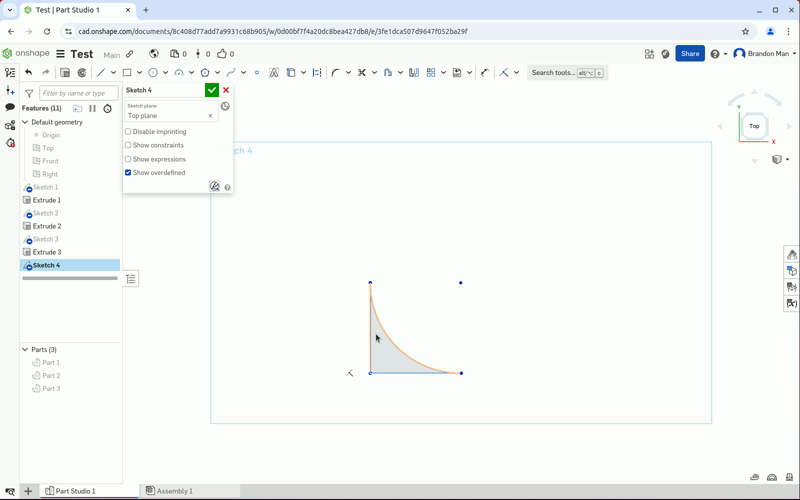
scroll(6)
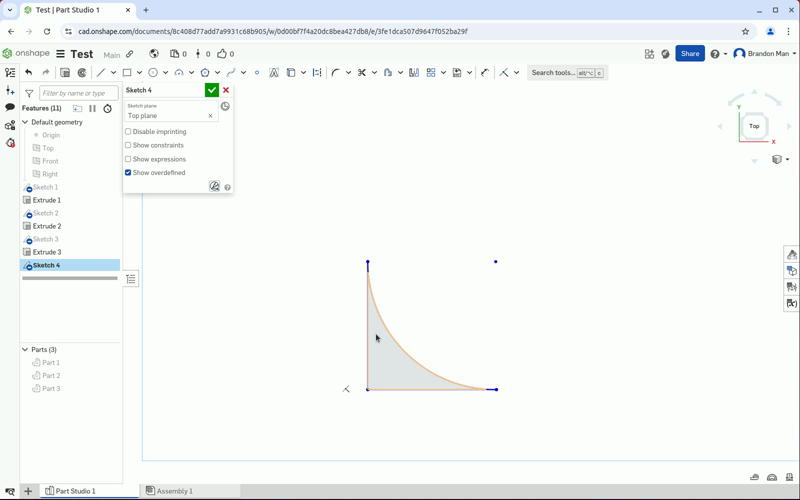
scroll(6)
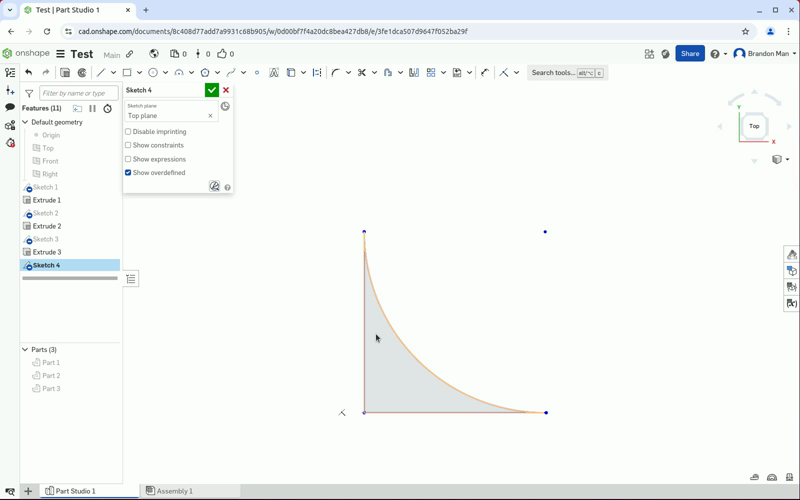
scroll(6)
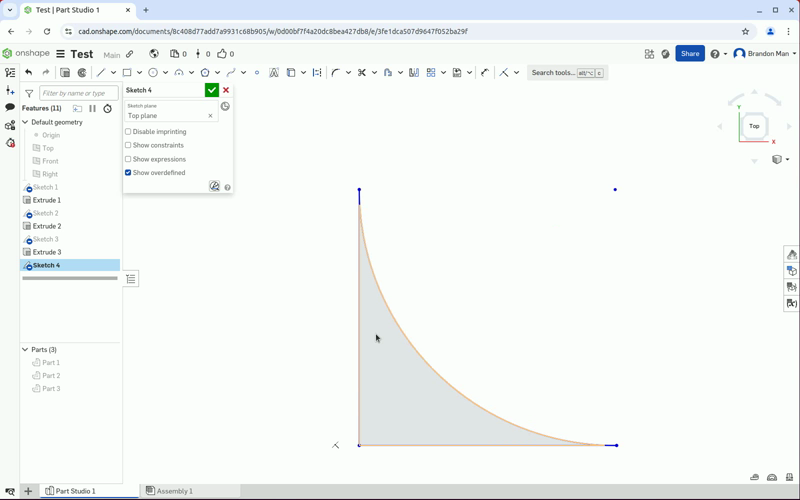
scroll(6)
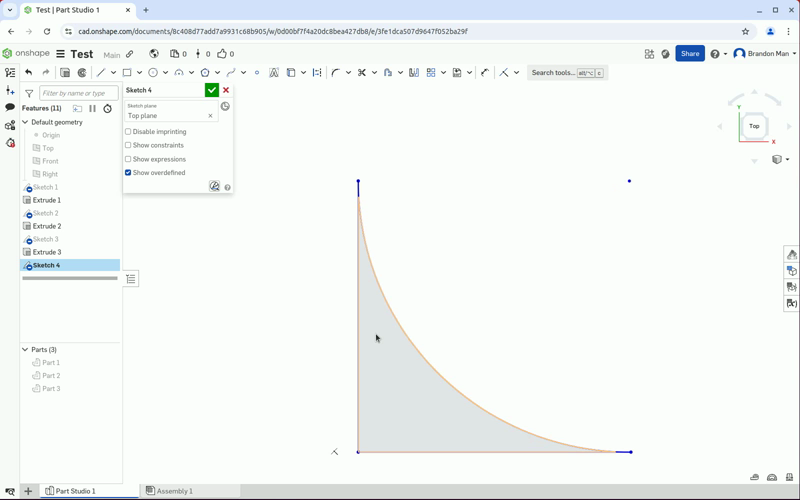
scroll(6)
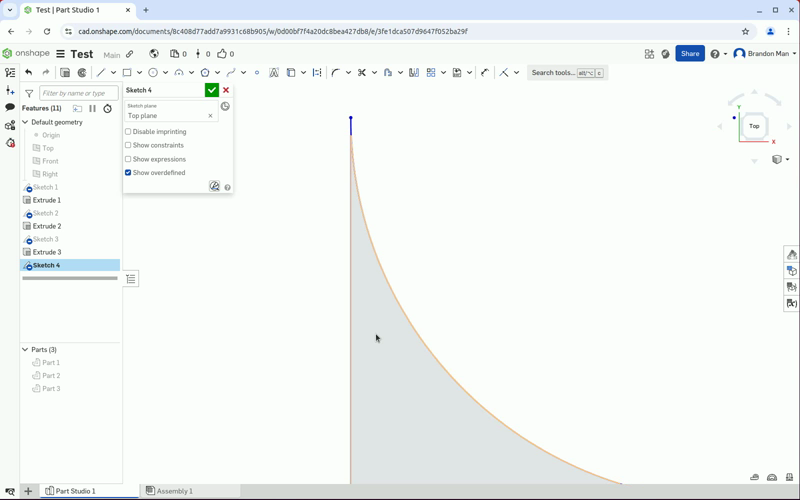
scroll(6)
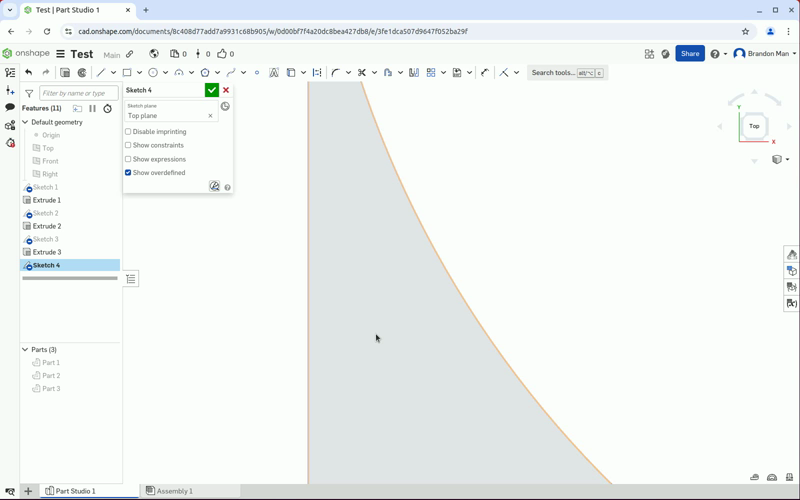
click(376, 333)
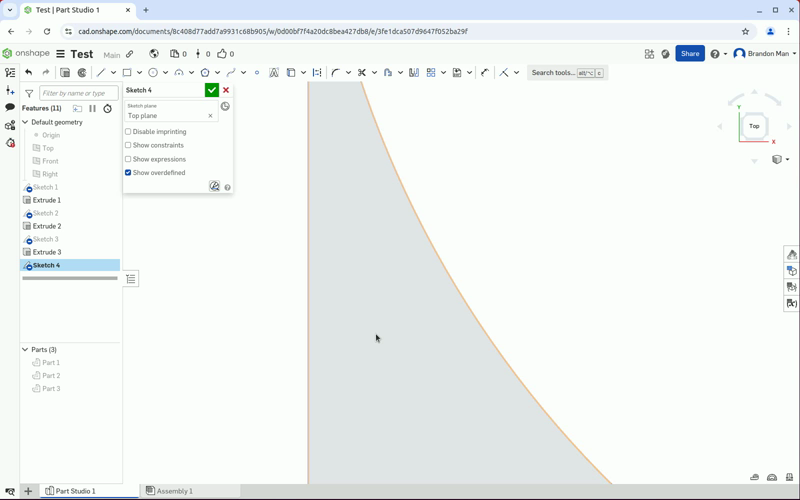
scroll(-6)
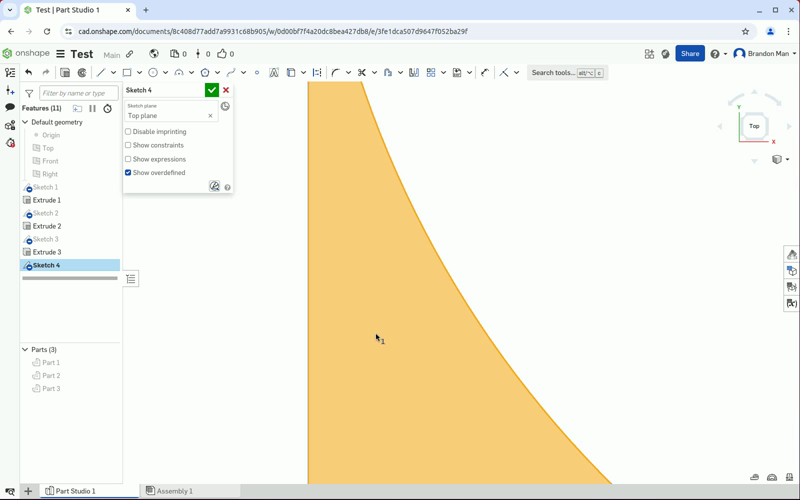
scroll(-6)
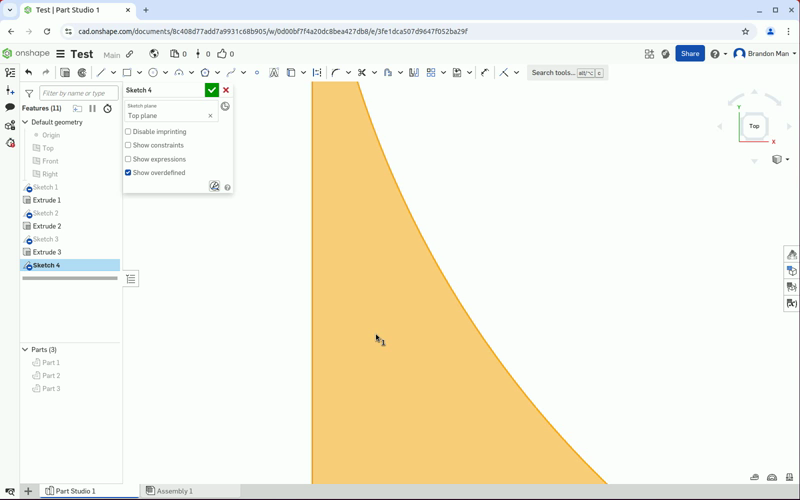
scroll(-6)
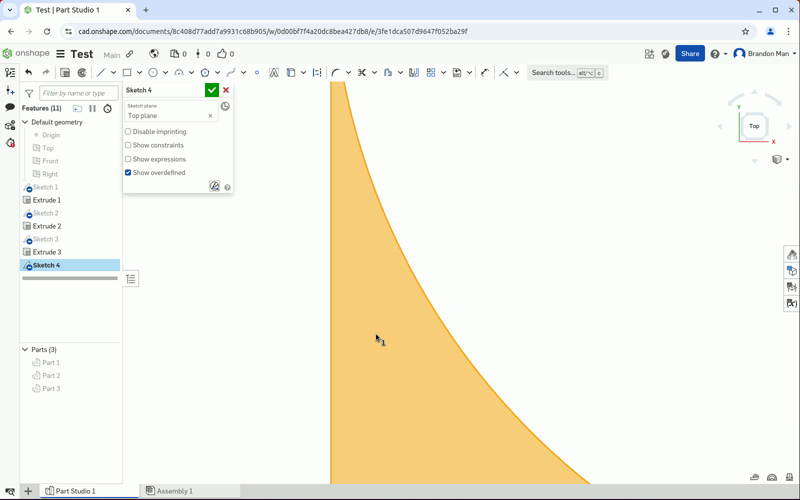
scroll(-6)
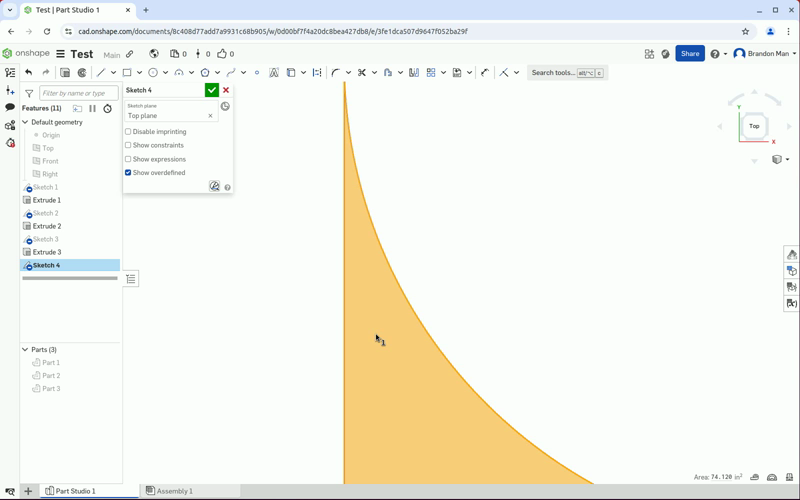
scroll(-6)
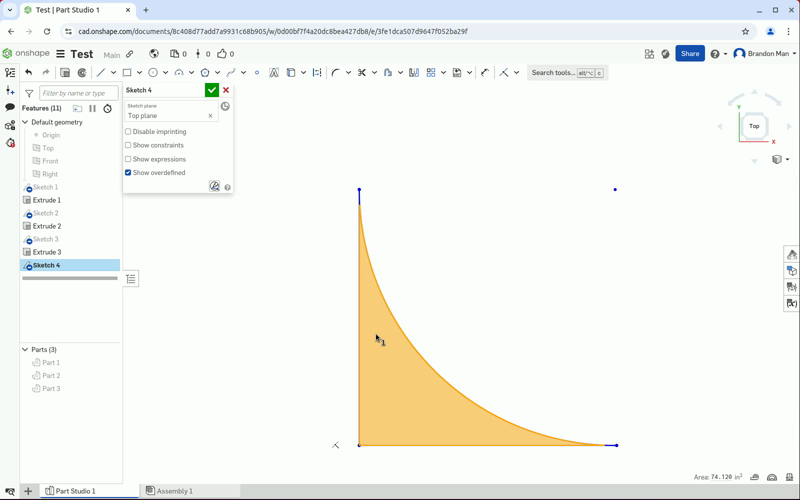
scroll(-6)
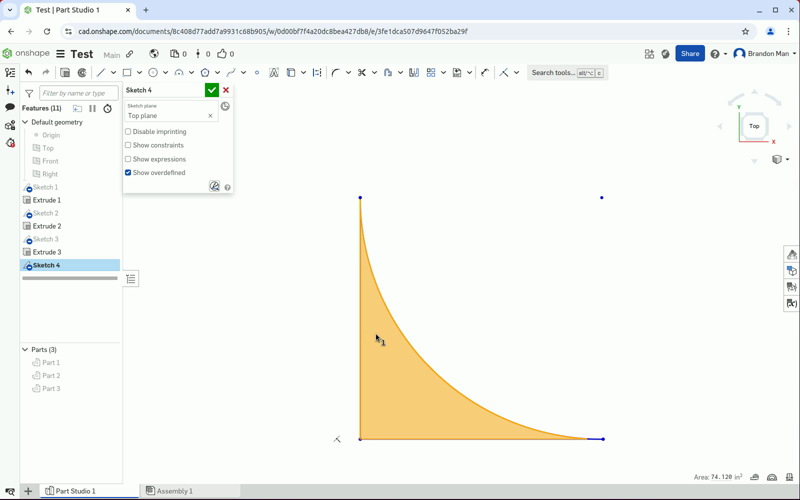
scroll(-6)
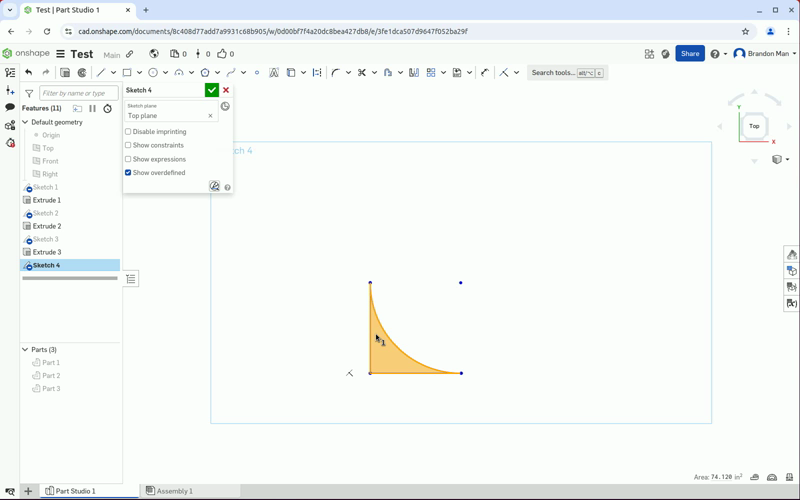
mouse_move(73, 352)
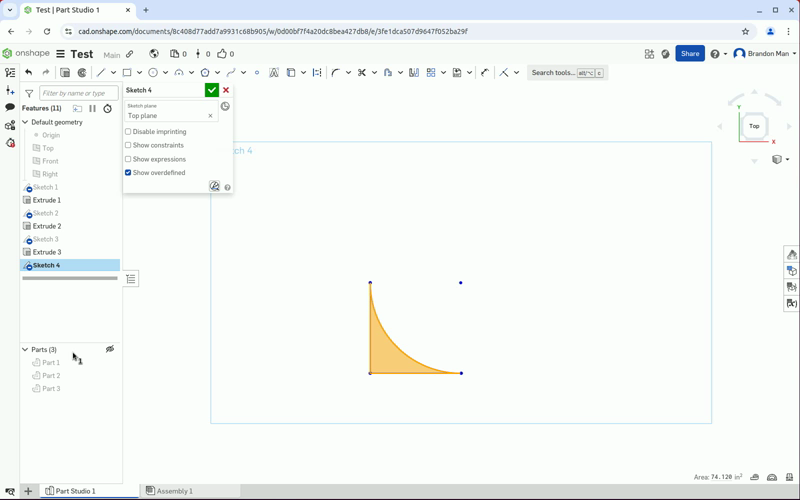
key(shift+y)
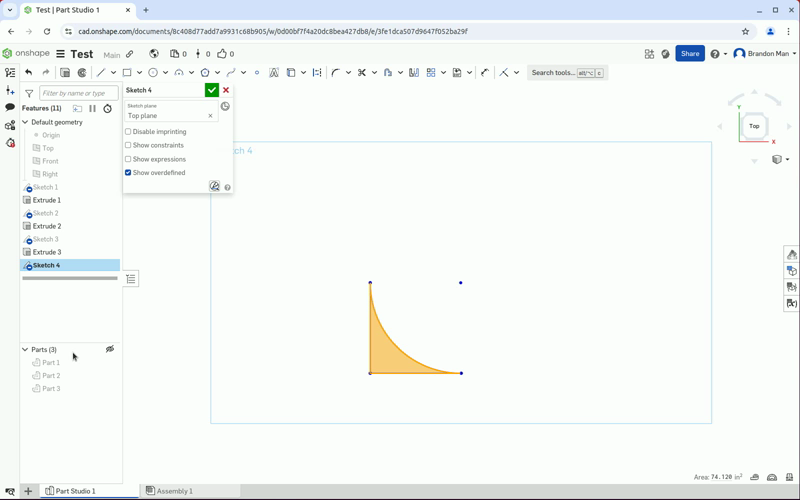
key(shift+e)
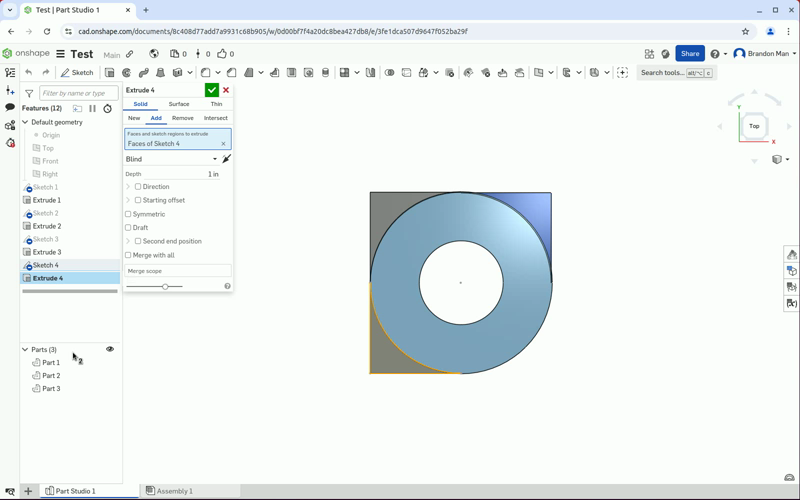
mouse_move(143, 106)
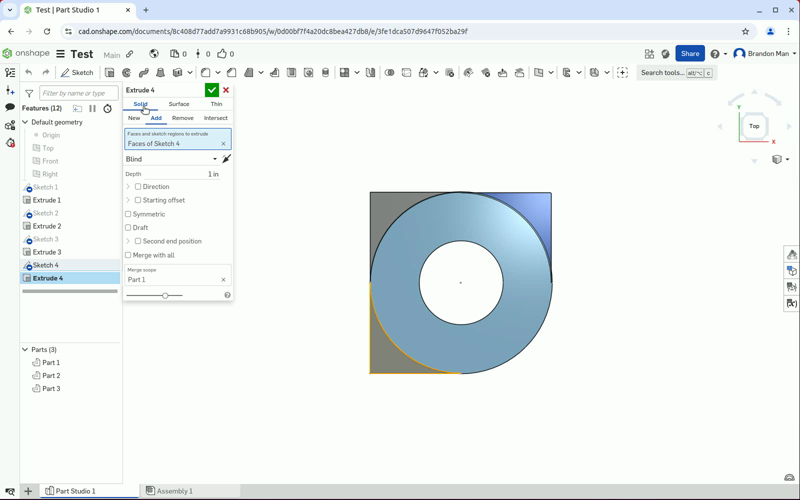
click(143, 106)
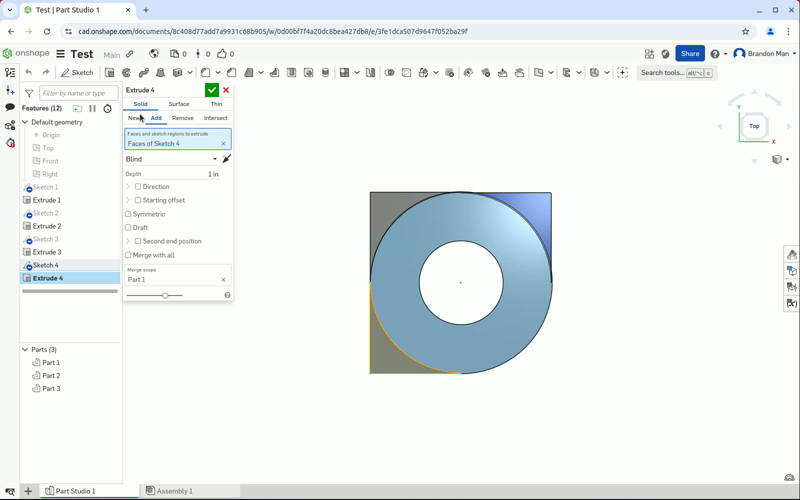
mouse_move(137, 120)
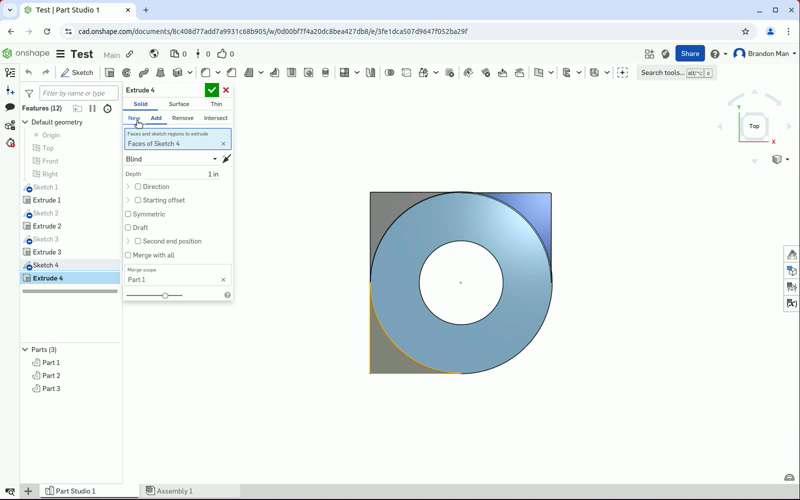
click(137, 120)
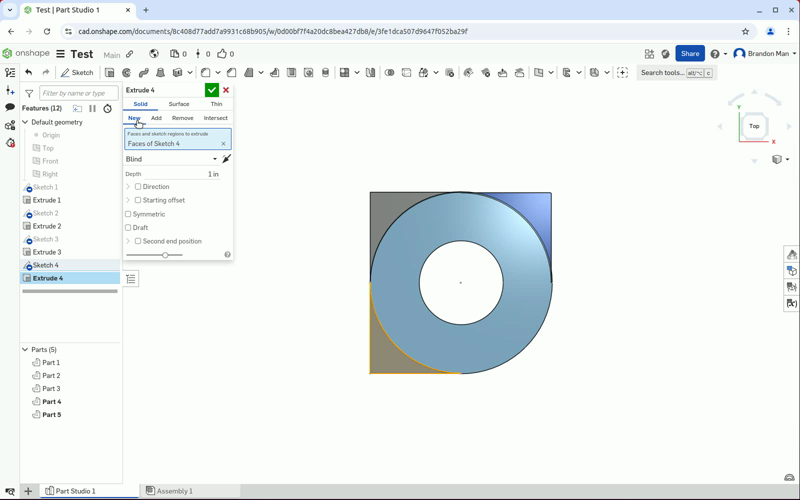
key(tab, 4)
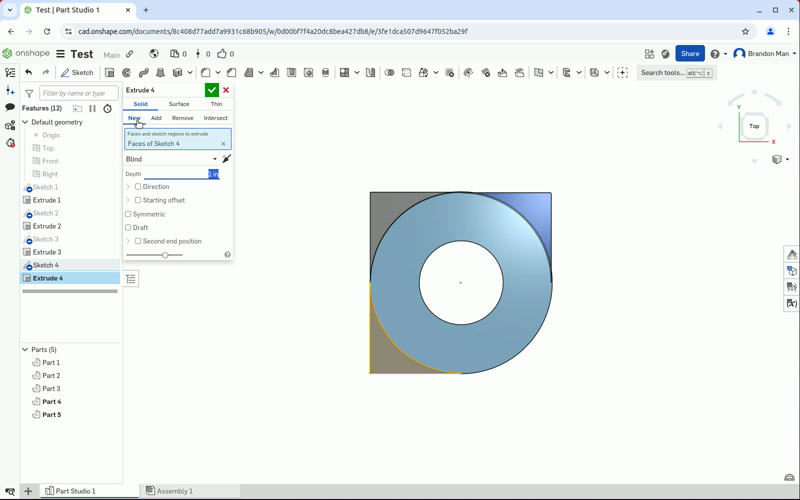
text(4.574)
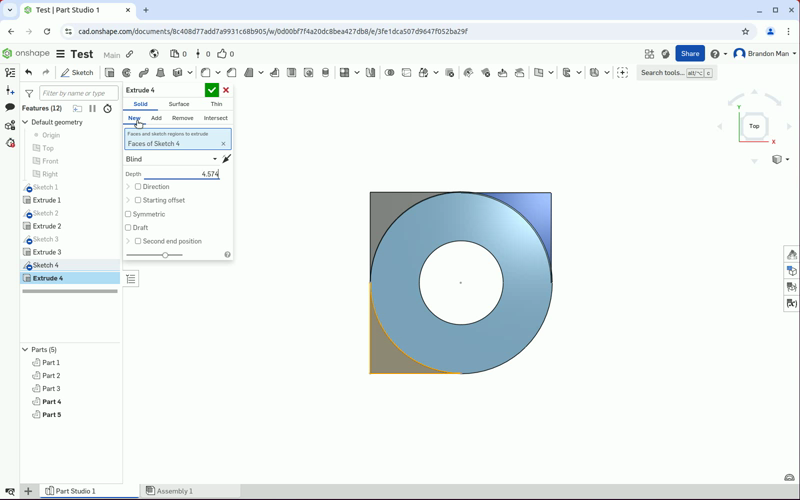
key(enter)
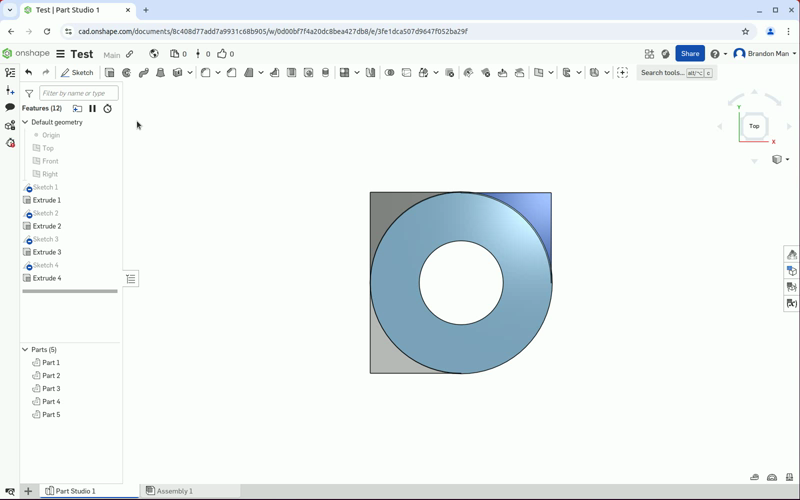
key(shift+h)
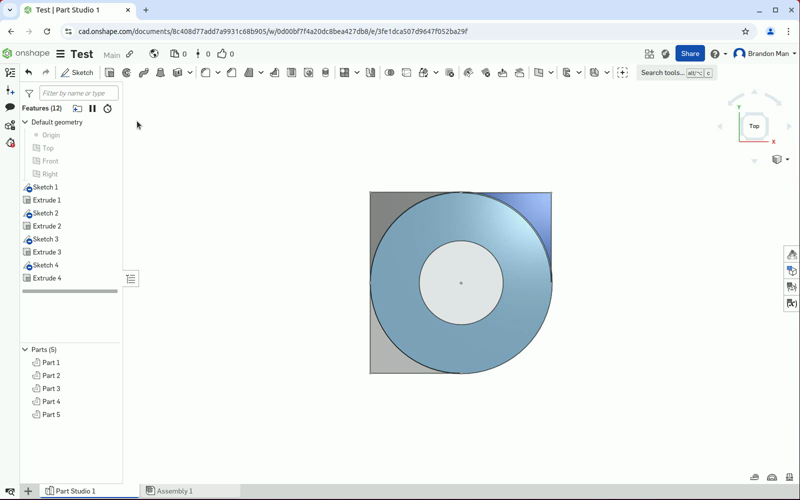
key(shift+h)
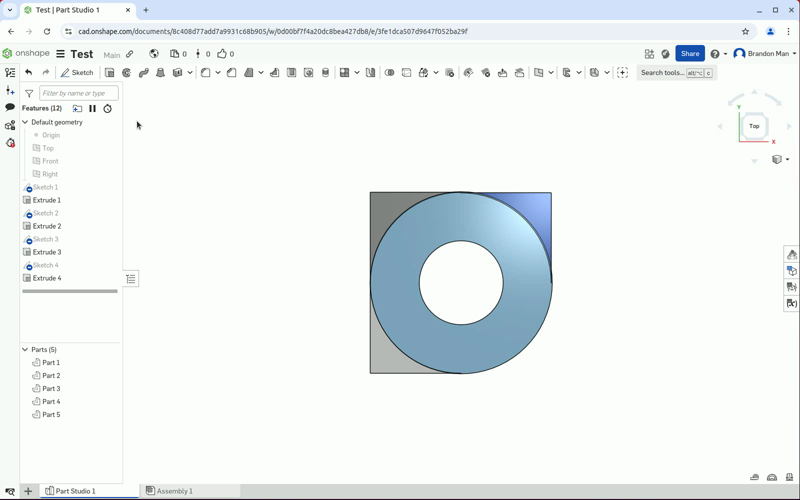
mouse_move(73, 189)
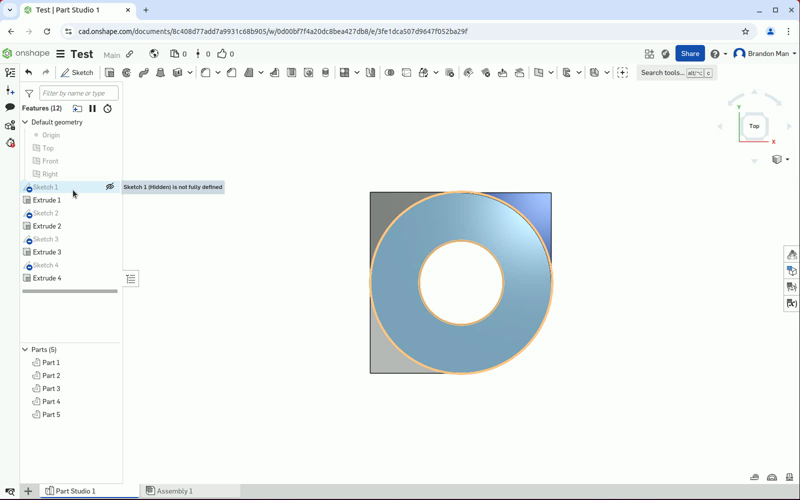
click(73, 189)
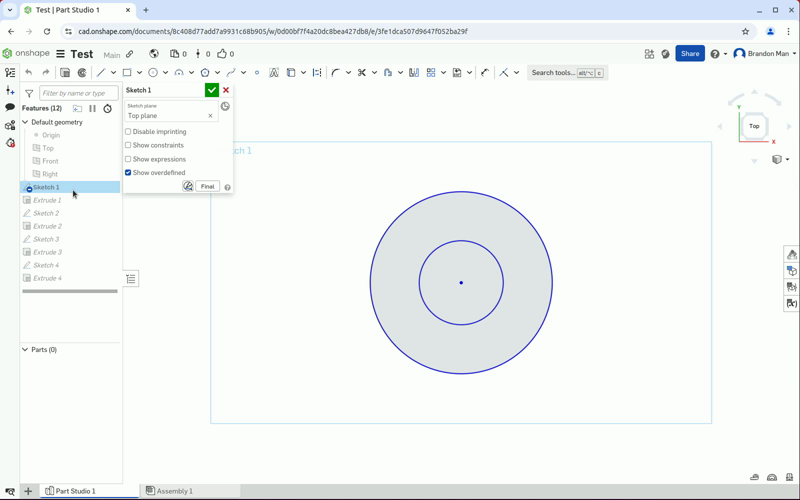
mouse_move(229, 92)
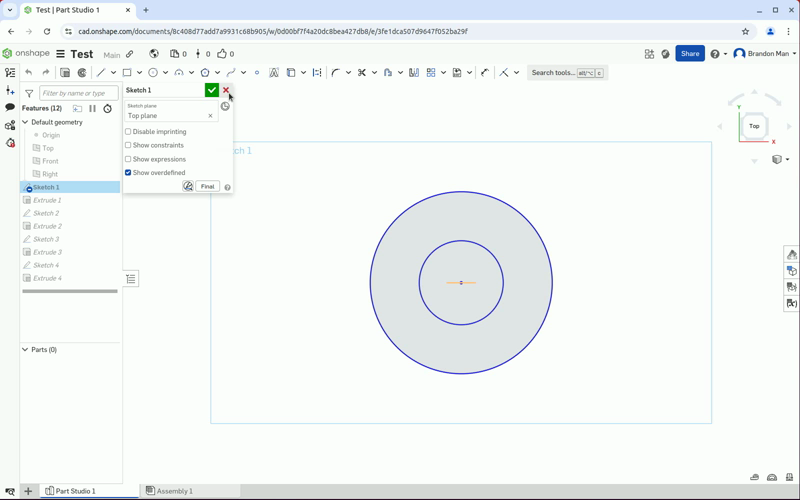
click(229, 92)
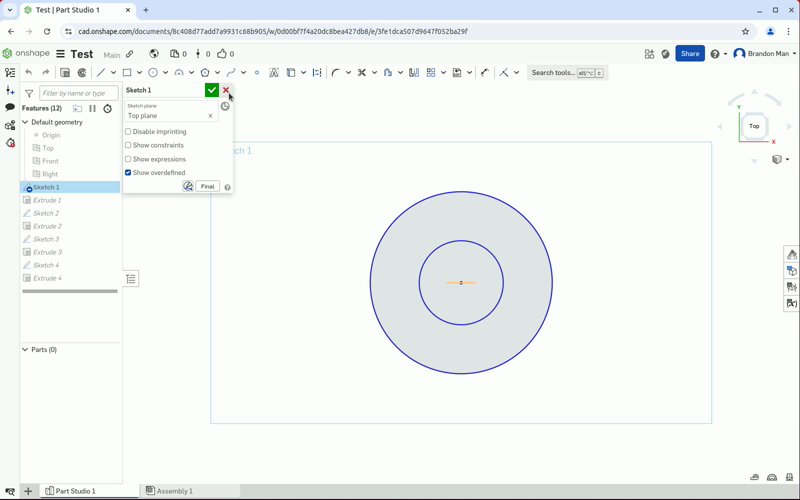
key(shift+s)
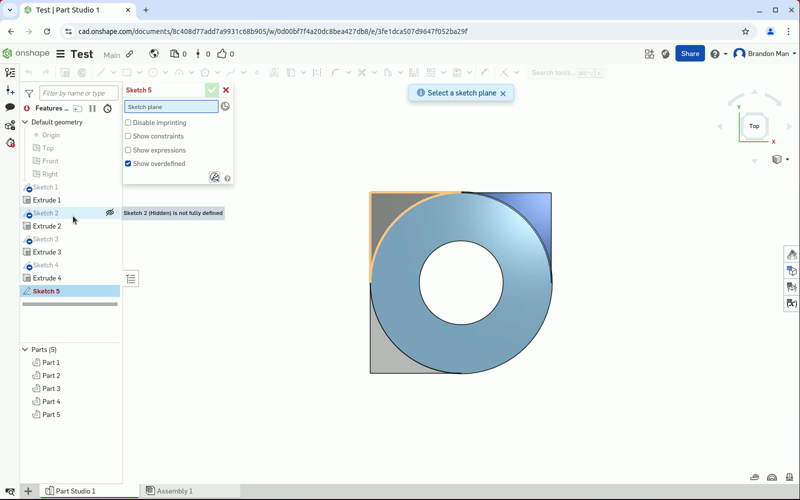
scroll(3)
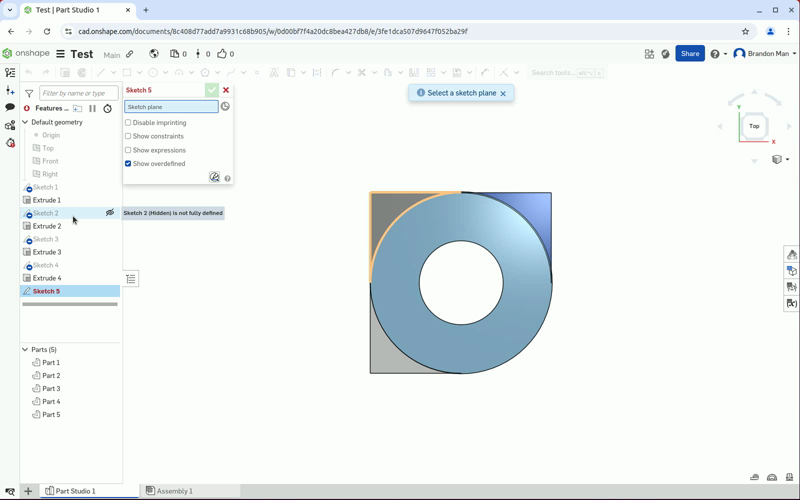
mouse_move(73, 150)
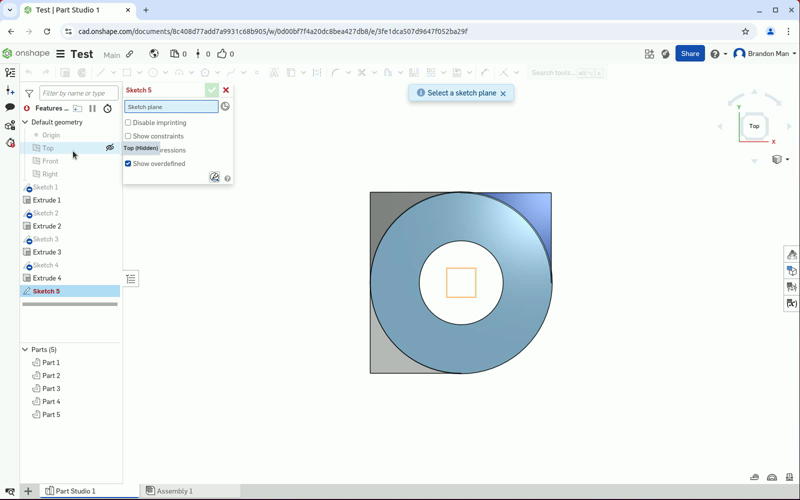
click(73, 150)
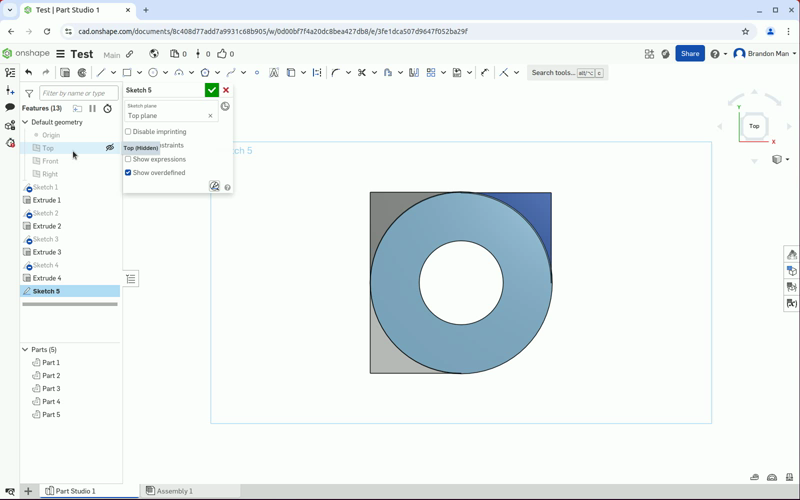
mouse_move(73, 352)
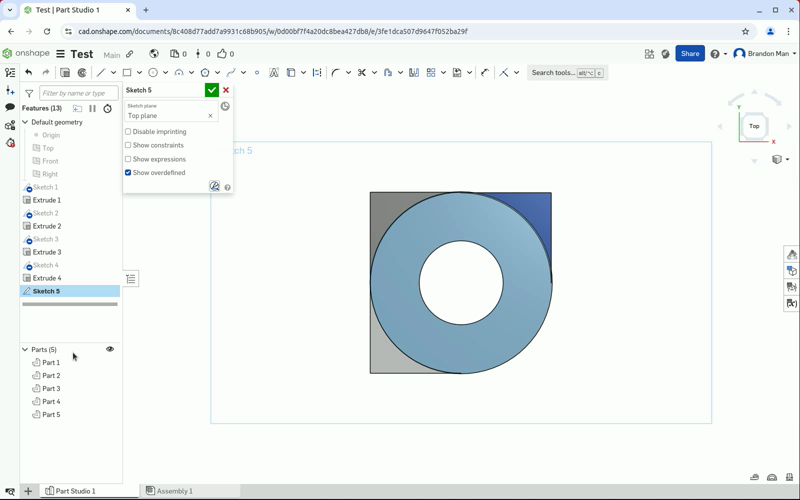
key(y)
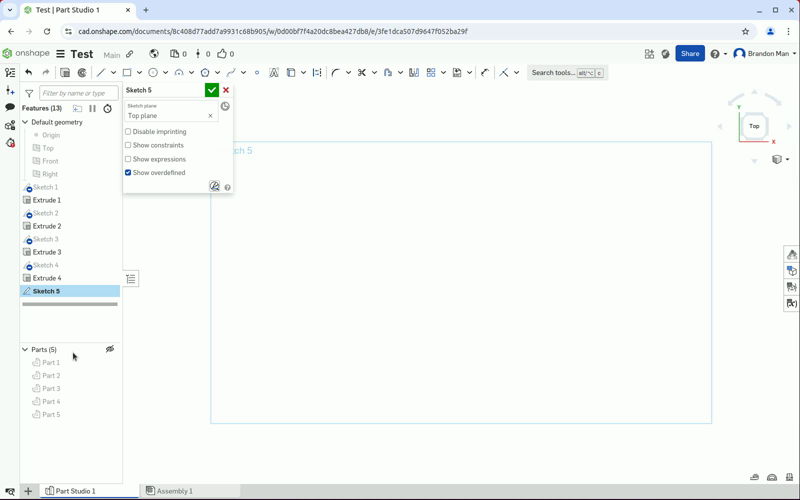
key(l)
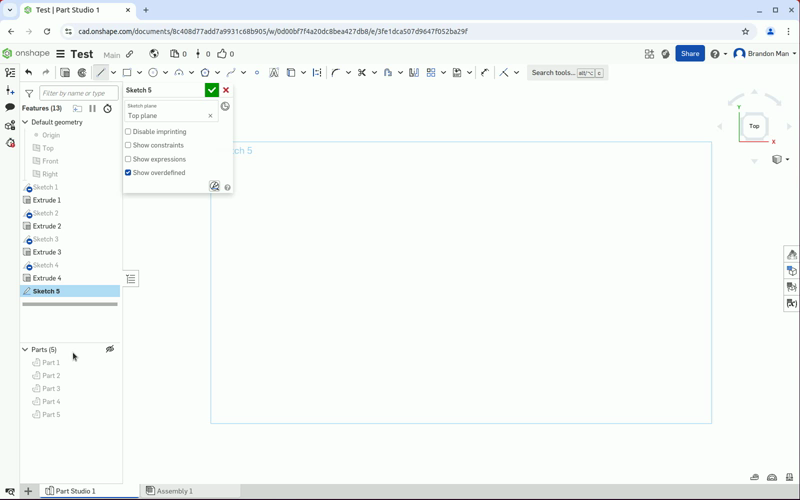
key_down(shift)
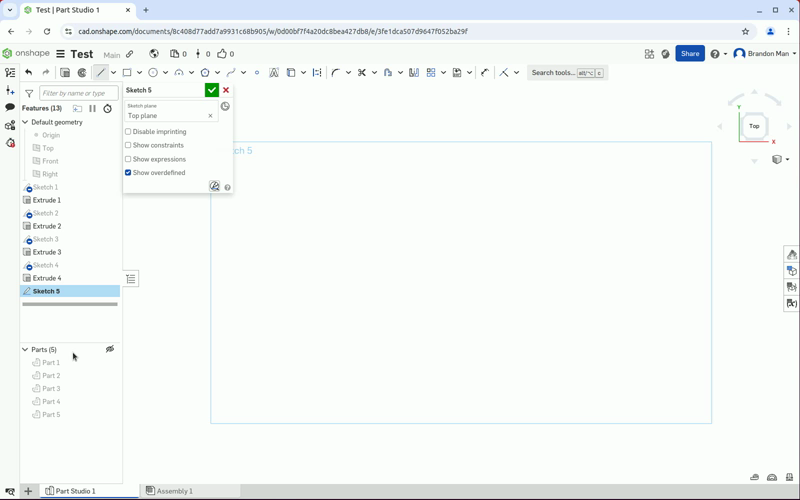
mouse_move(460, 373)
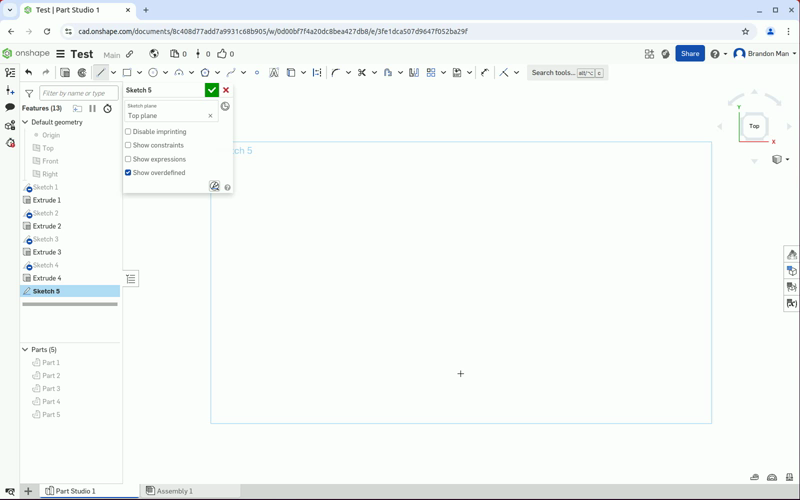
click(460, 373)
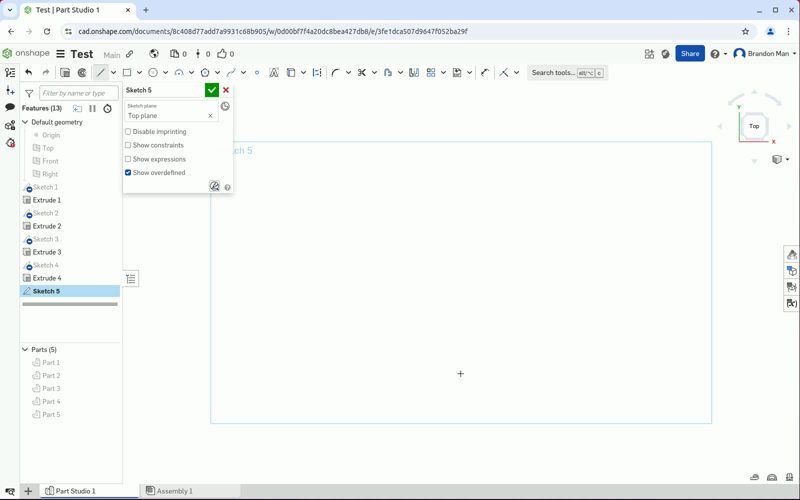
key_up(shift)
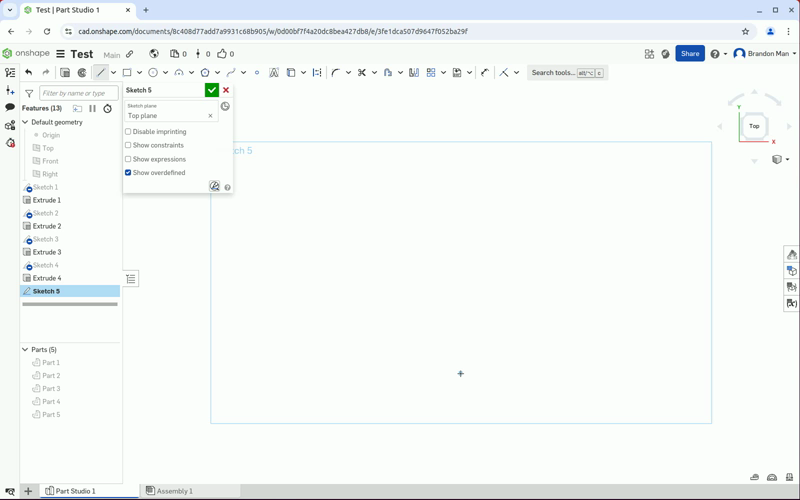
key_down(shift)
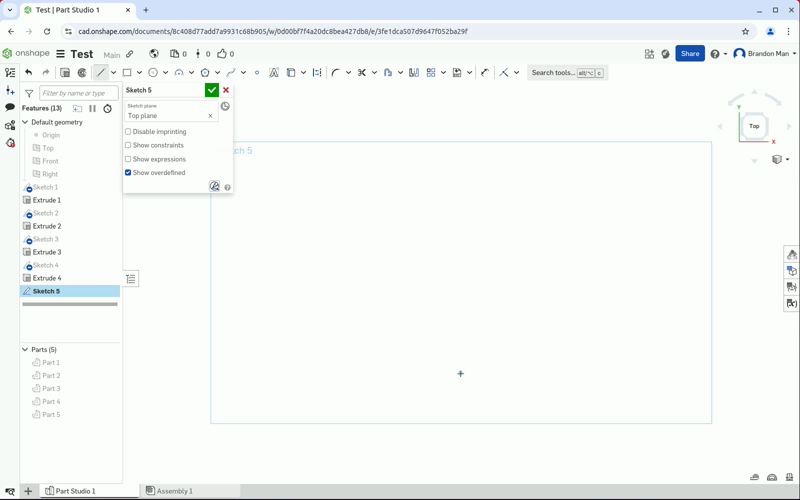
mouse_move(551, 373)
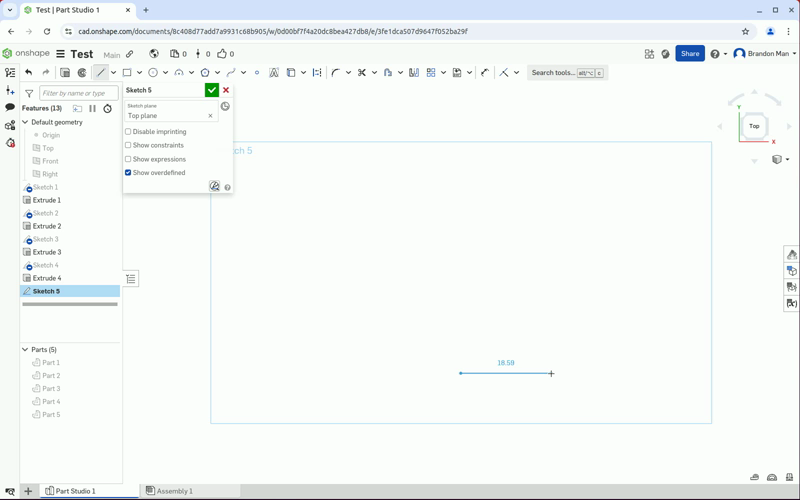
click(551, 373)
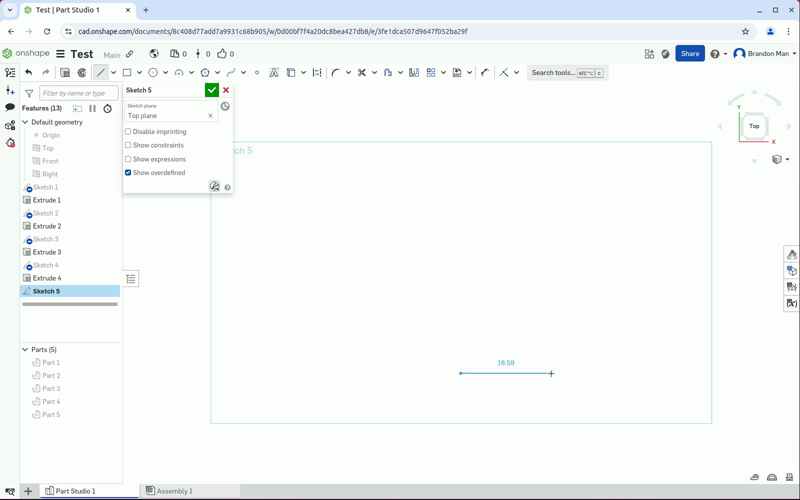
key_up(shift)
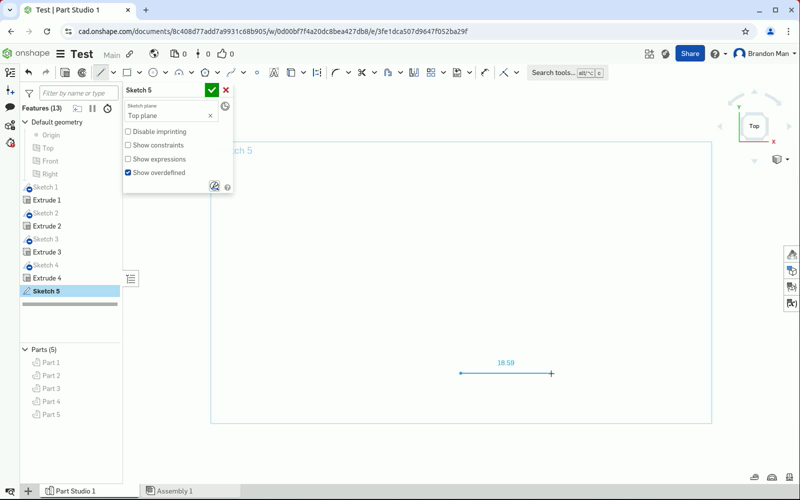
key_down(shift)
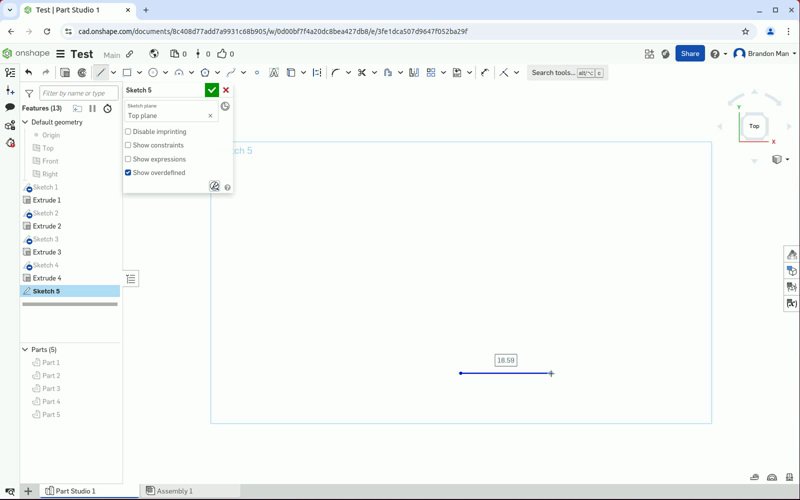
mouse_move(551, 282)
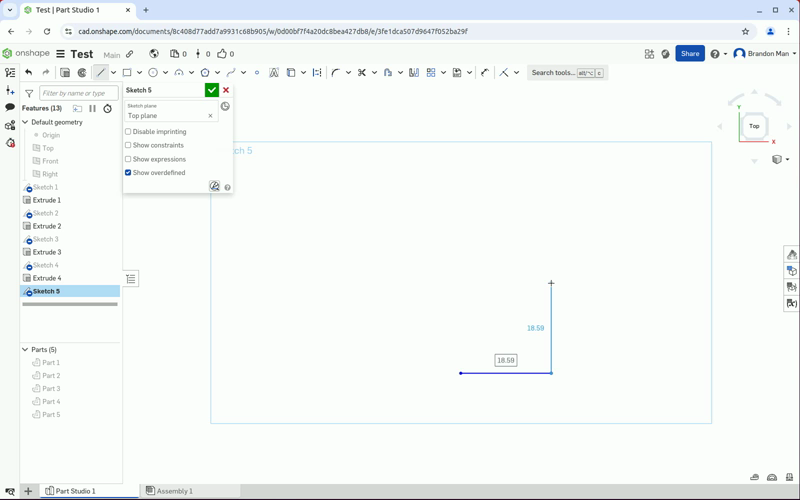
click(551, 282)
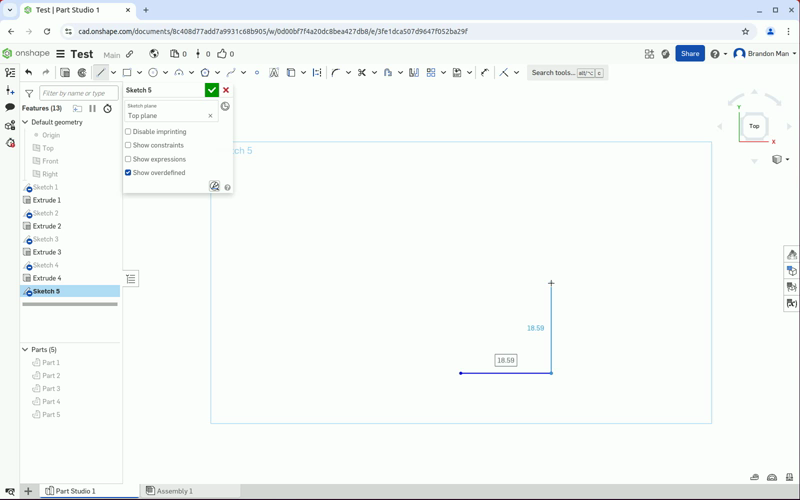
key_up(shift)
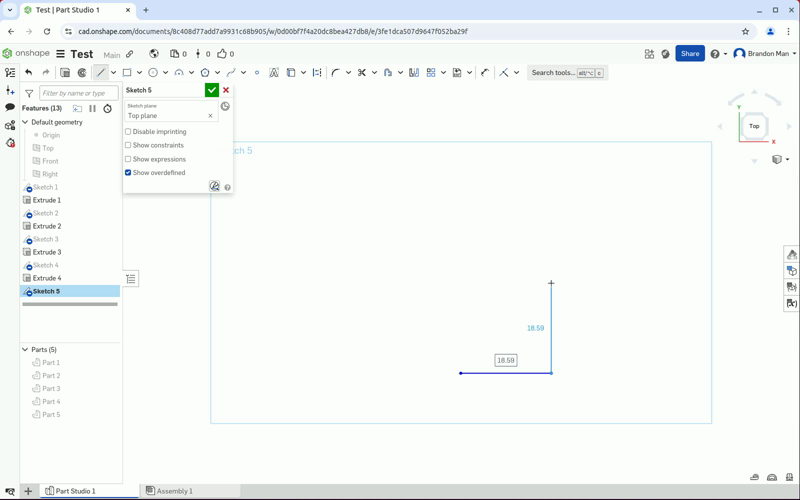
key(esc)
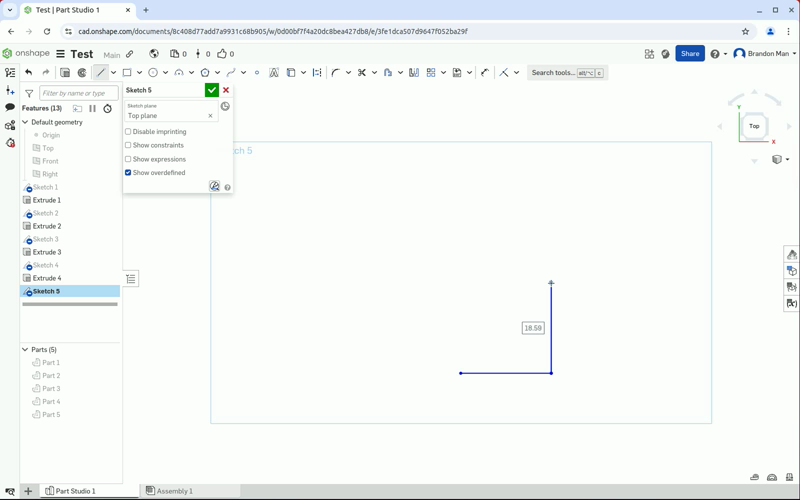
key(a)
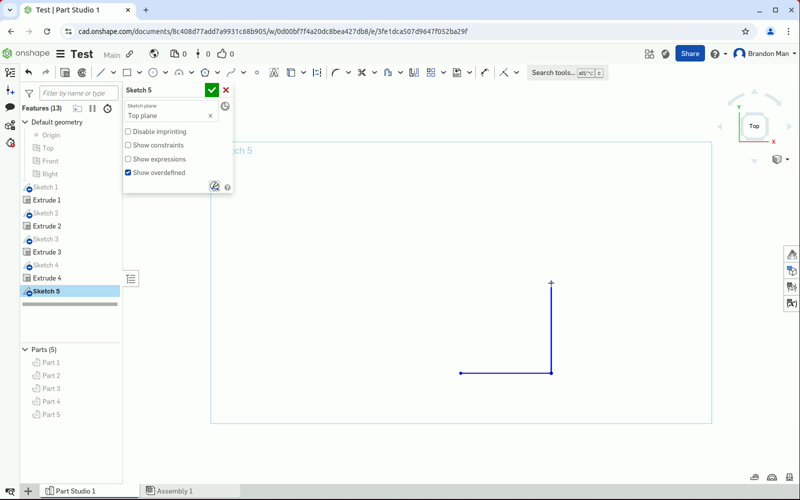
mouse_move(551, 282)
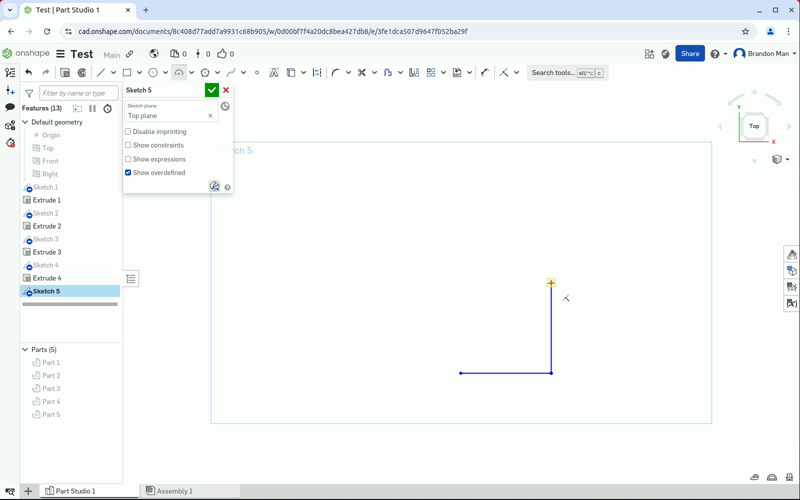
click(551, 282)
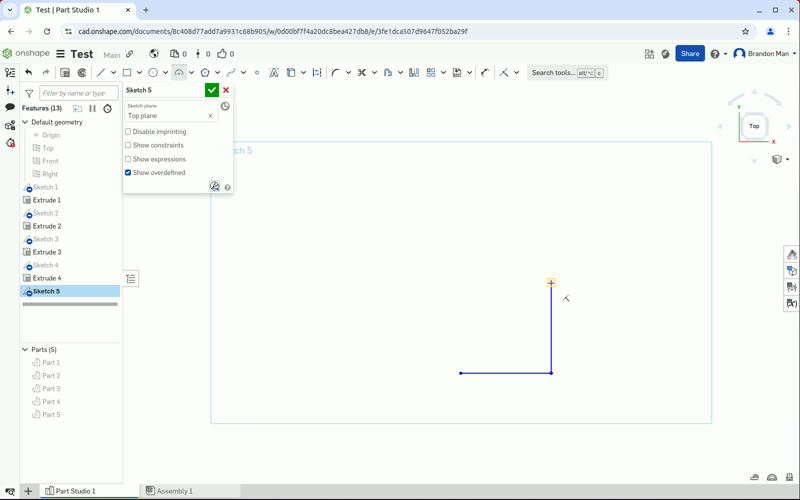
mouse_move(460, 373)
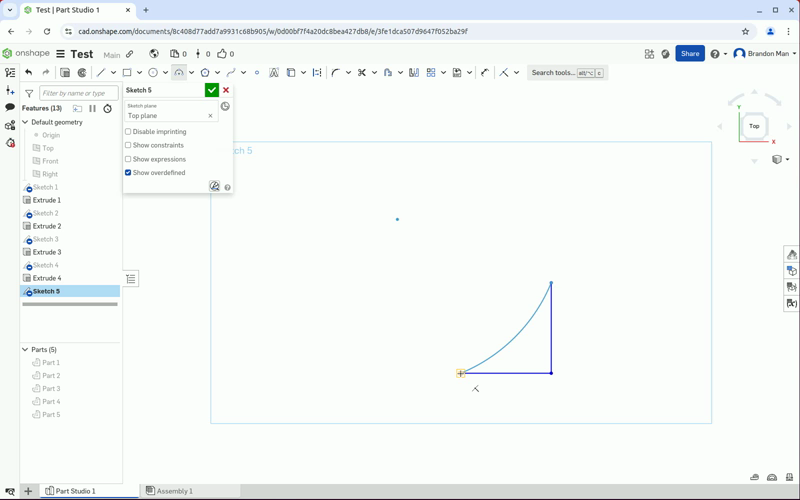
click(460, 373)
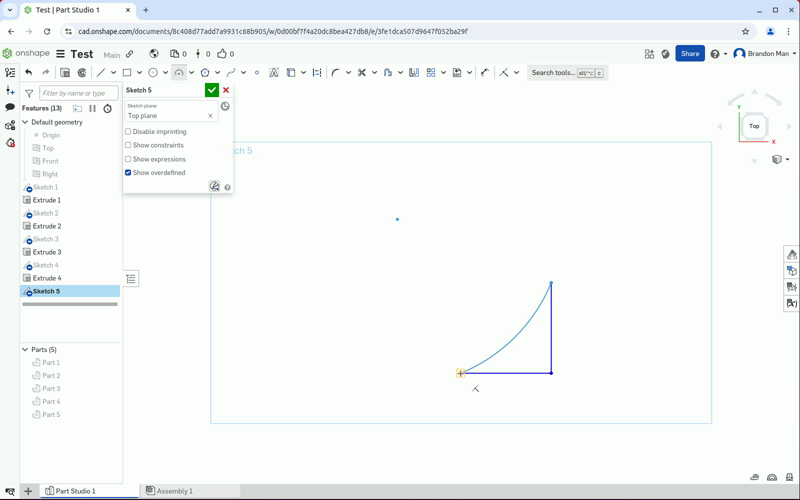
key_down(shift)
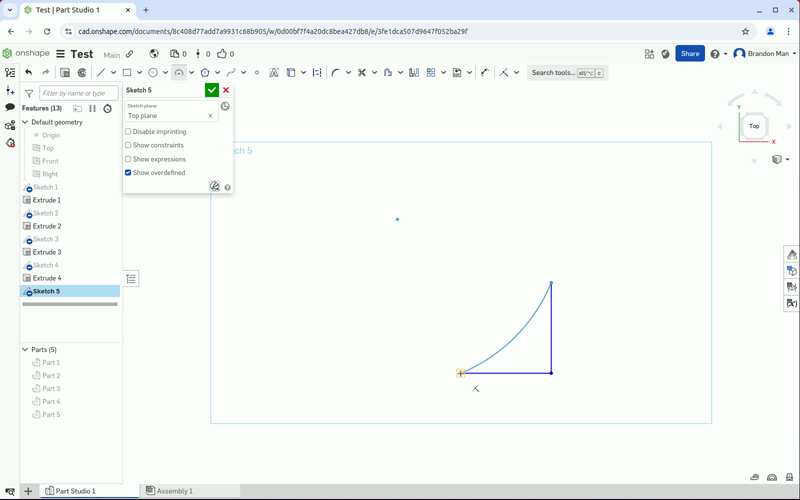
mouse_move(524, 346)
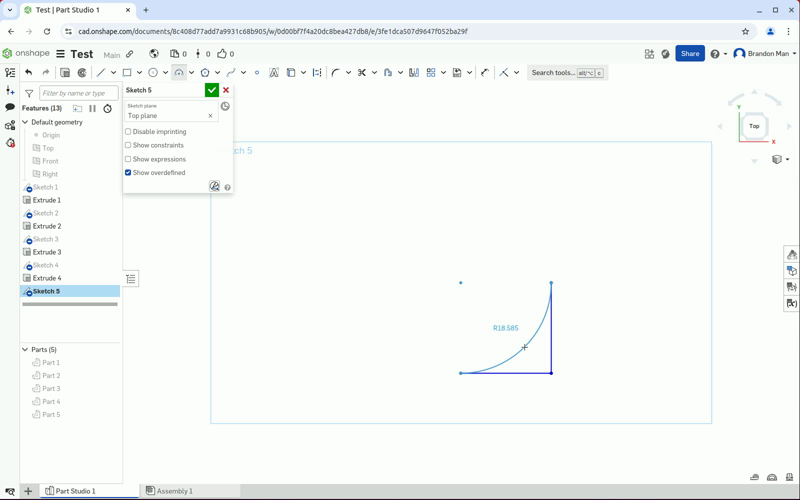
click(524, 346)
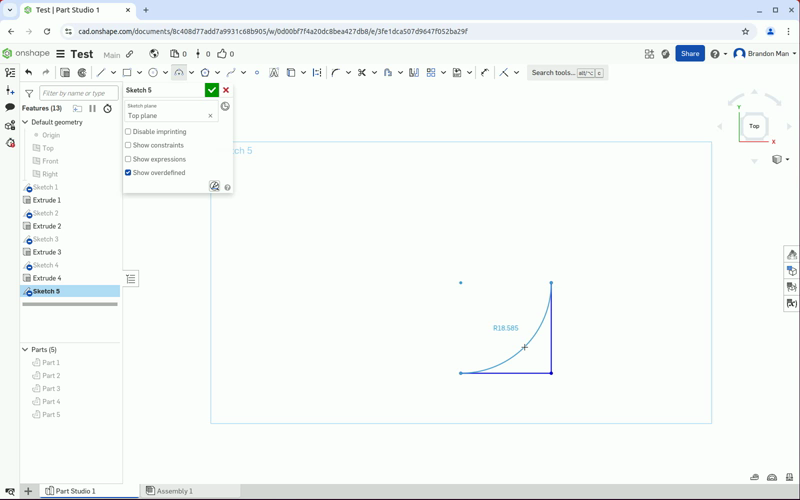
key_up(shift)
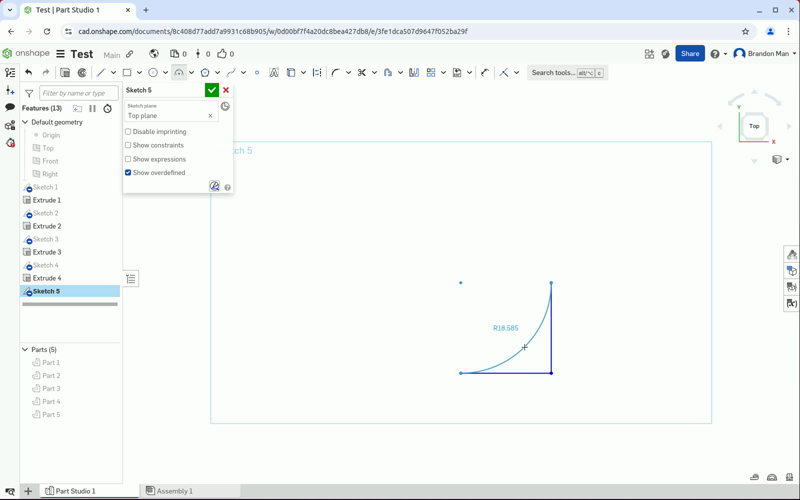
key(esc)
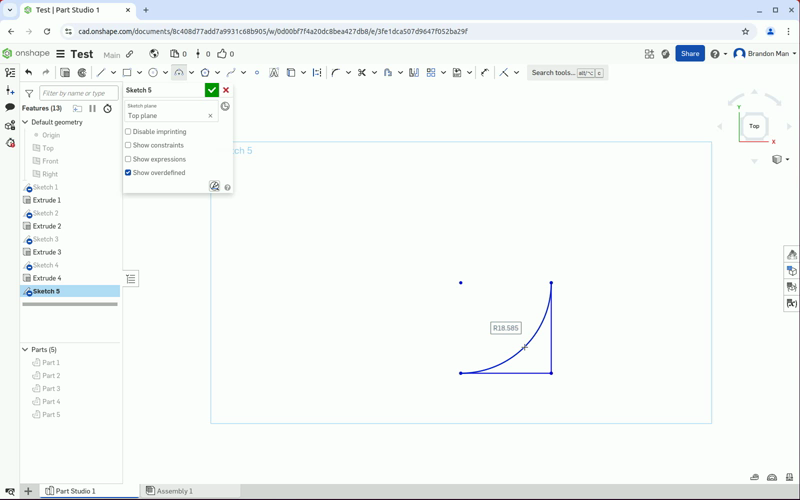
mouse_move(529, 352)
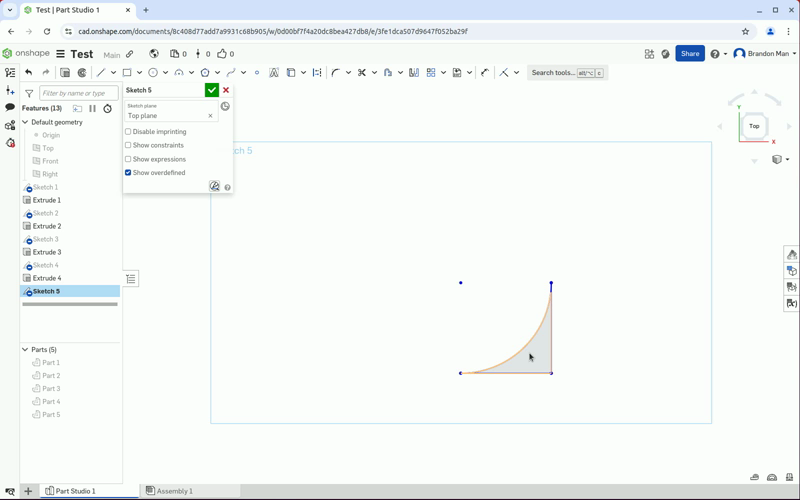
scroll(6)
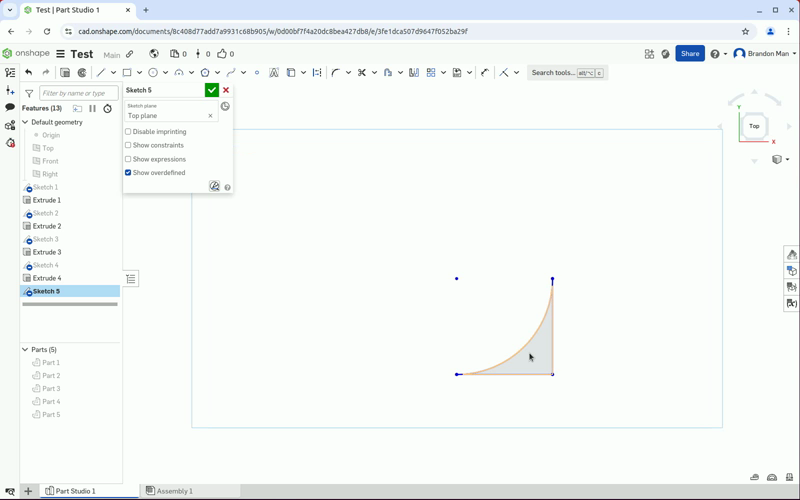
scroll(6)
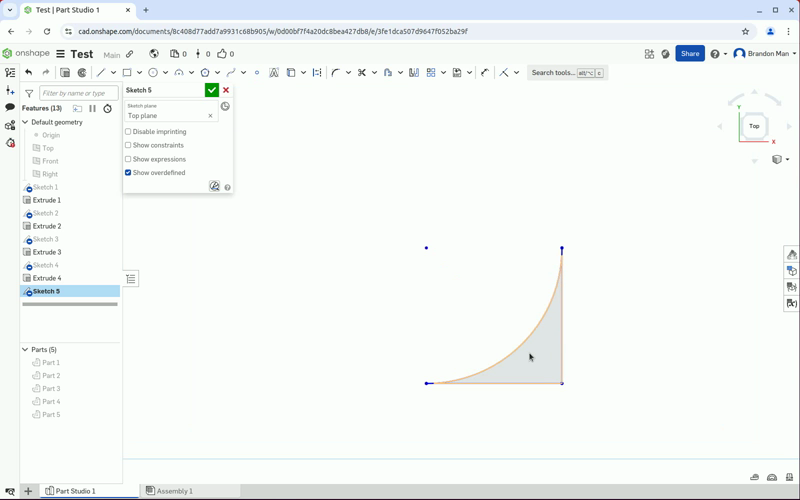
scroll(6)
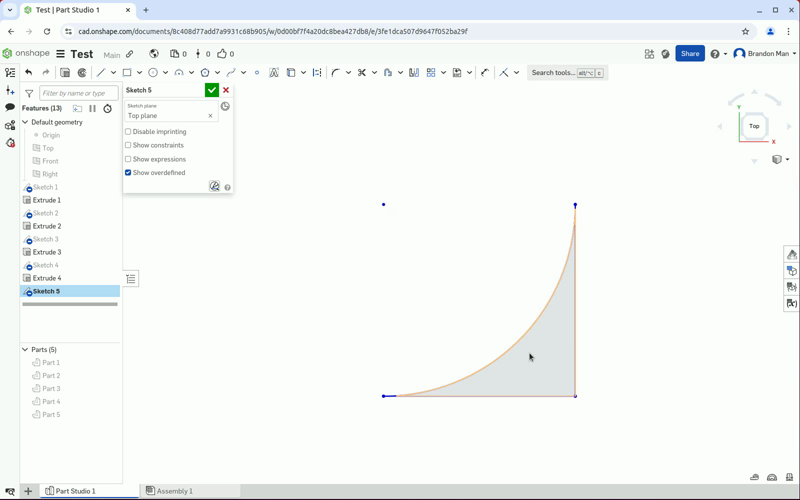
scroll(6)
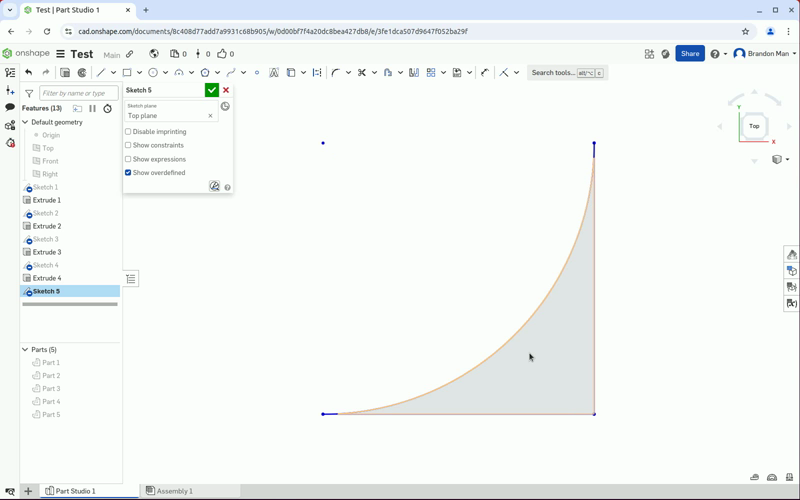
scroll(6)
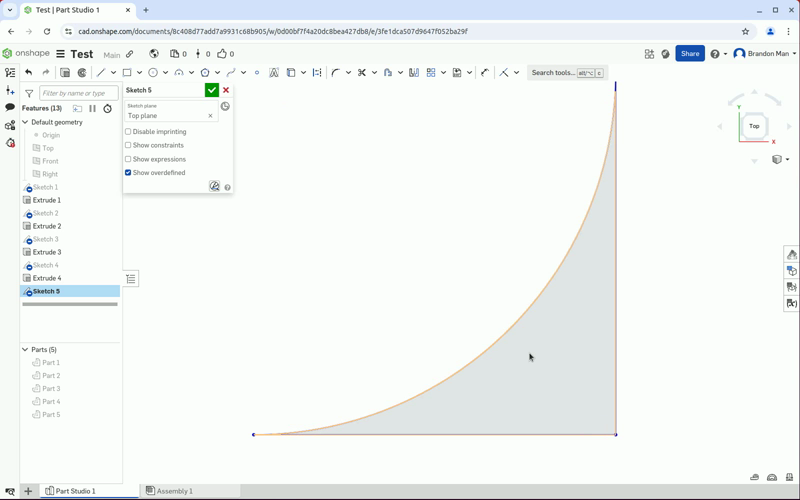
scroll(6)
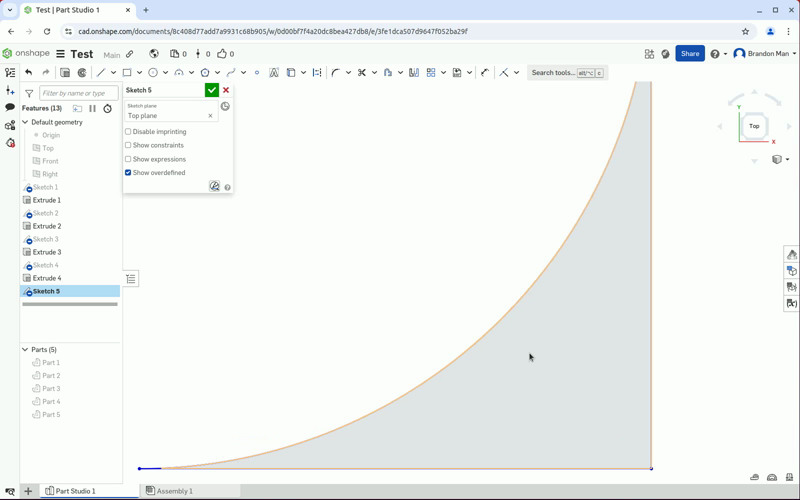
scroll(6)
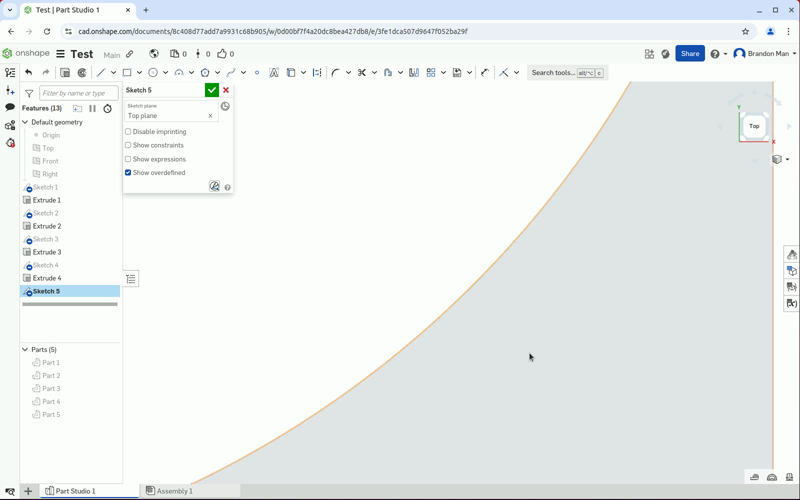
click(529, 352)
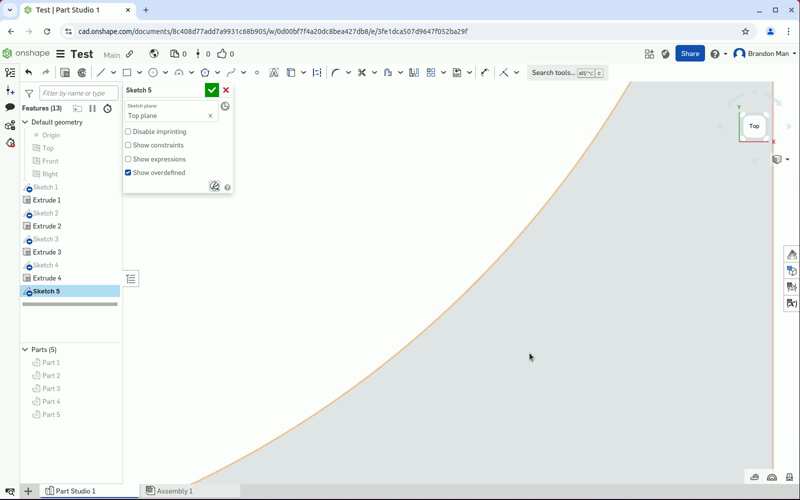
scroll(-6)
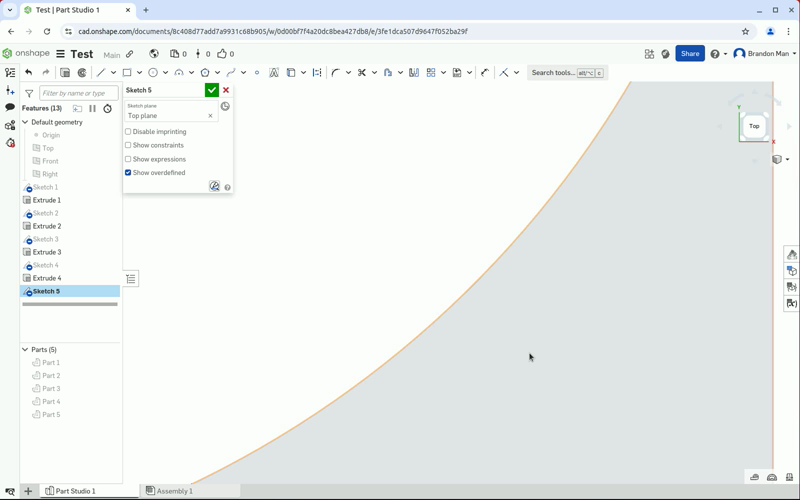
scroll(-6)
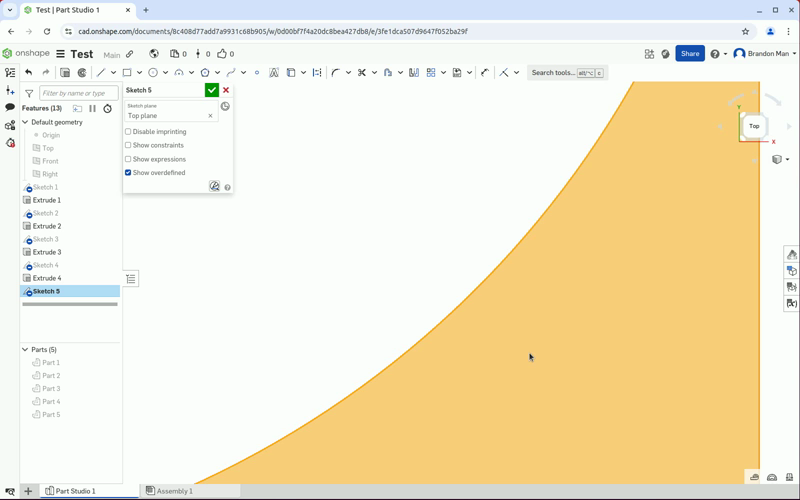
scroll(-6)
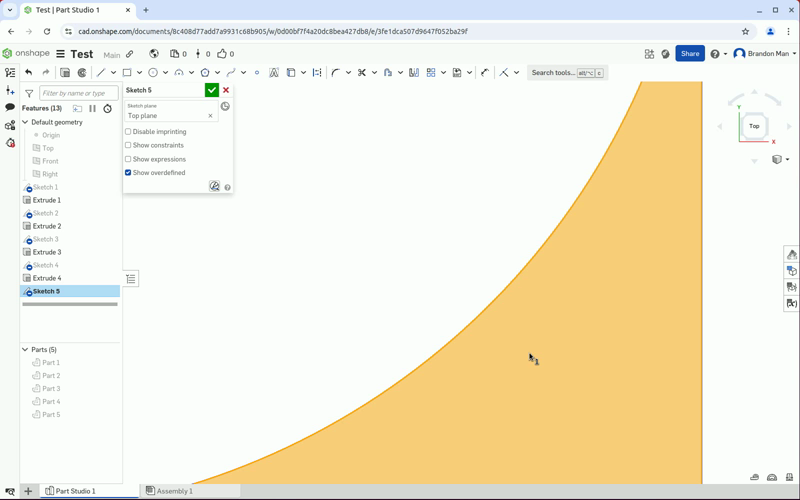
scroll(-6)
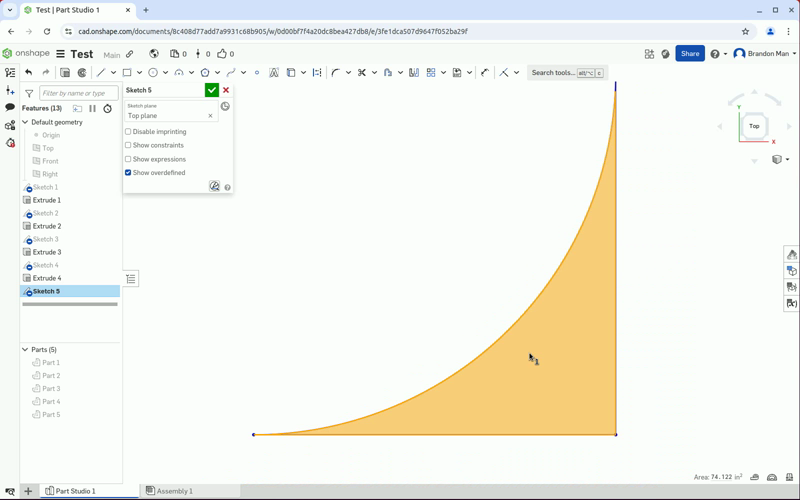
scroll(-6)
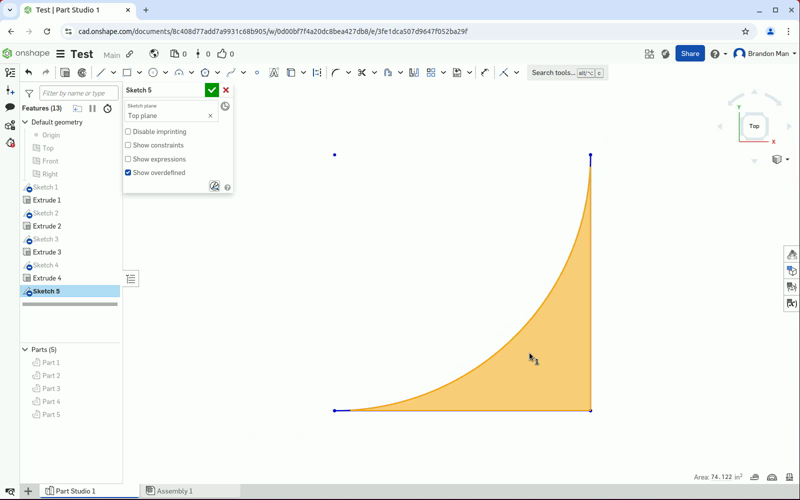
scroll(-6)
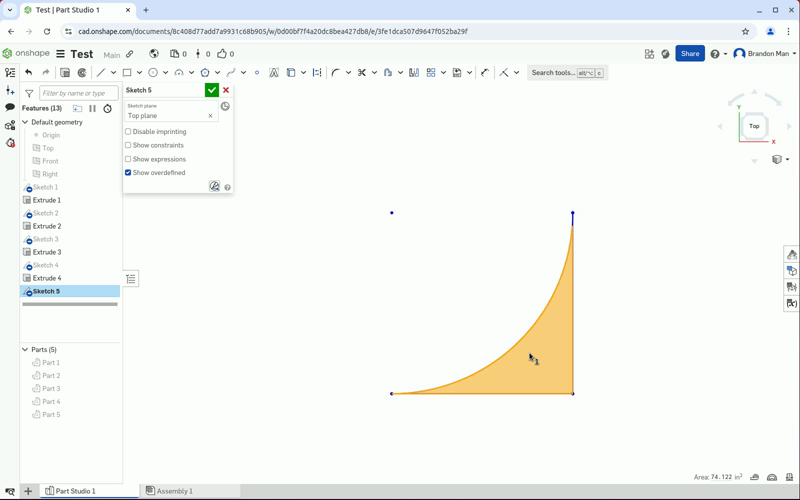
scroll(-6)
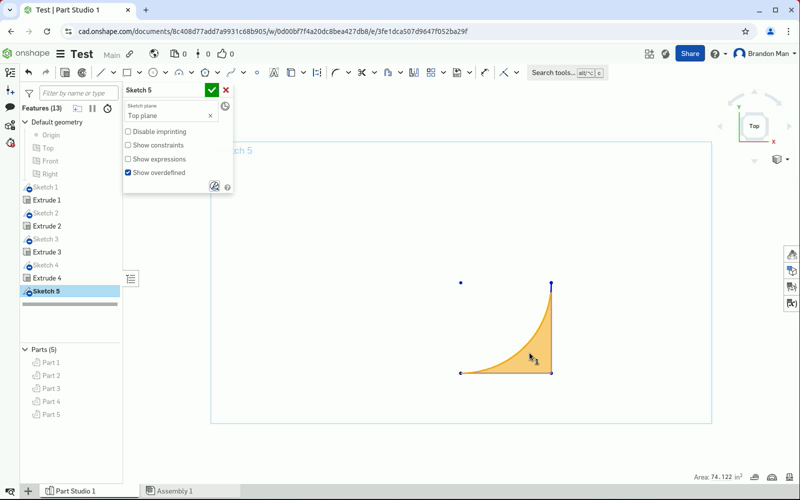
mouse_move(73, 352)
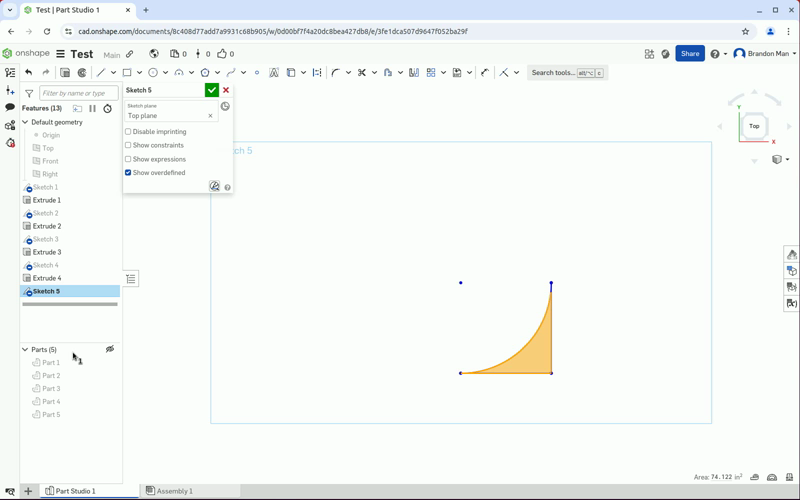
key(shift+y)
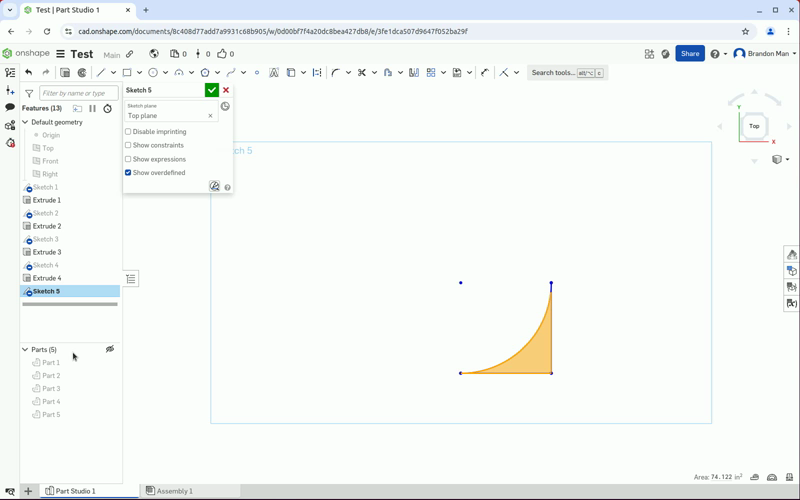
key(shift+e)
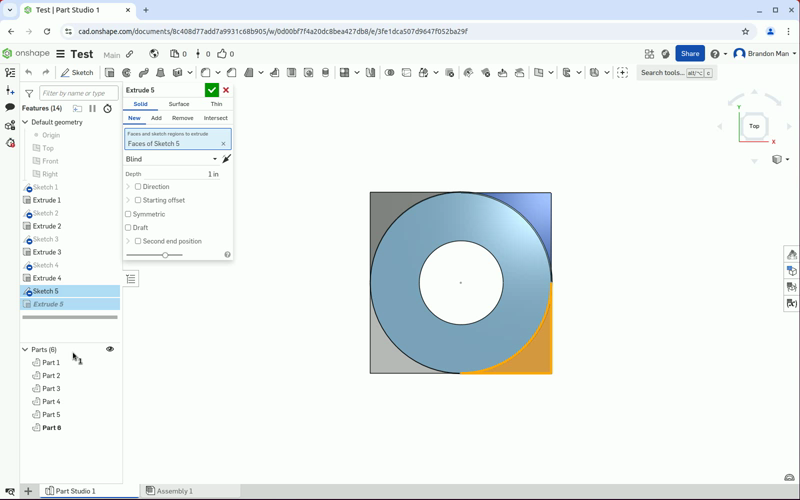
mouse_move(143, 106)
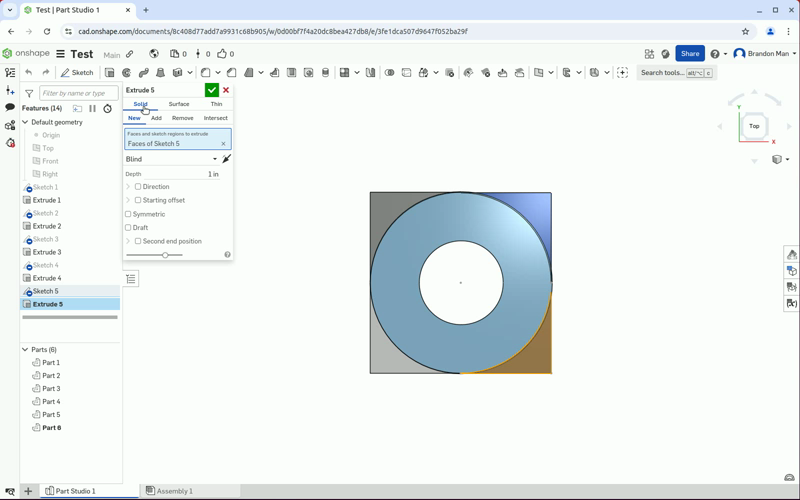
click(143, 106)
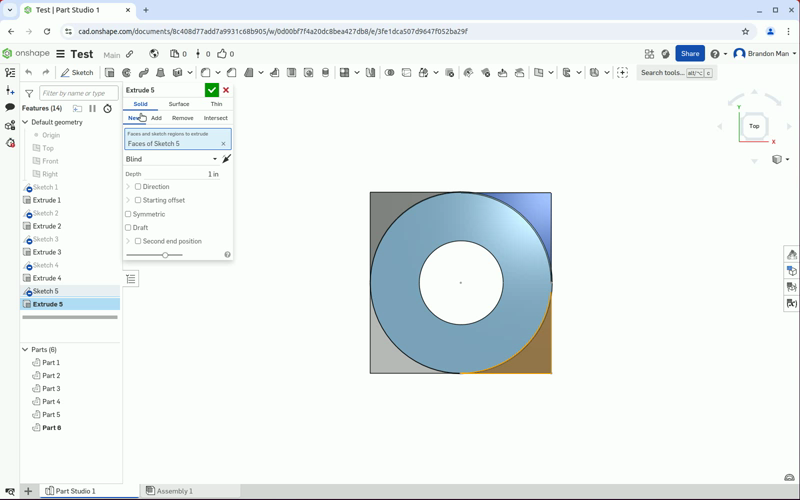
mouse_move(137, 120)
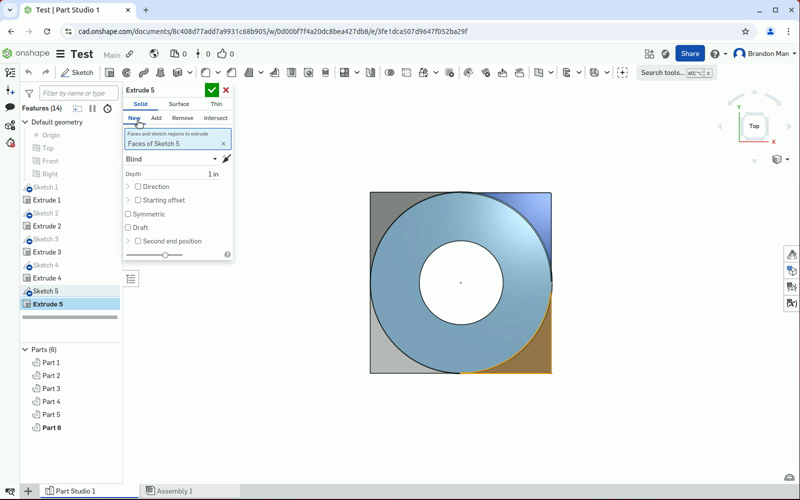
click(137, 120)
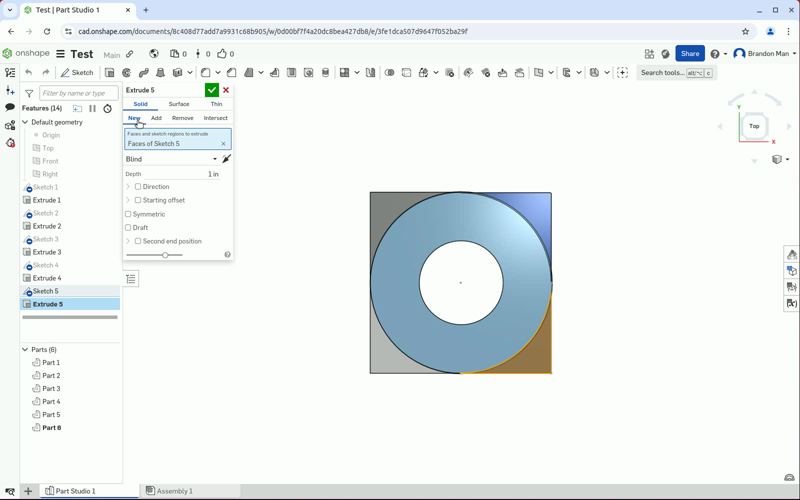
key(tab, 4)
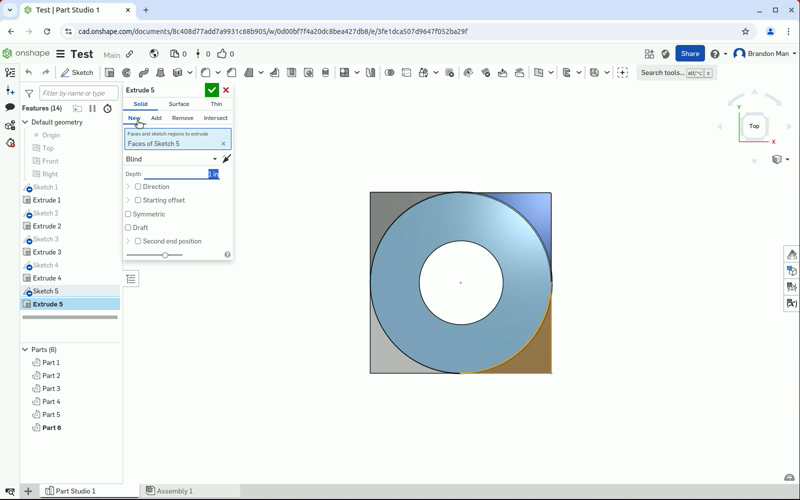
text(4.574)
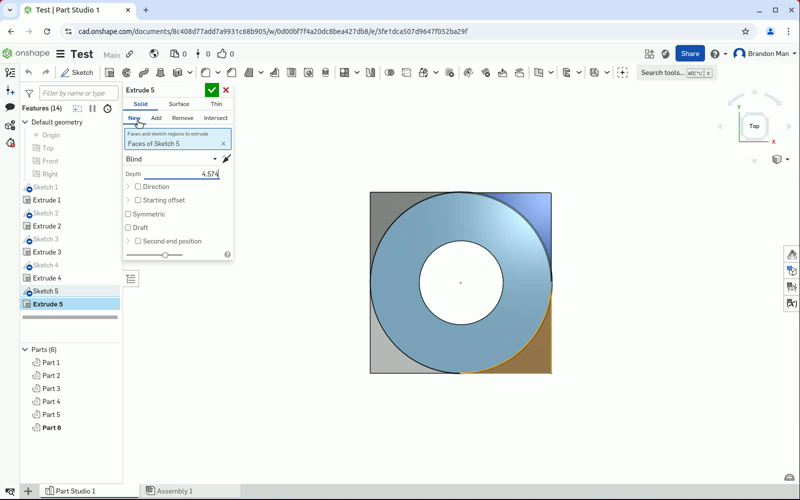
key(enter)
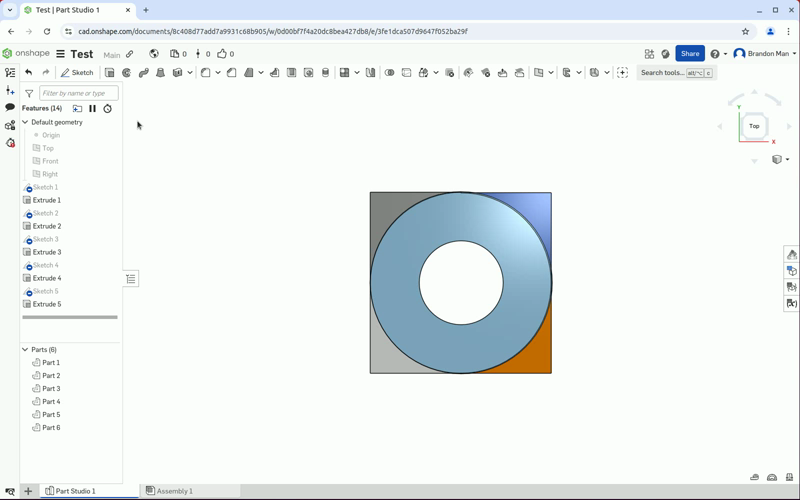
key(shift+h)
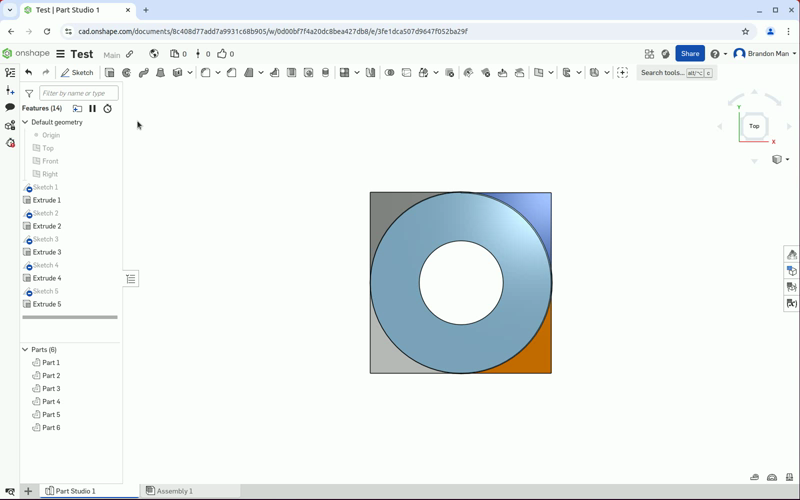
key(shift+h)
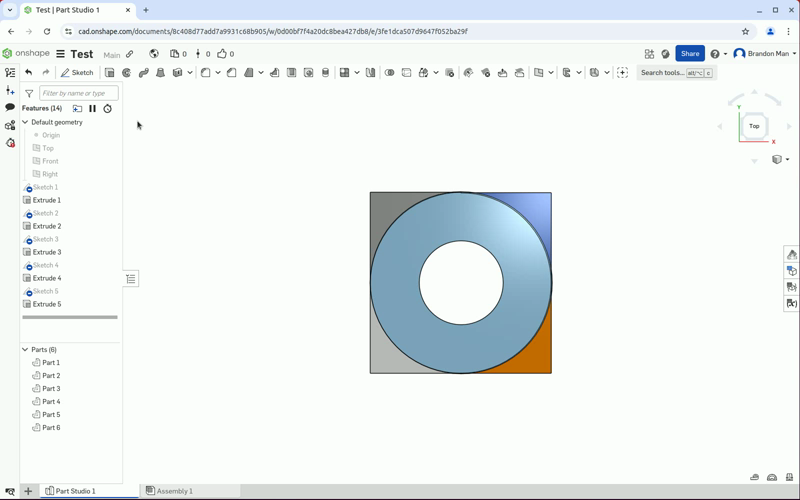
mouse_move(73, 189)
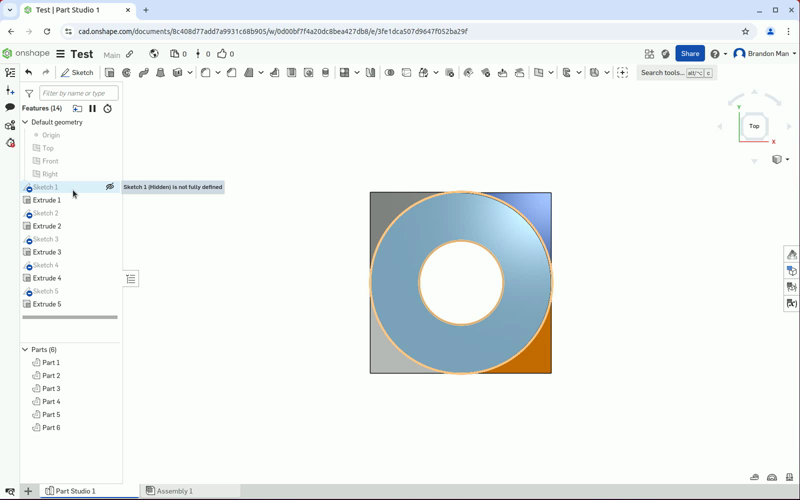
click(73, 189)
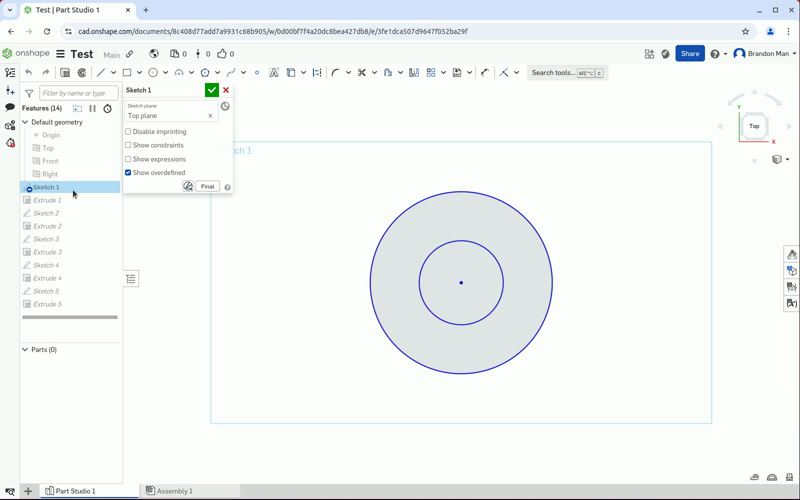
mouse_move(229, 92)
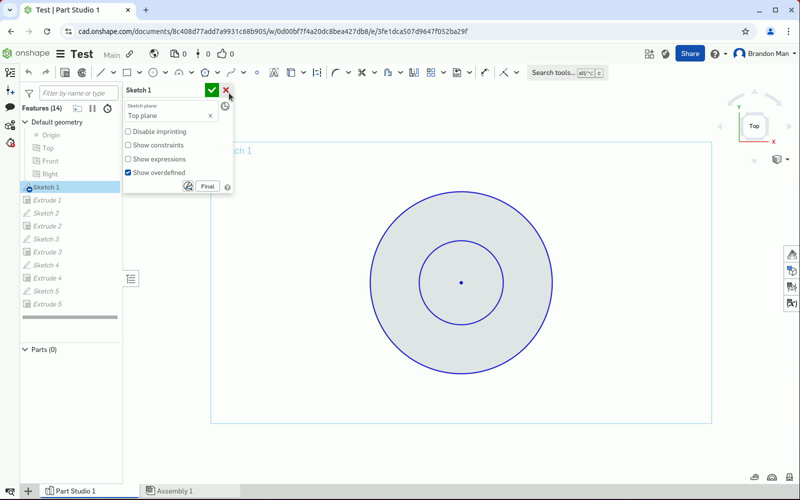
click(229, 92)
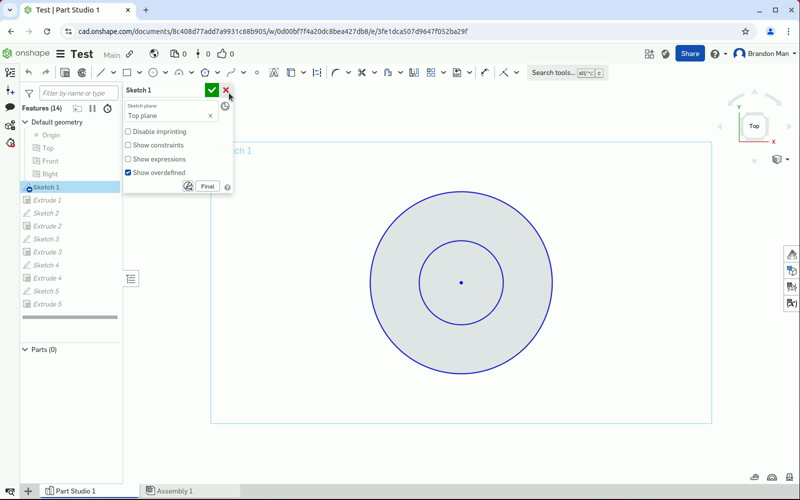
key(shift+s)
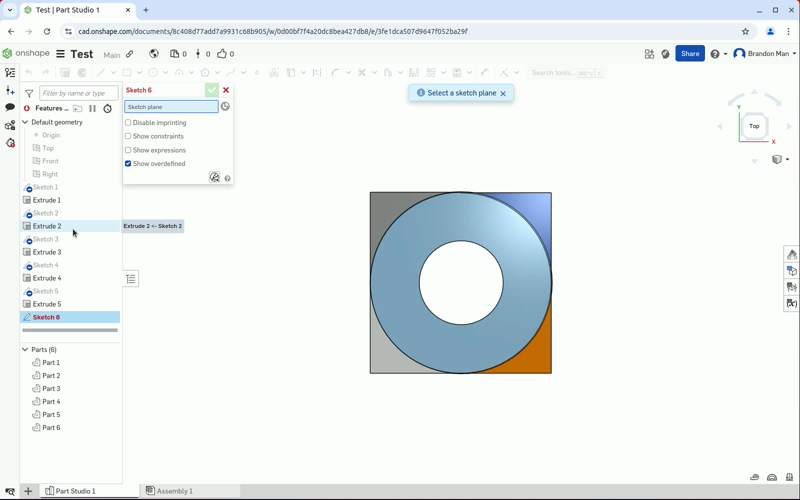
scroll(3)
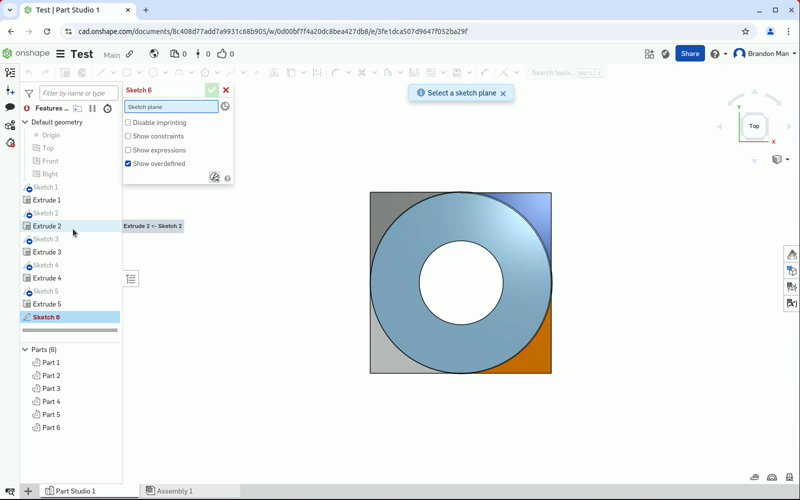
mouse_move(73, 150)
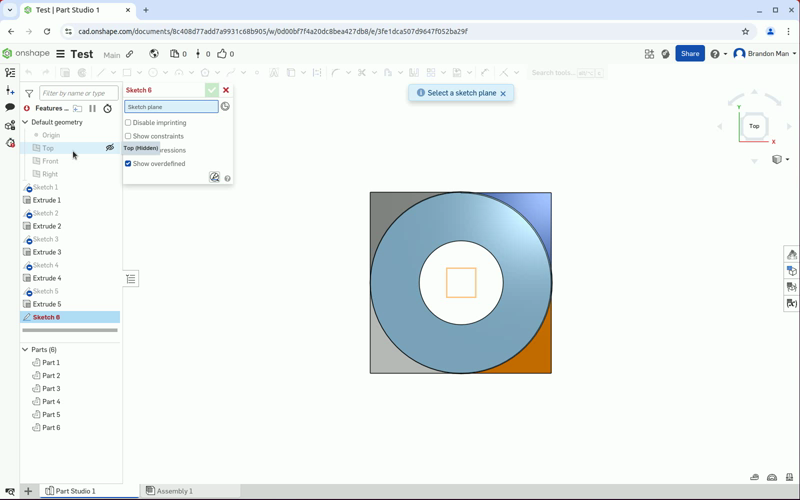
click(73, 150)
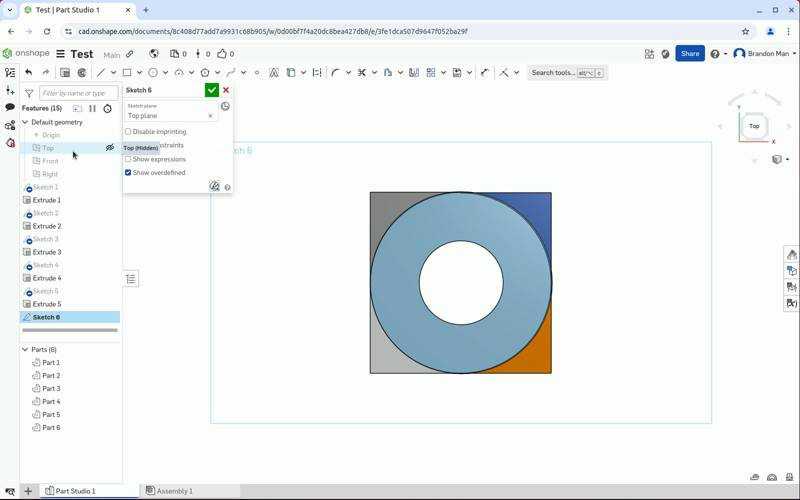
mouse_move(73, 352)
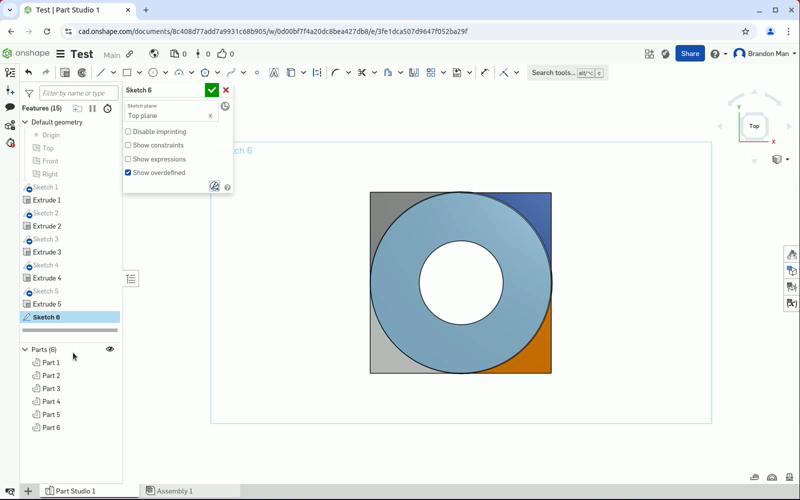
key(y)
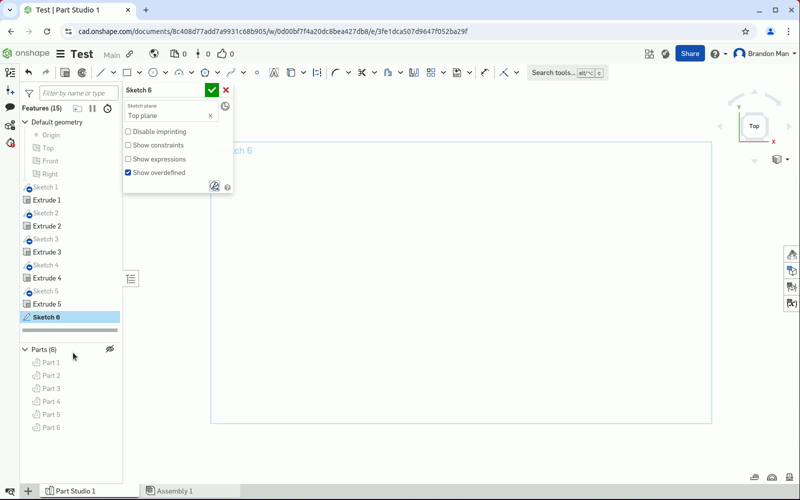
key(c)
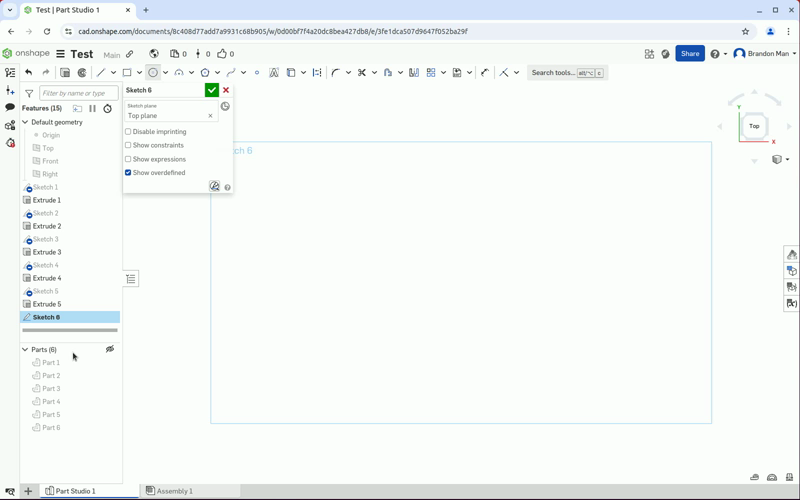
key_down(shift)
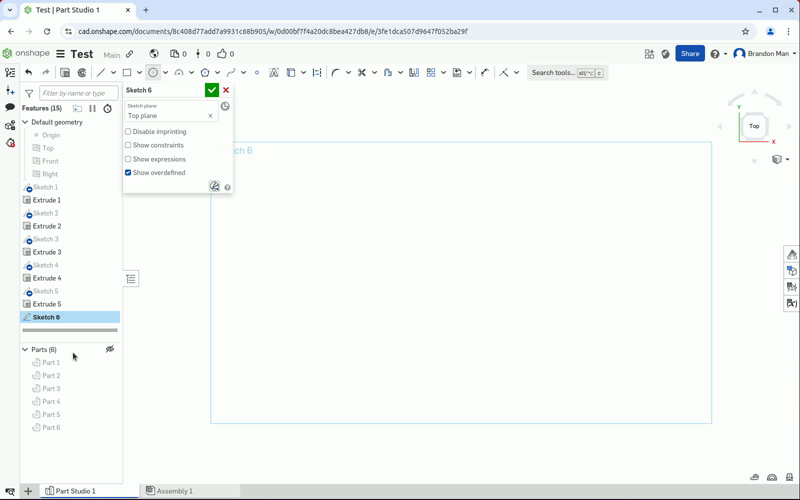
mouse_move(461, 282)
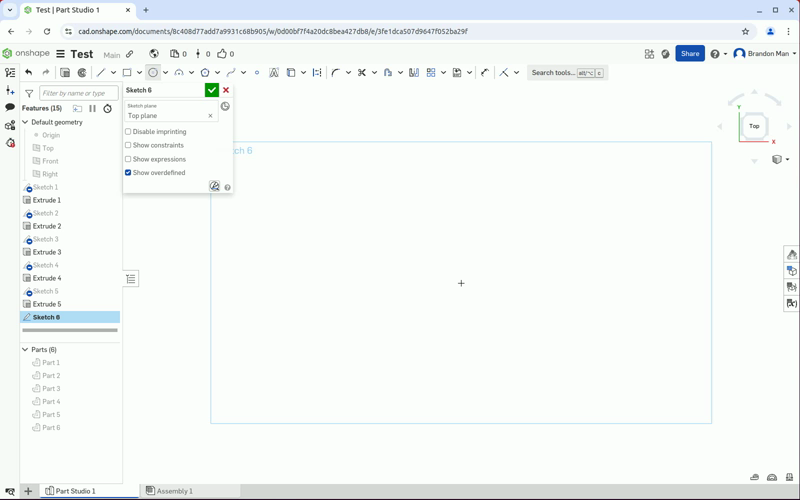
click(461, 282)
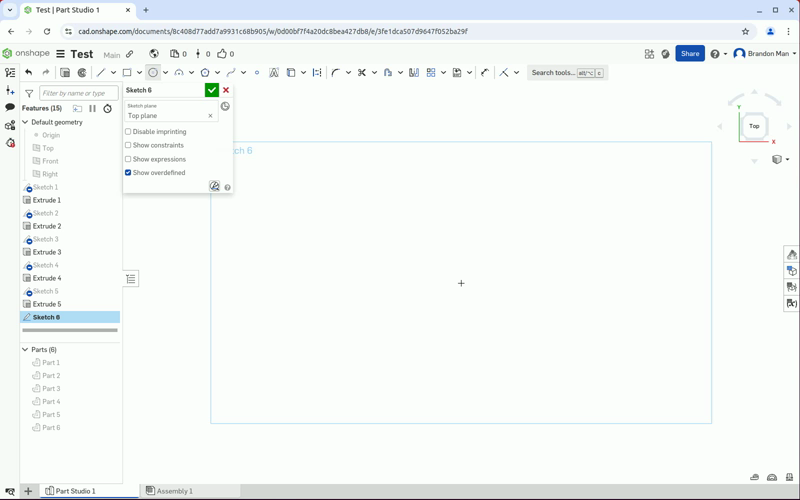
key_up(shift)
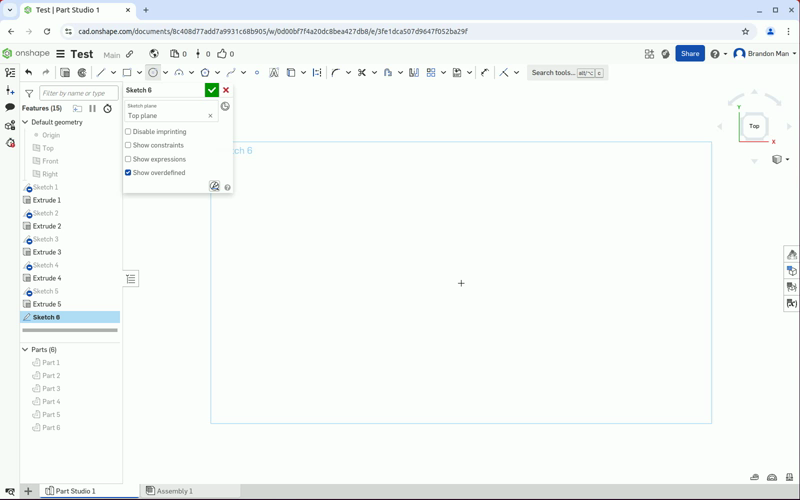
mouse_move(552, 282)
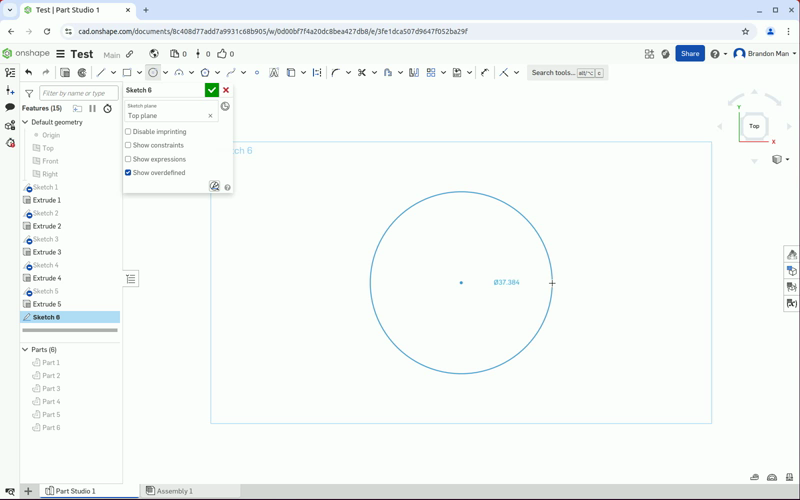
click(552, 282)
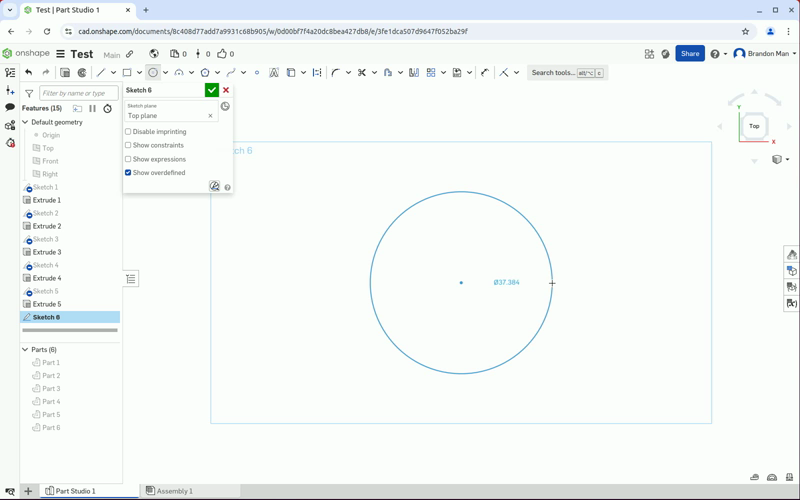
key(esc)
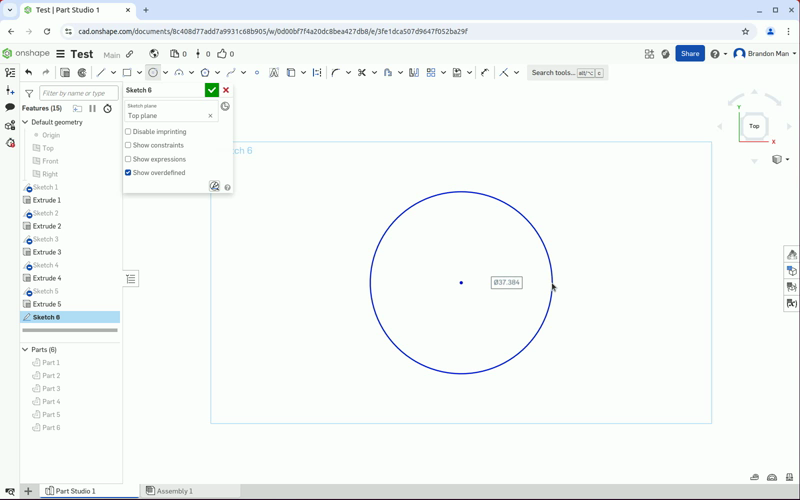
key(c)
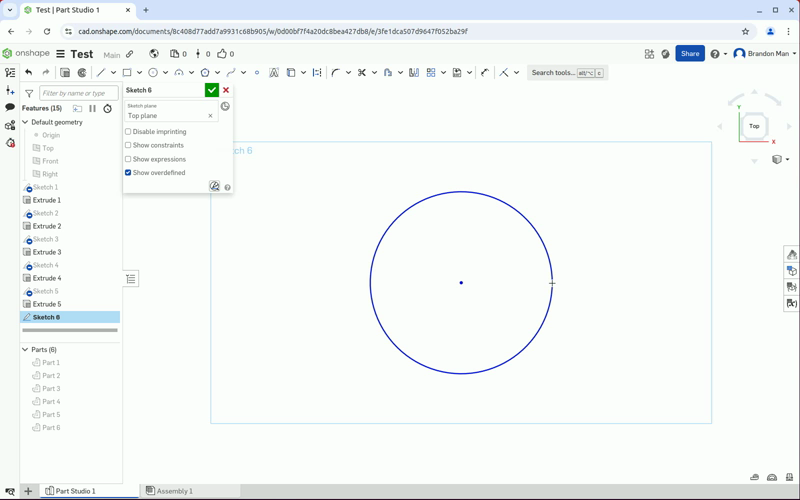
key_down(shift)
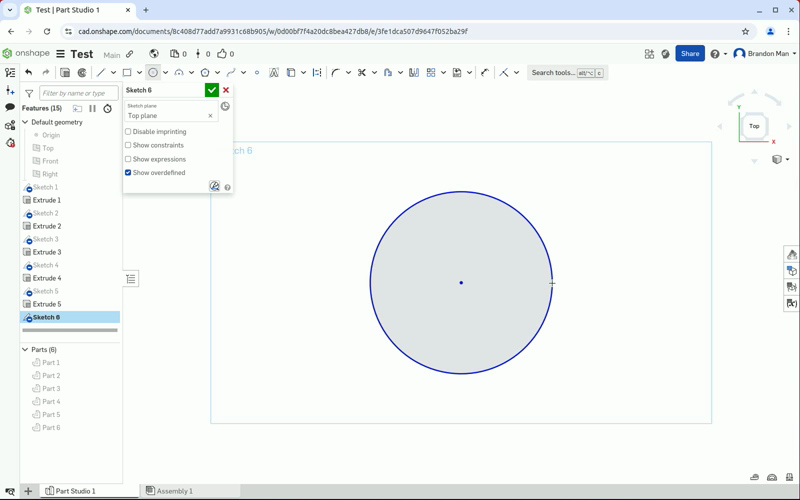
mouse_move(461, 282)
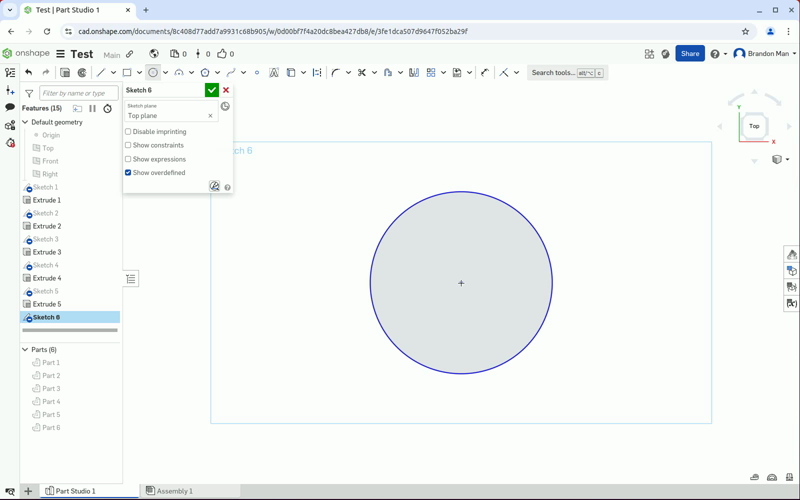
click(461, 282)
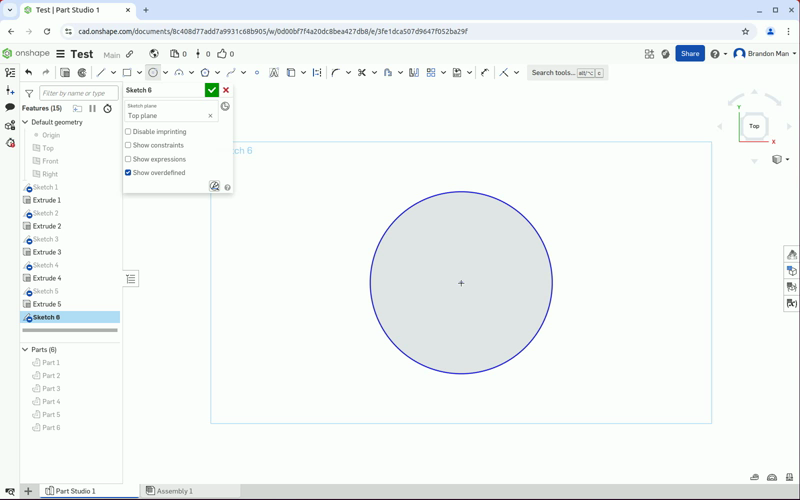
key_up(shift)
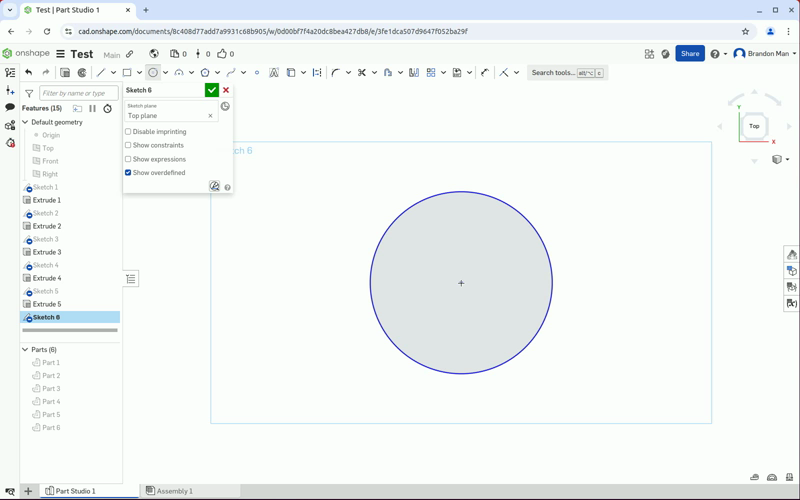
mouse_move(503, 282)
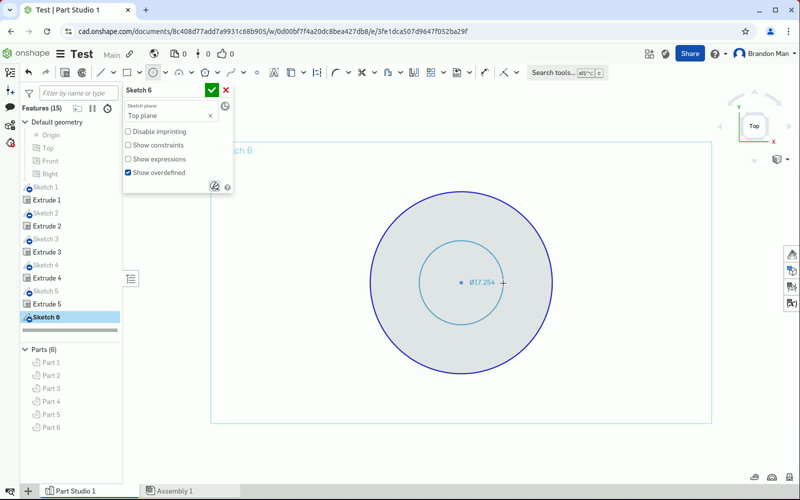
click(503, 282)
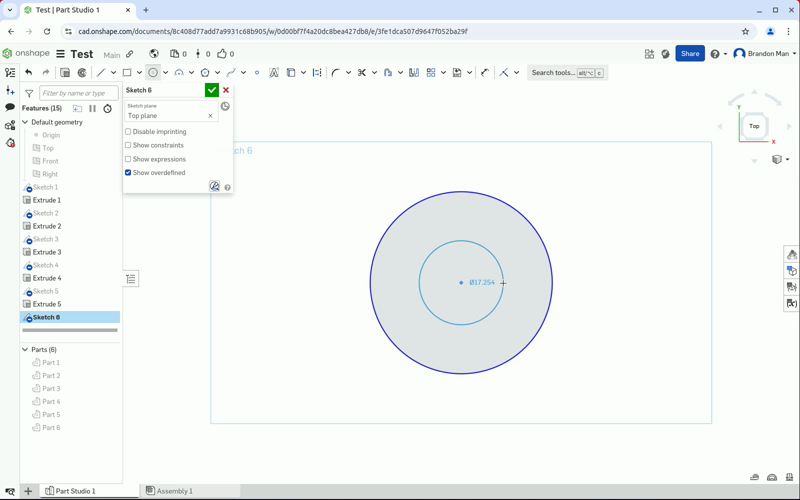
key(esc)
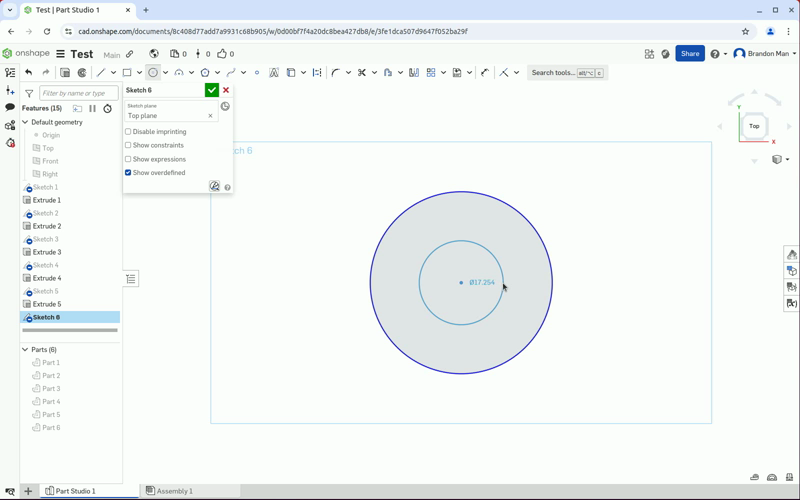
mouse_move(443, 343)
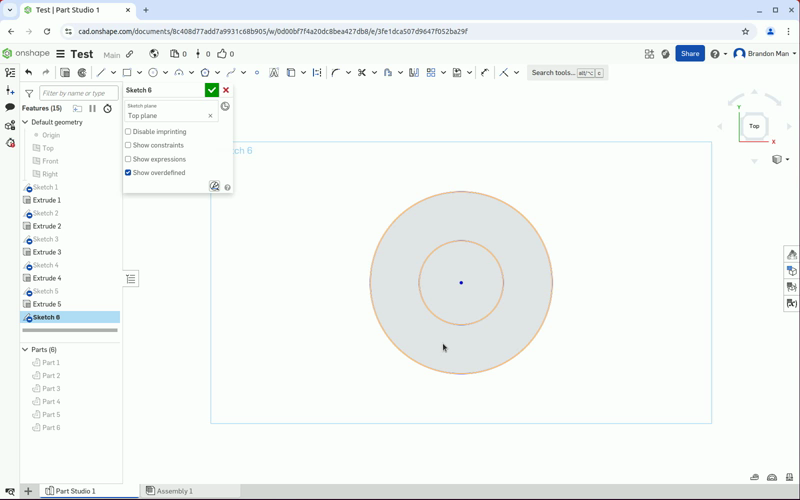
click(443, 343)
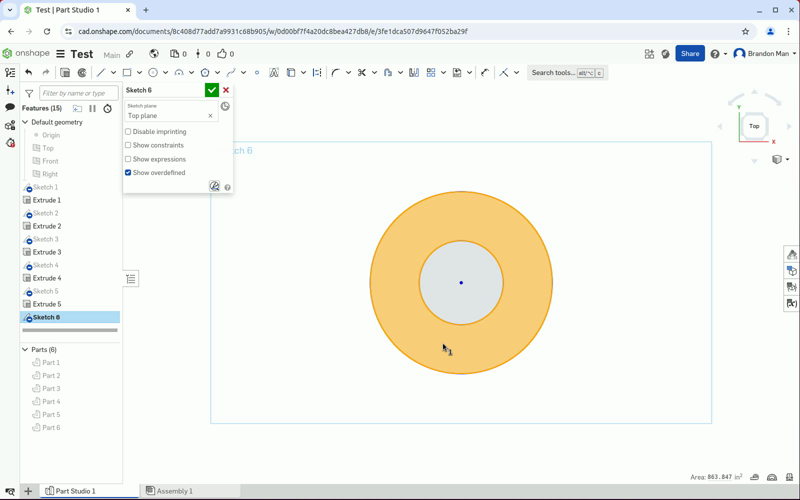
mouse_move(73, 352)
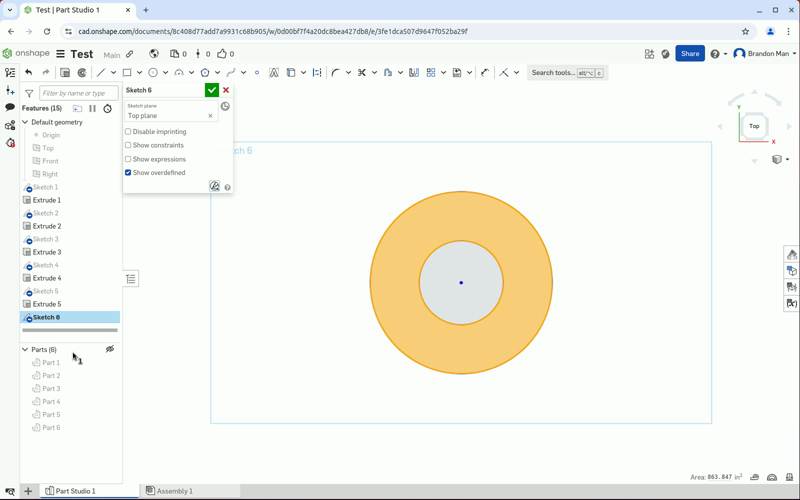
key(shift+y)
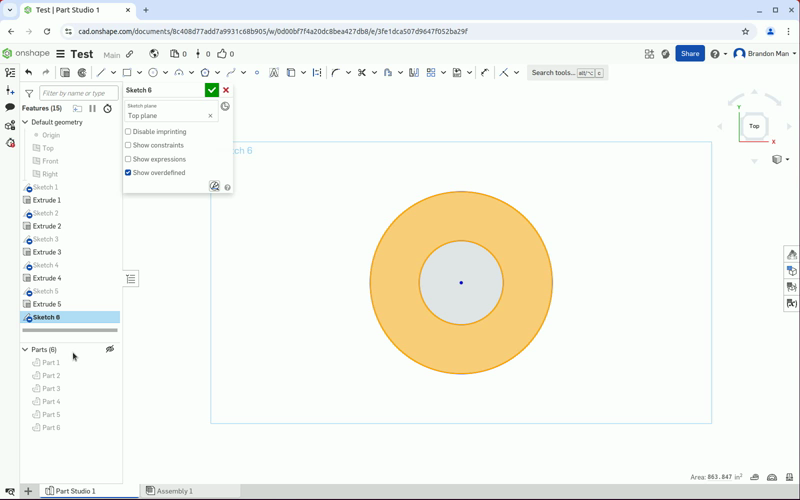
key(shift+e)
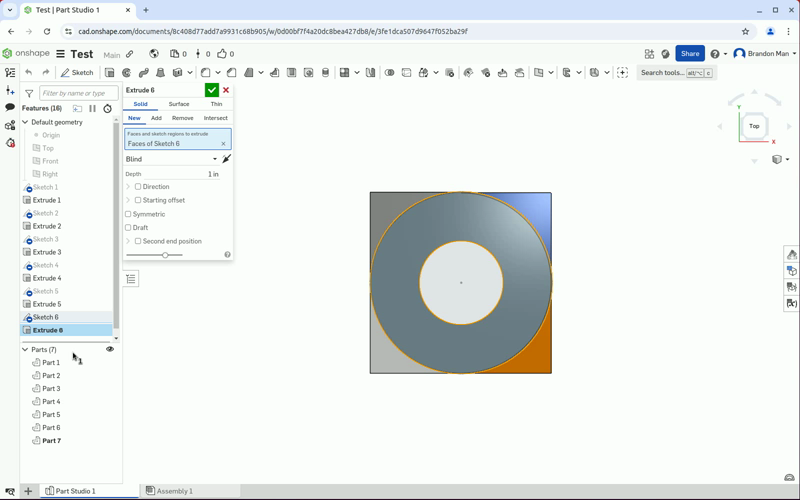
mouse_move(143, 106)
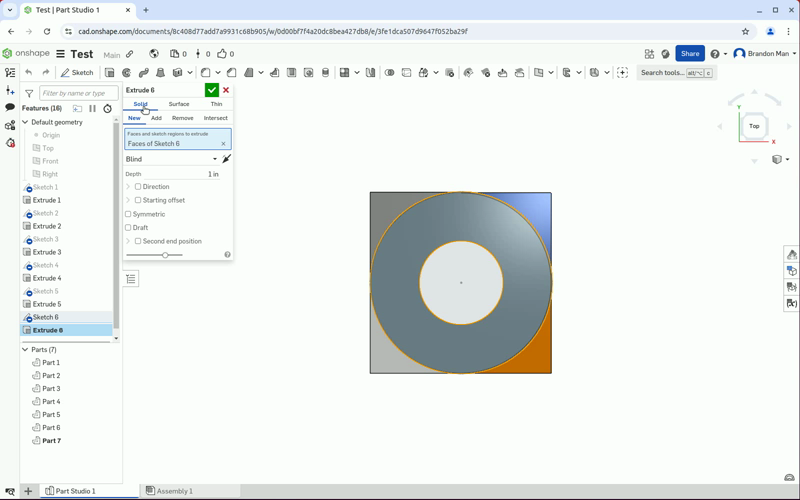
click(143, 106)
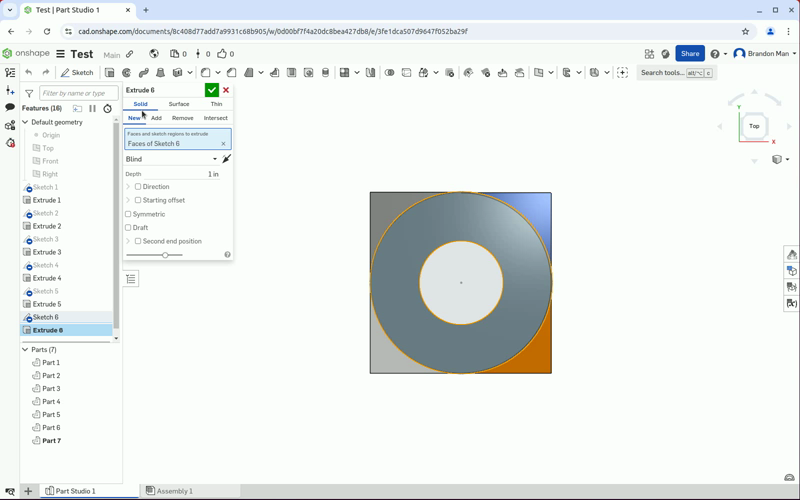
mouse_move(137, 120)
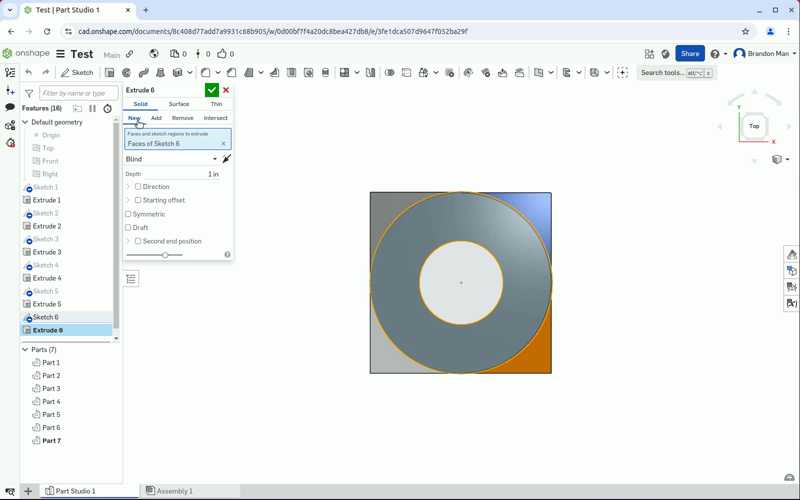
click(137, 120)
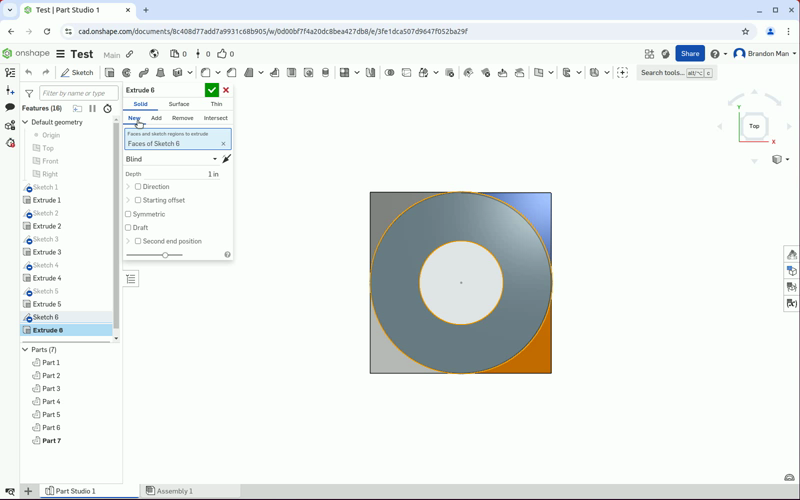
key(tab, 4)
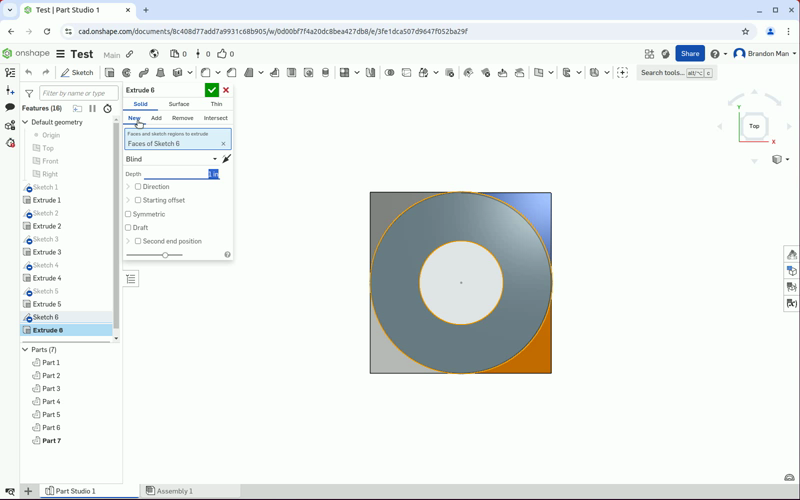
text(23.108)
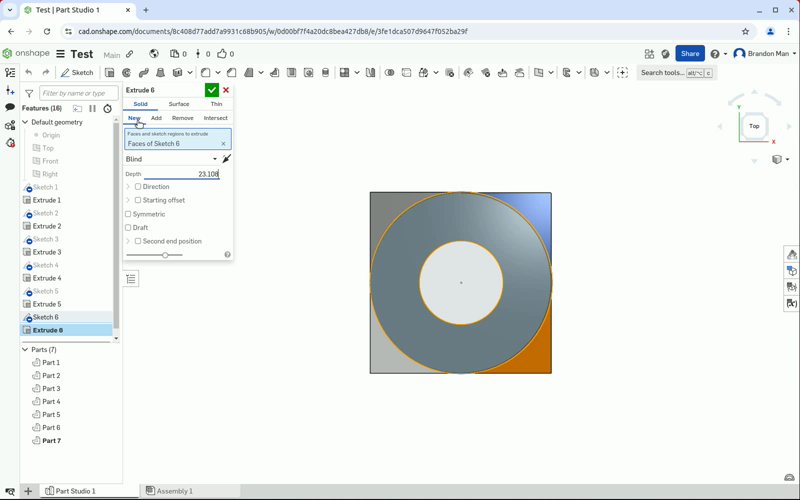
key(enter)
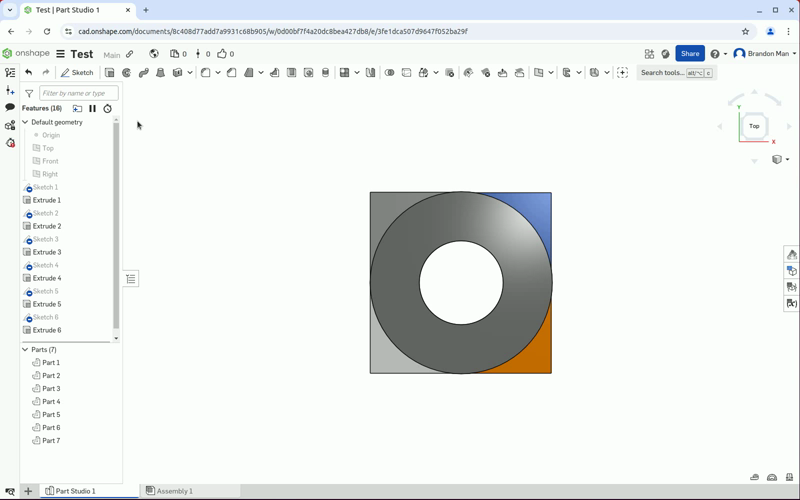
key(shift+h)
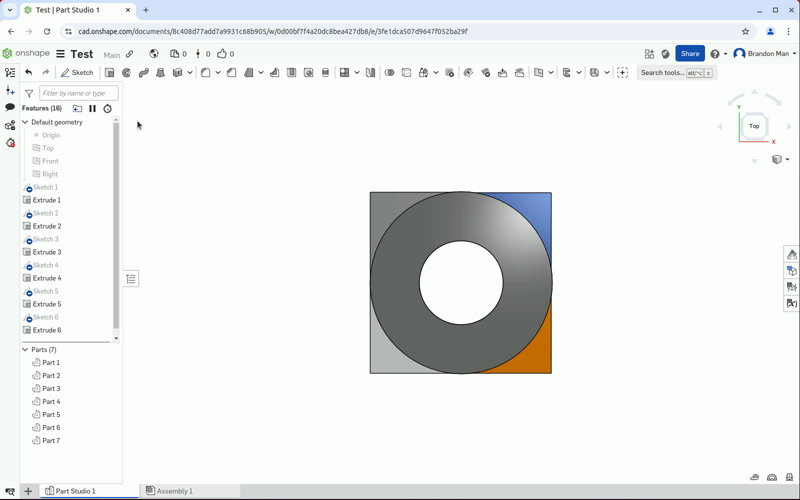
key(shift+h)
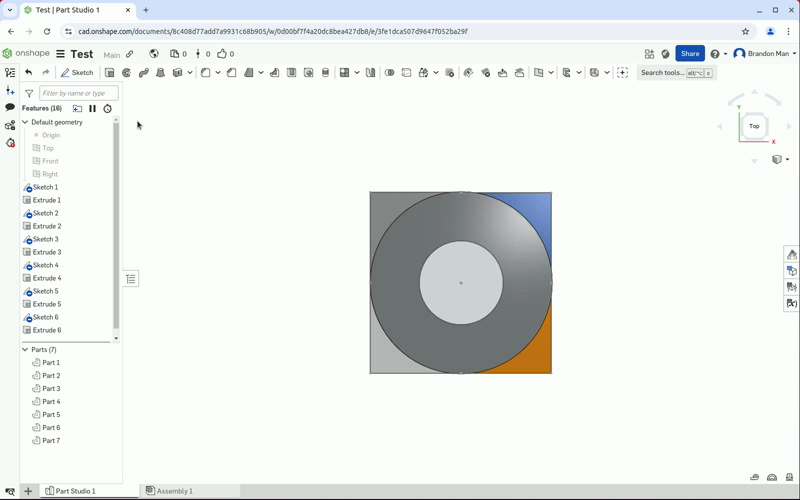
key(shift+7)
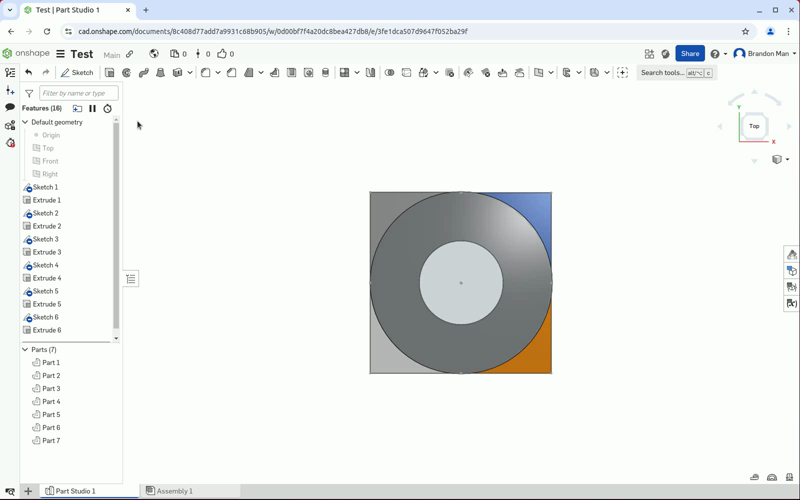
key(up, 3)
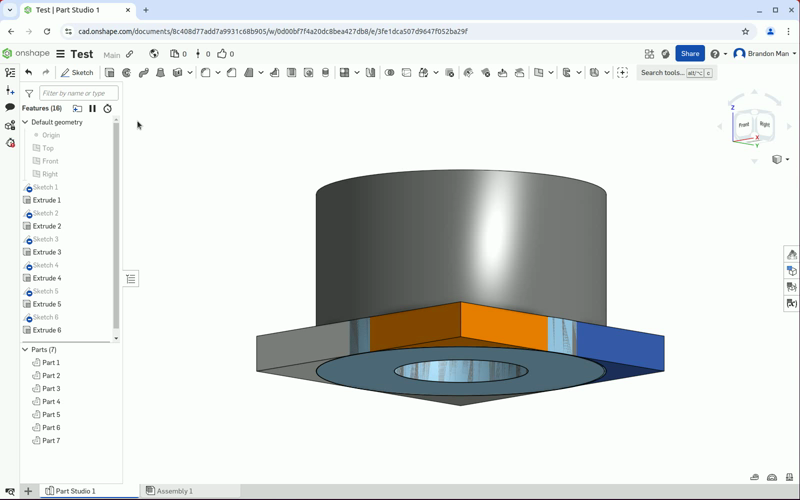
key(left, 3)
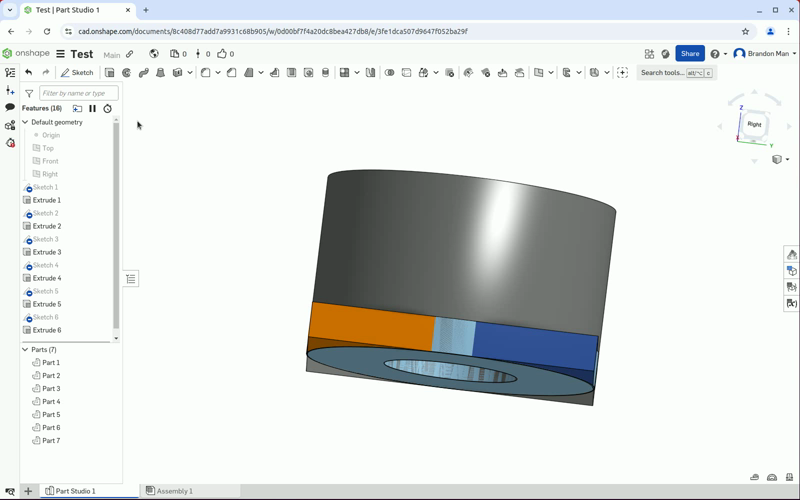
key(right, 3)
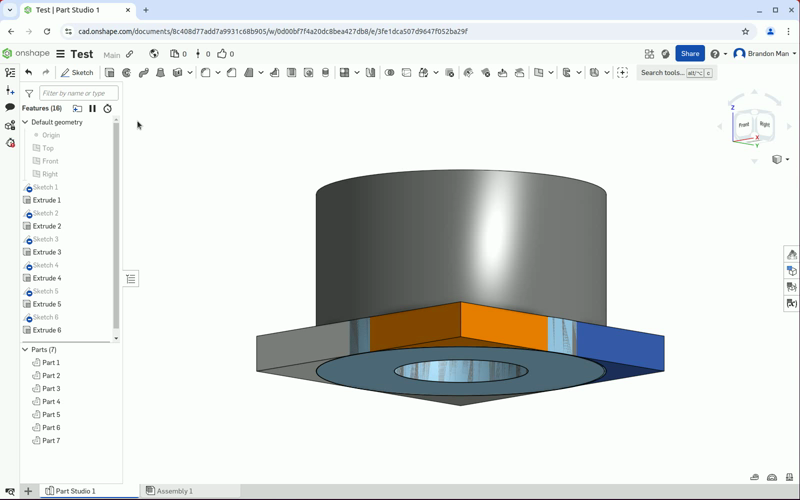
key(down, 3)
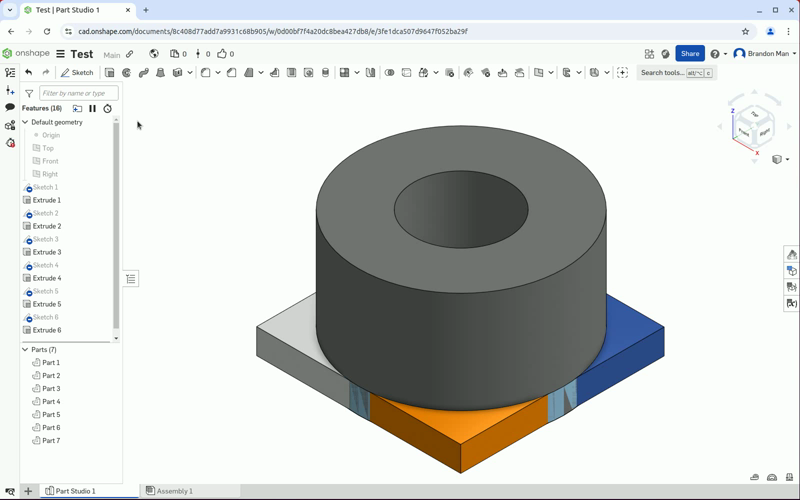
mouse_move(69, 189)
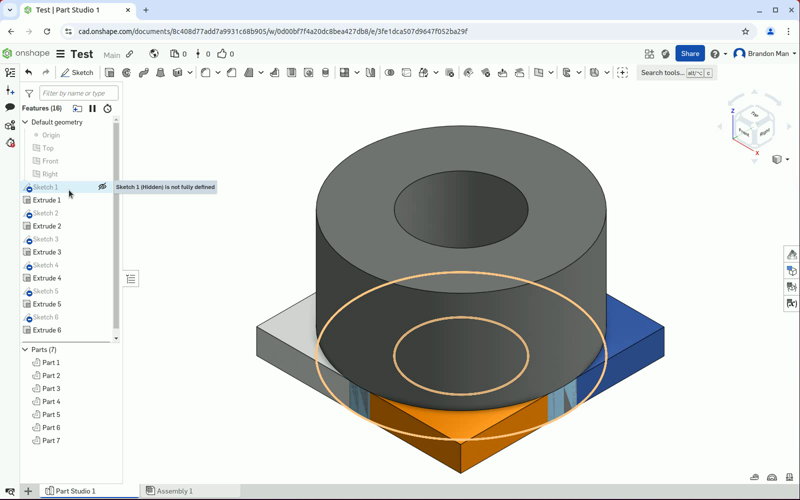
click(69, 189)